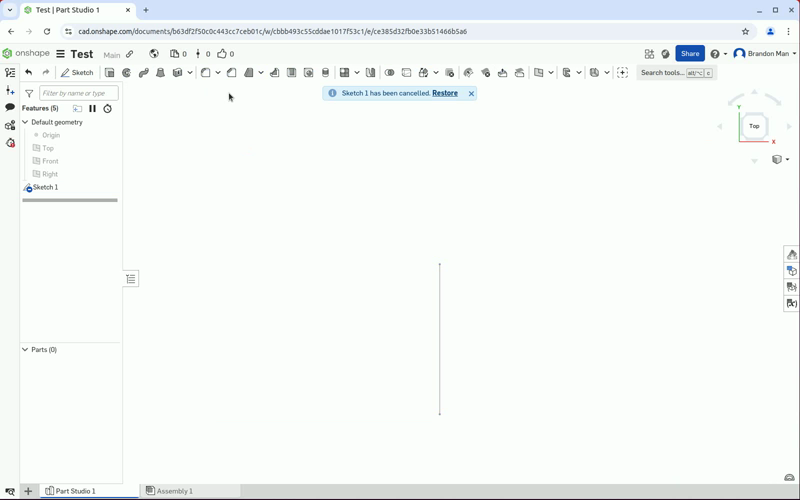
key(shift+h)
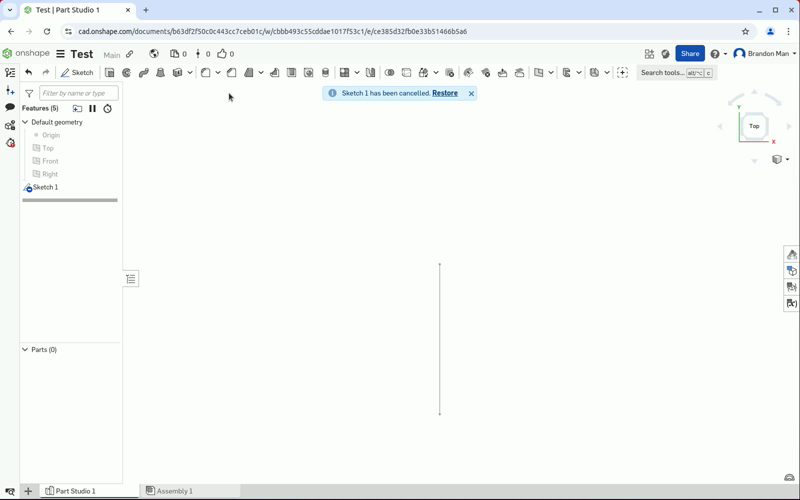
key(shift+s)
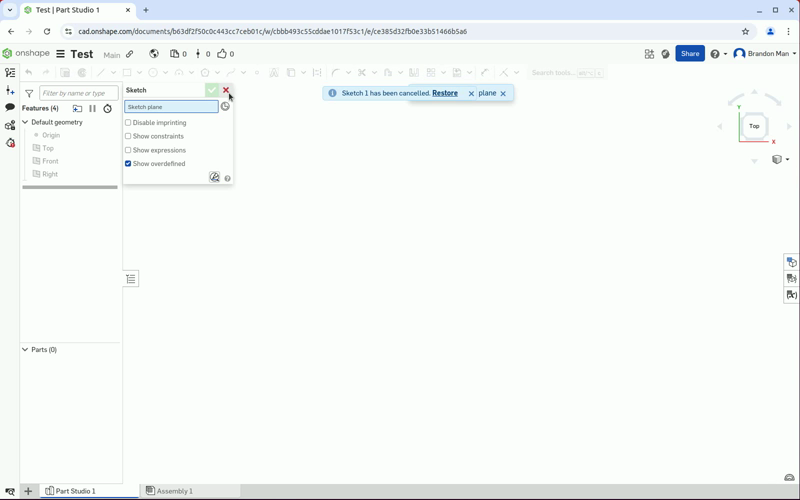
mouse_move(73, 150)
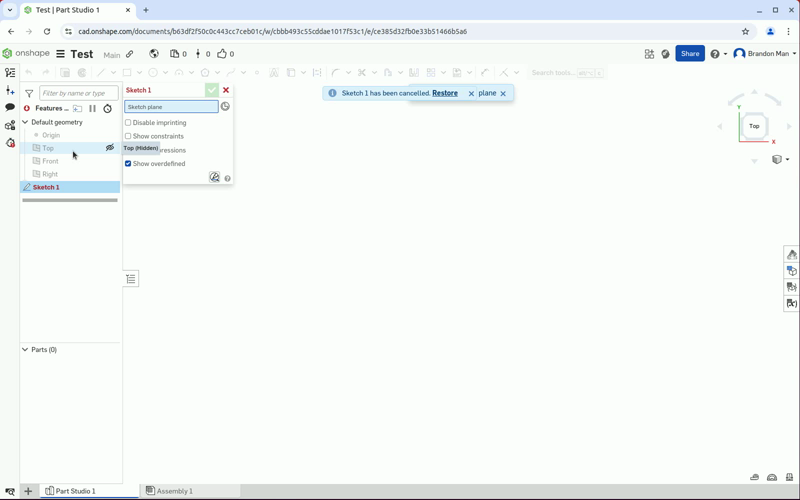
click(73, 150)
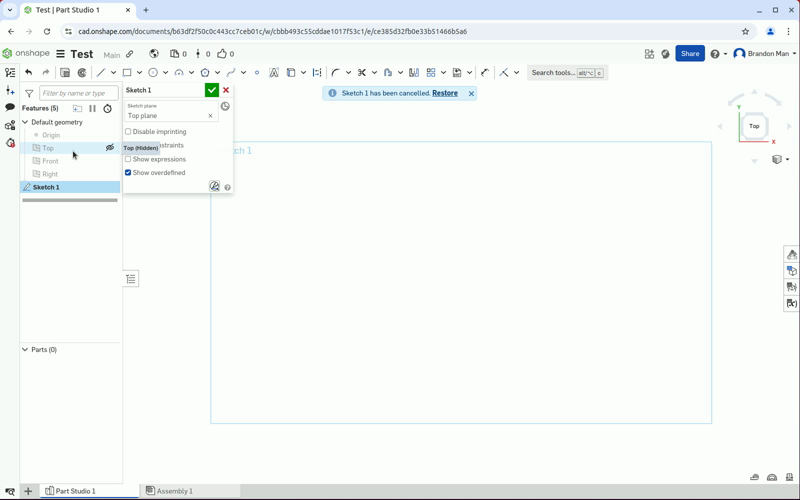
mouse_move(73, 352)
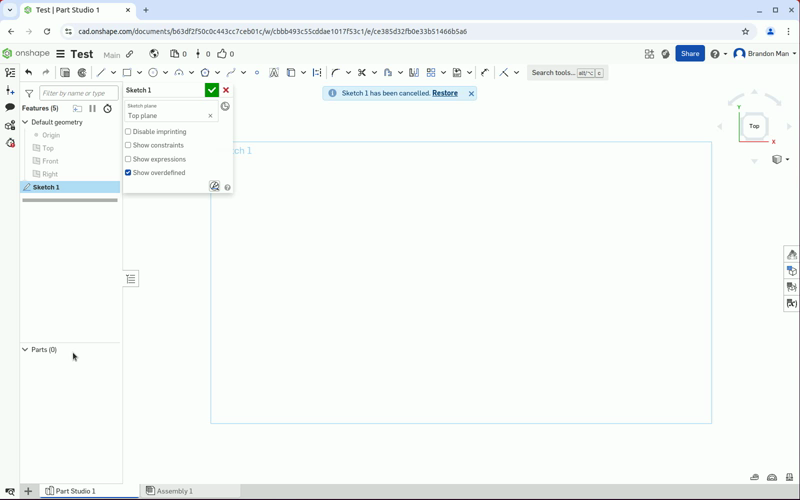
key(y)
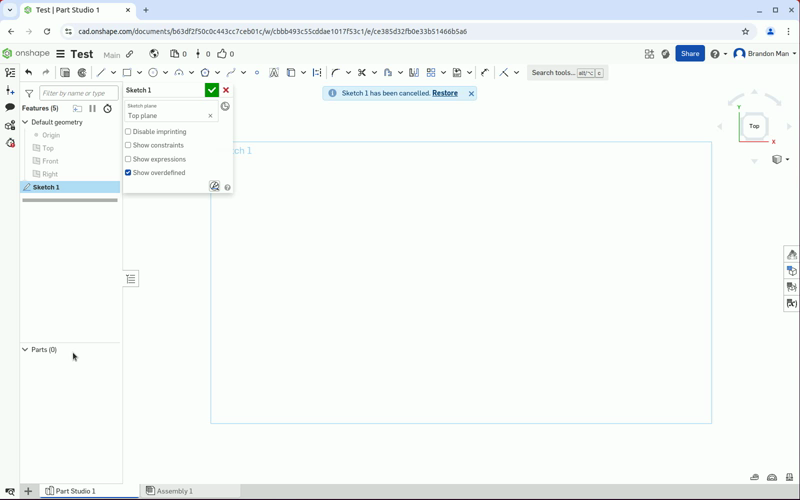
key(l)
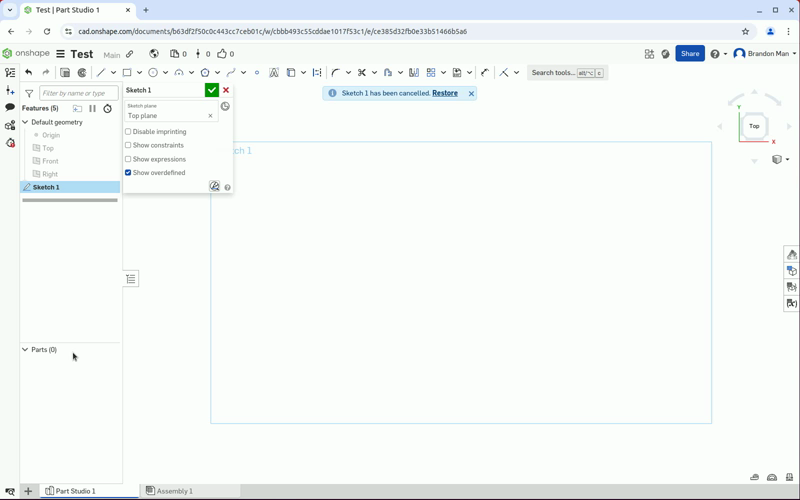
key_down(shift)
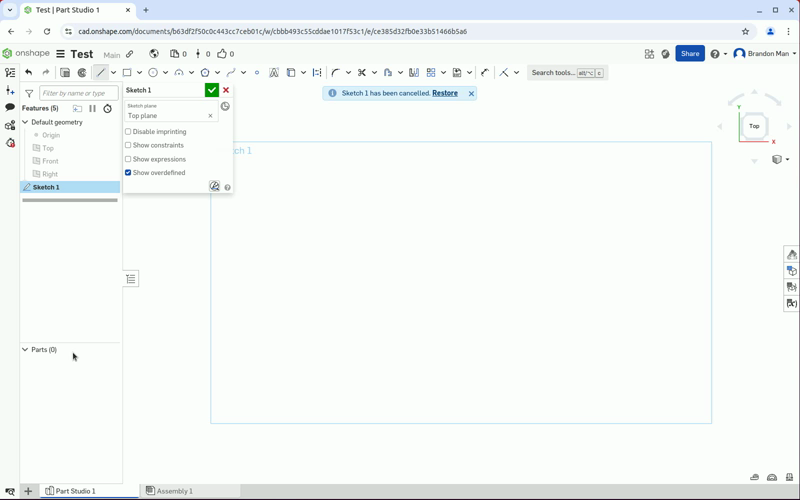
mouse_move(364, 367)
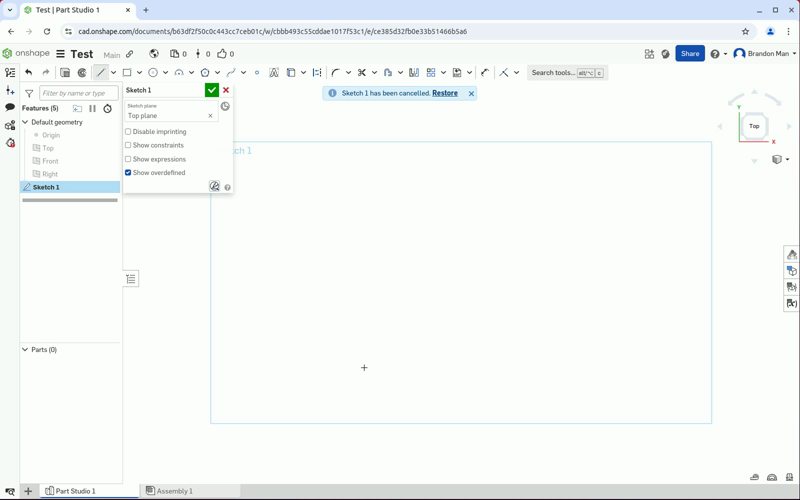
click(364, 367)
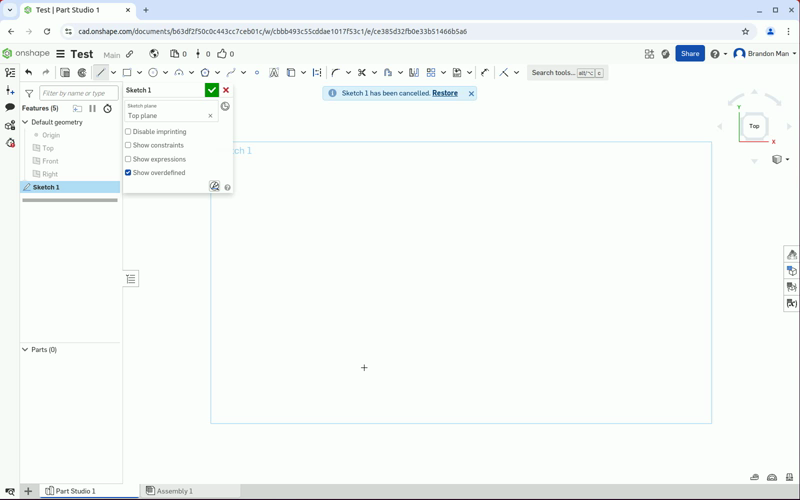
key_up(shift)
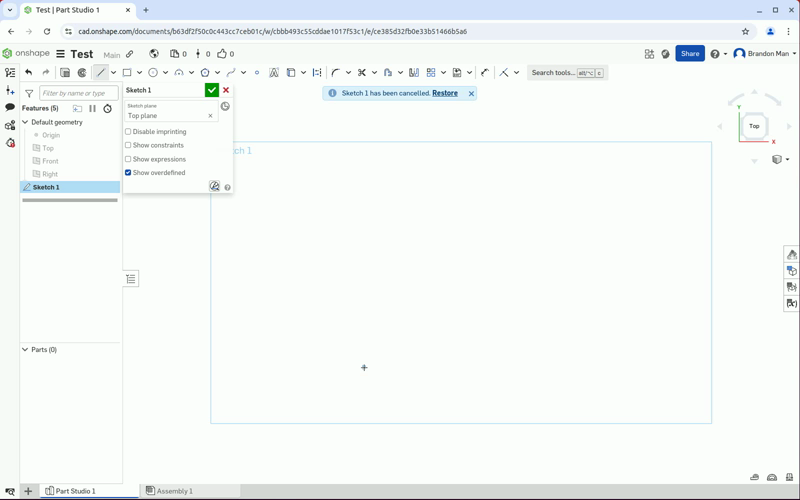
key_down(shift)
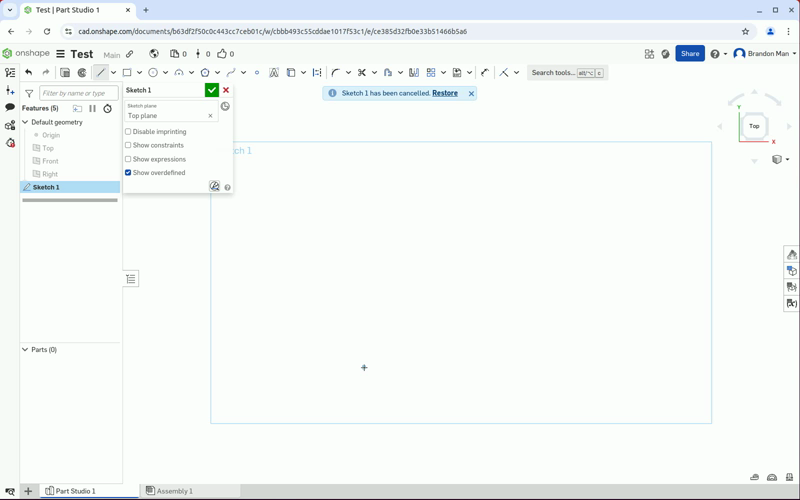
mouse_move(533, 367)
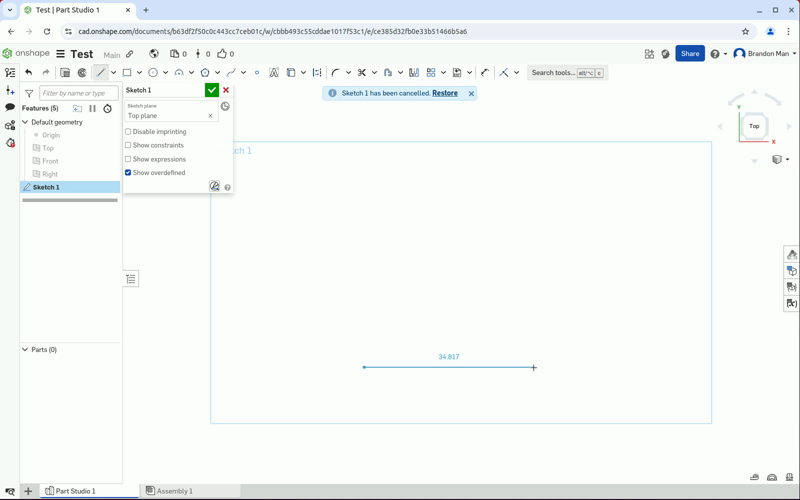
click(533, 367)
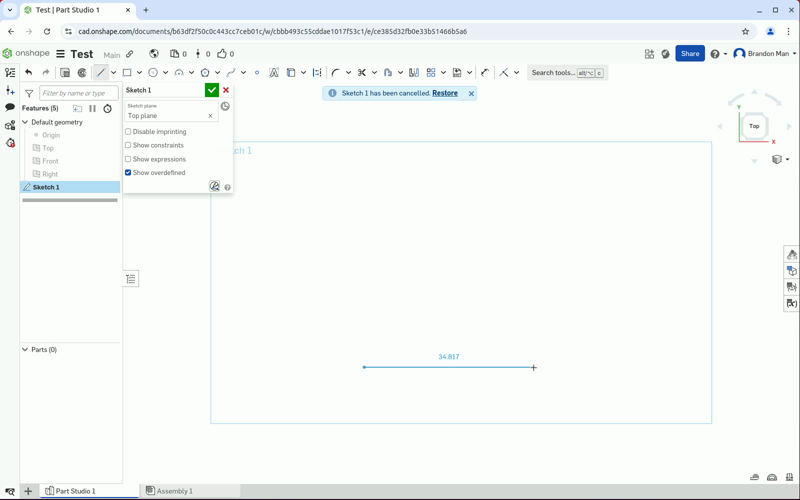
key_up(shift)
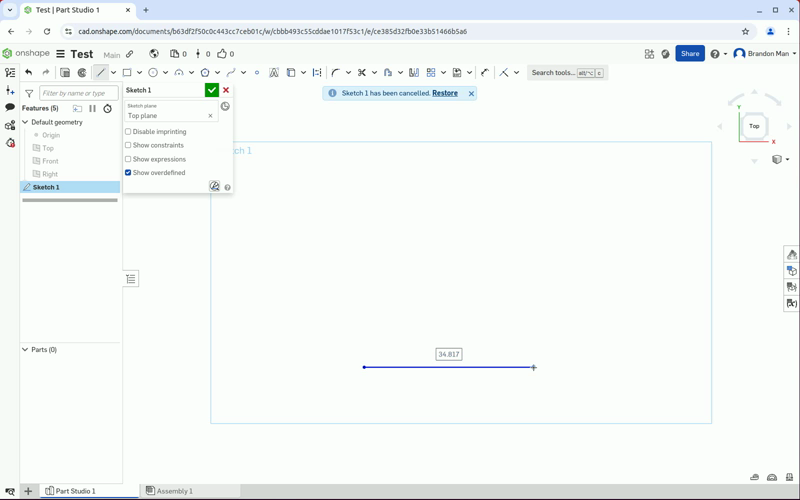
key_down(shift)
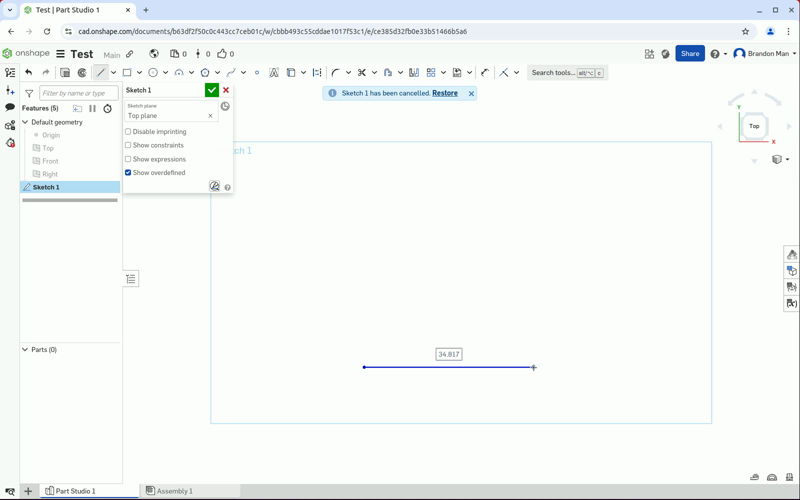
mouse_move(533, 171)
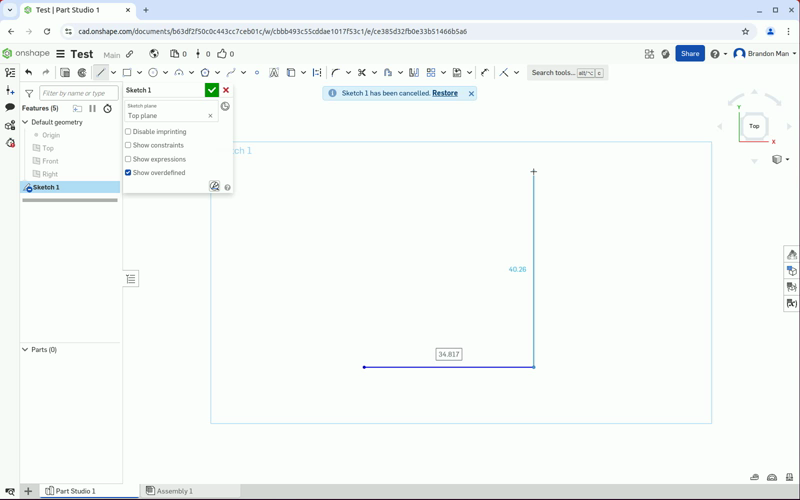
click(533, 171)
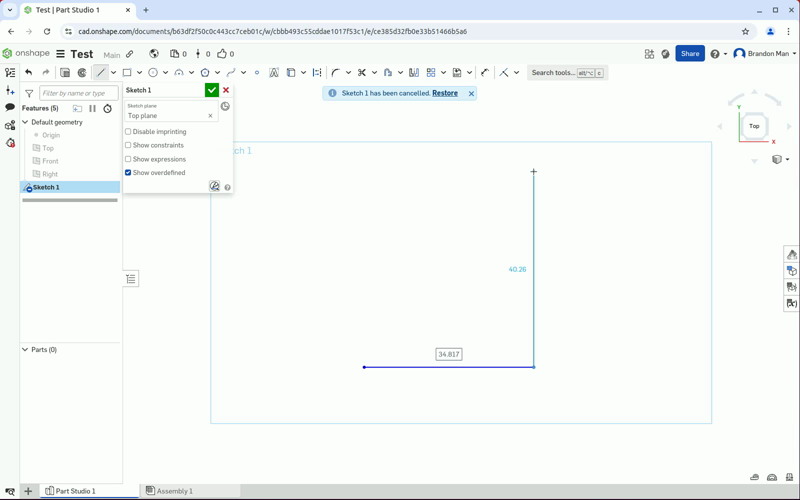
key_up(shift)
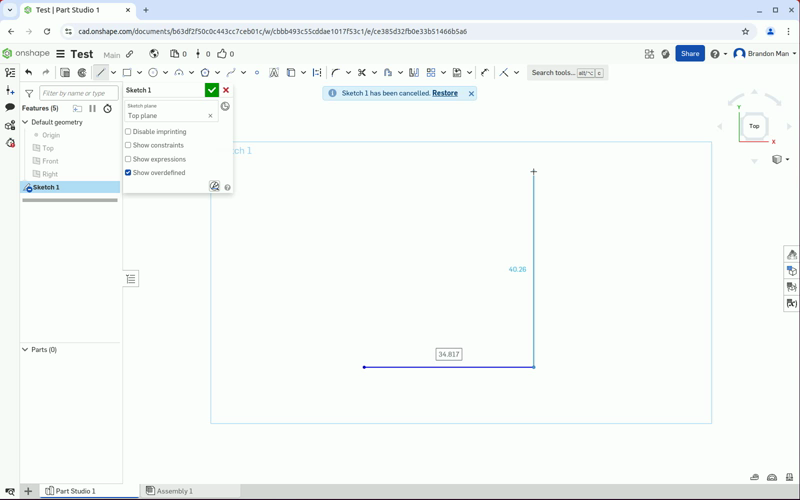
key_down(shift)
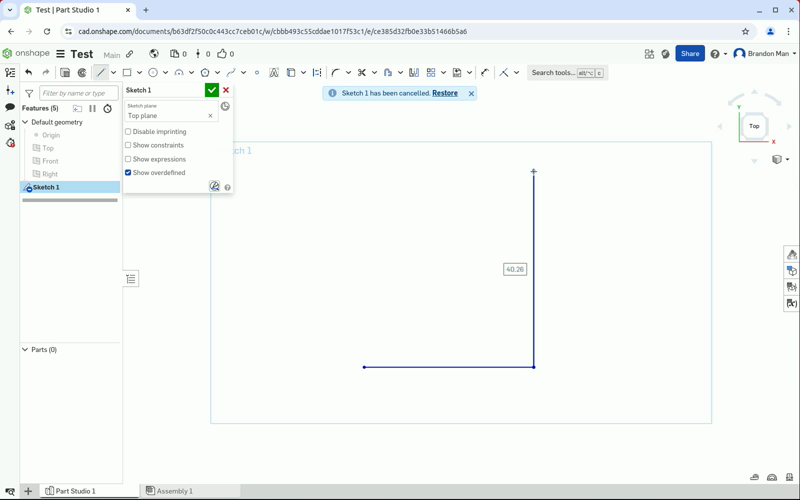
mouse_move(364, 171)
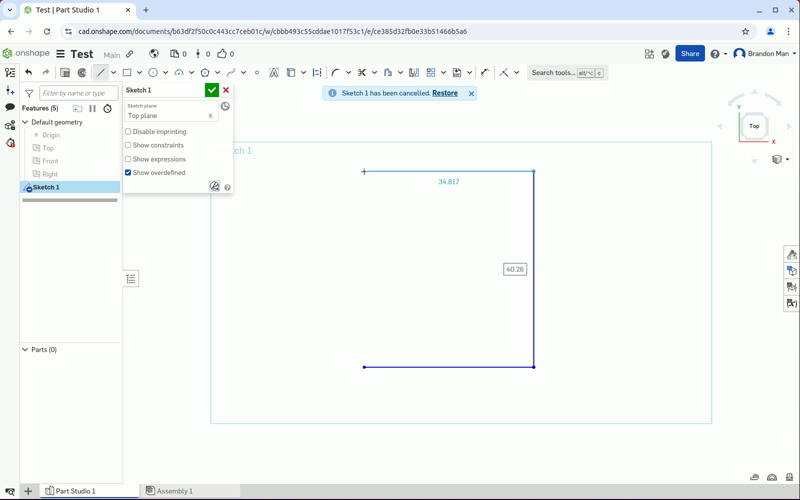
click(364, 171)
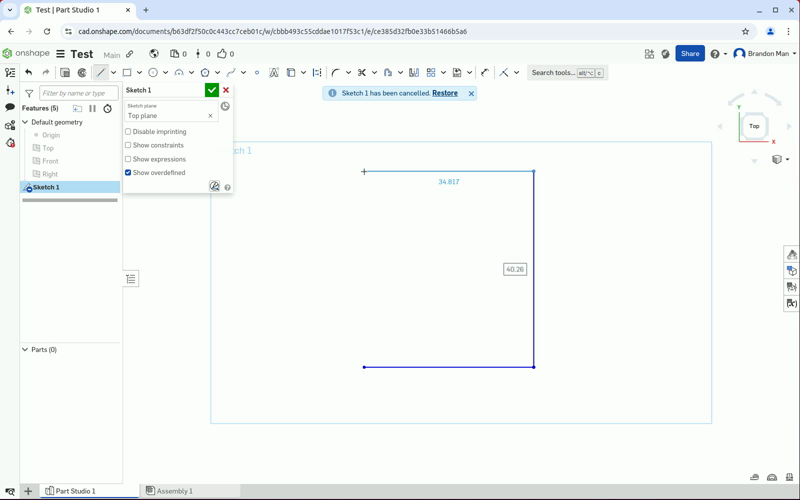
key_up(shift)
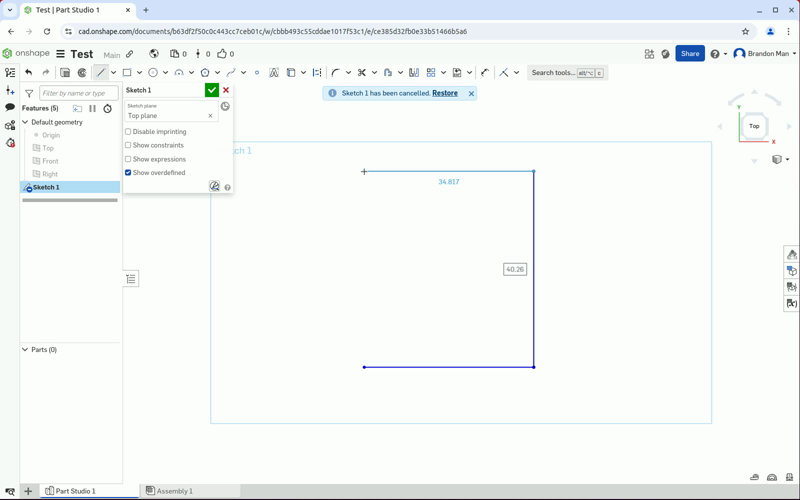
key_down(shift)
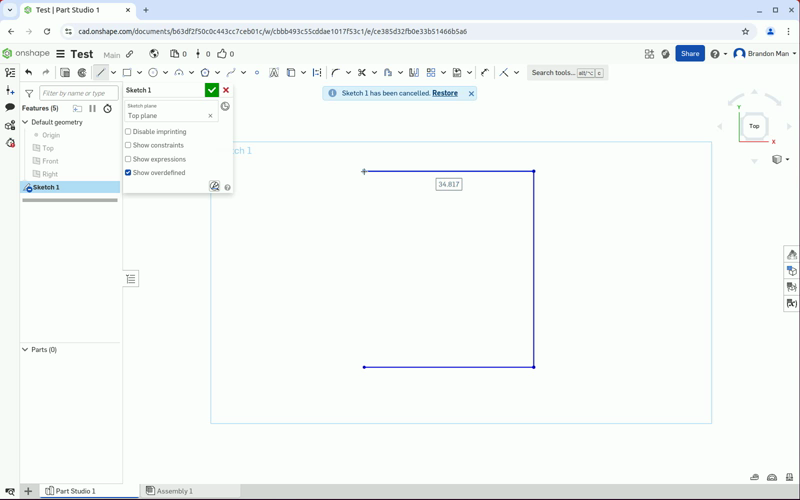
mouse_move(364, 367)
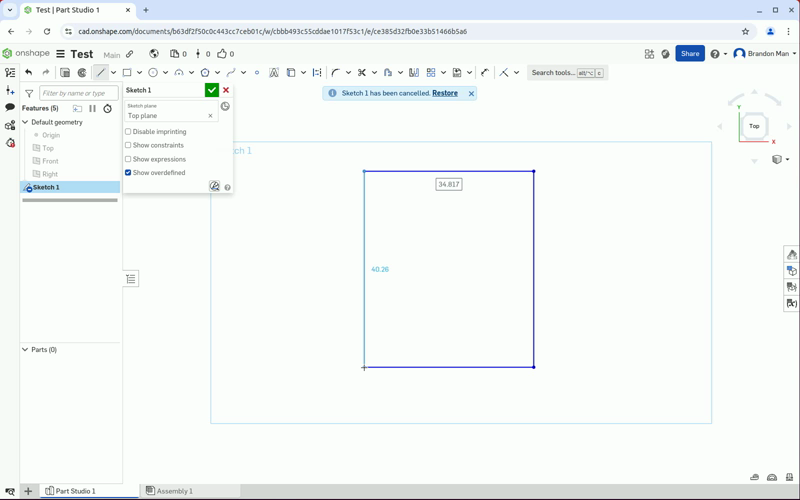
key_up(shift)
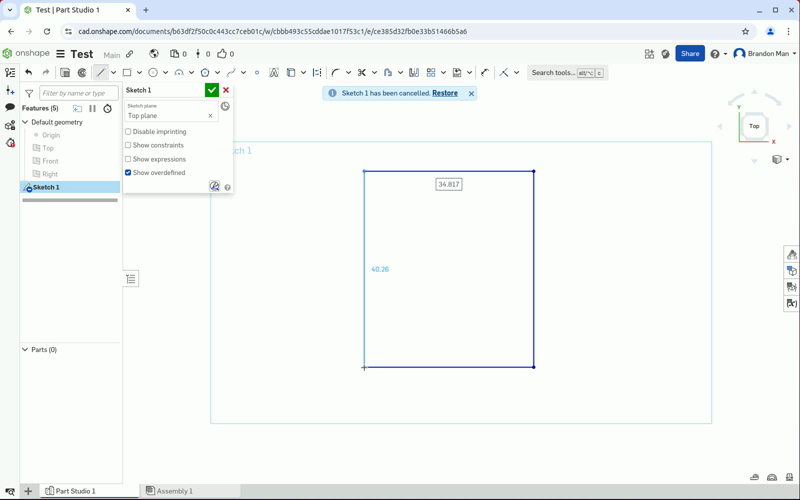
click(364, 367)
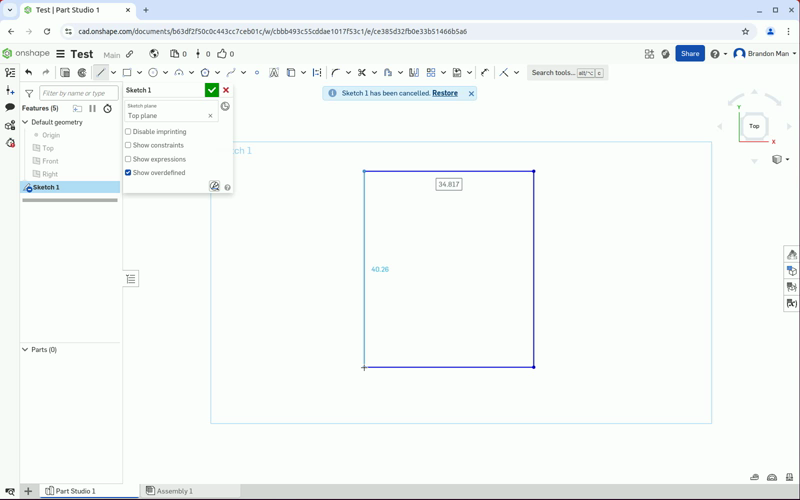
key(esc)
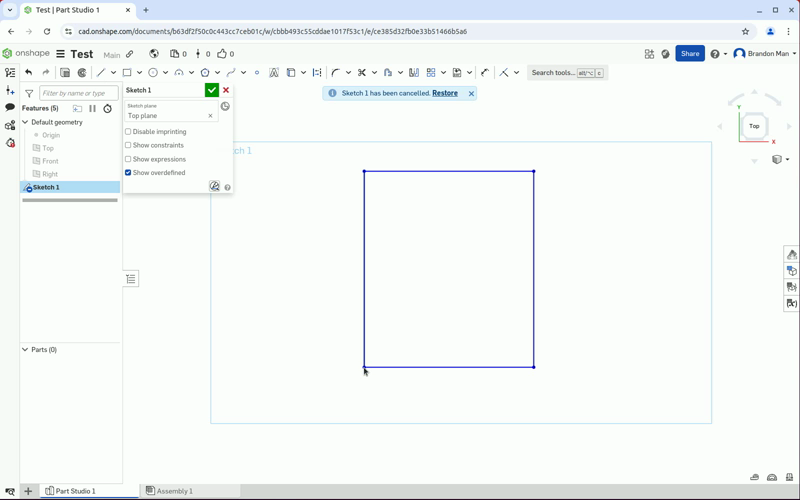
key(c)
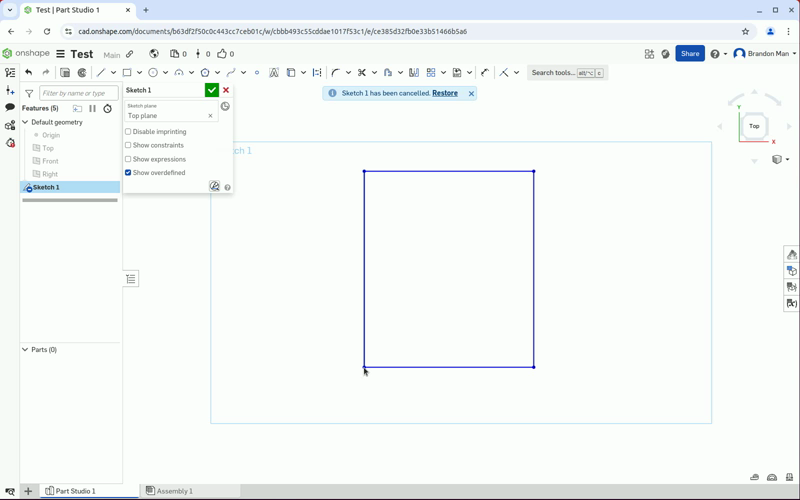
key_down(shift)
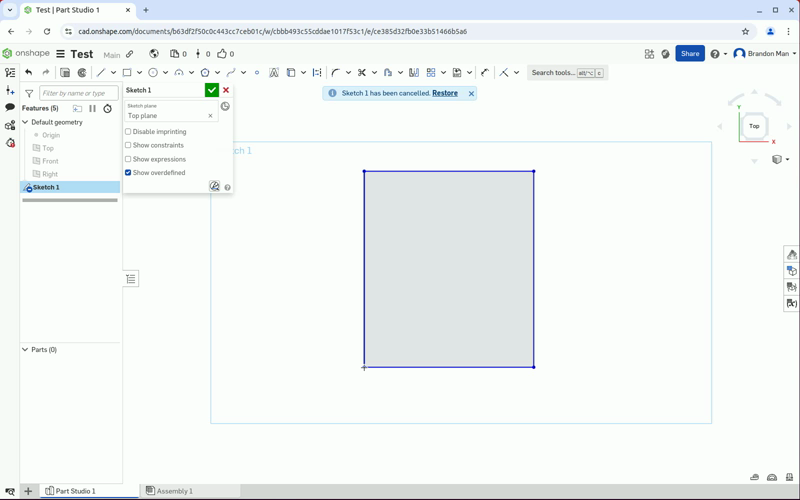
mouse_move(385, 340)
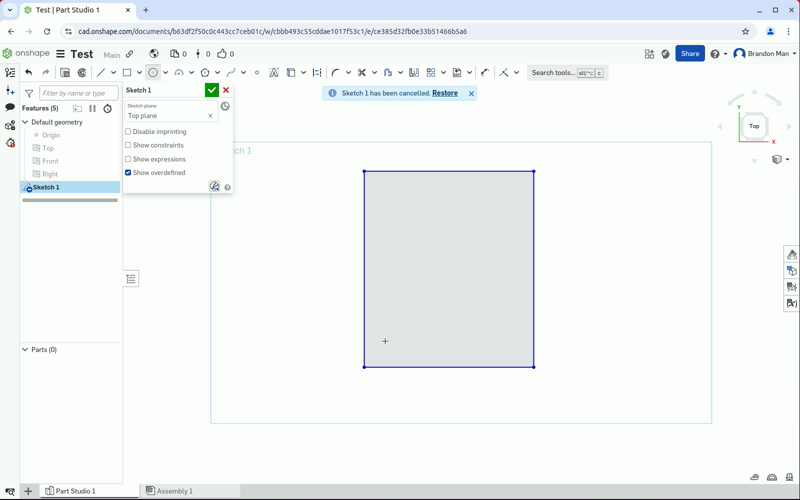
click(385, 340)
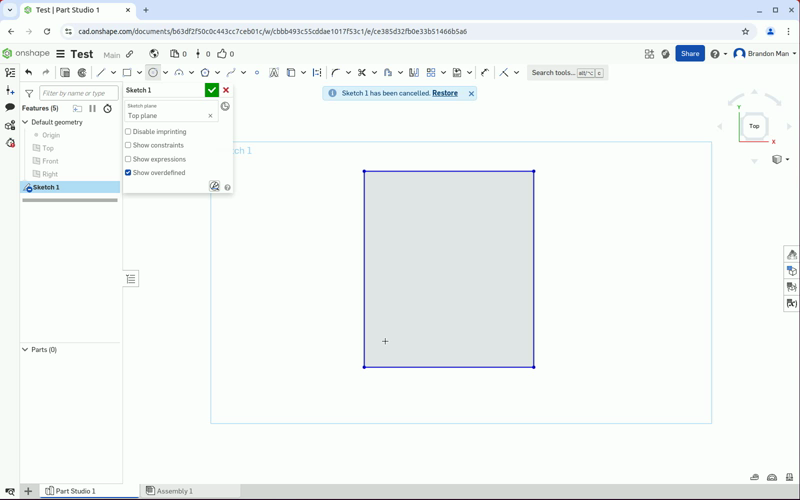
key_up(shift)
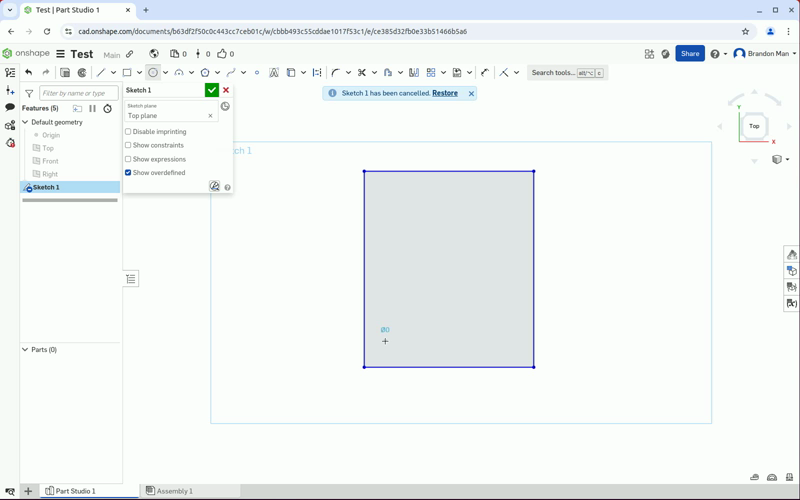
mouse_move(389, 340)
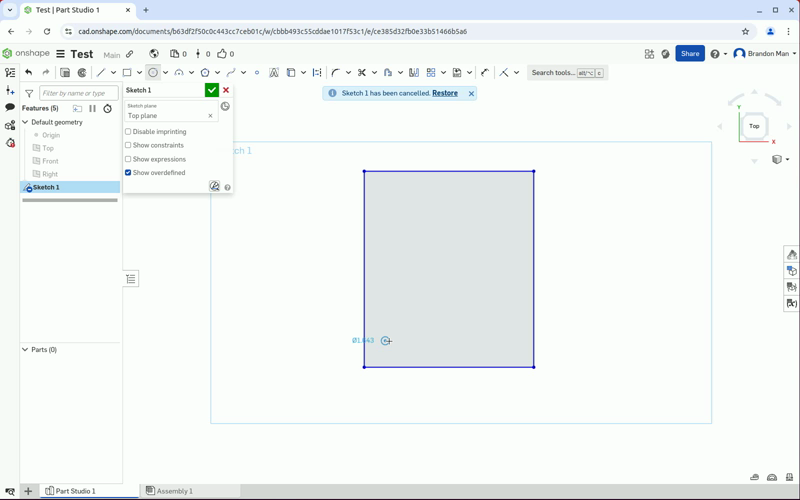
click(389, 340)
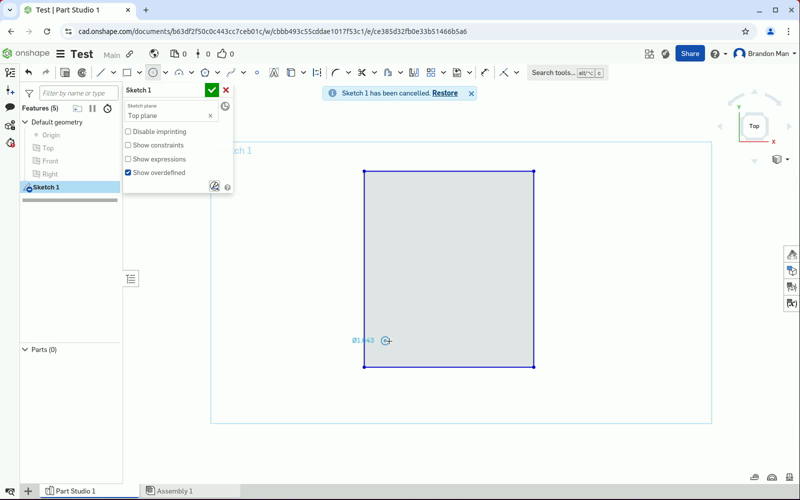
key(esc)
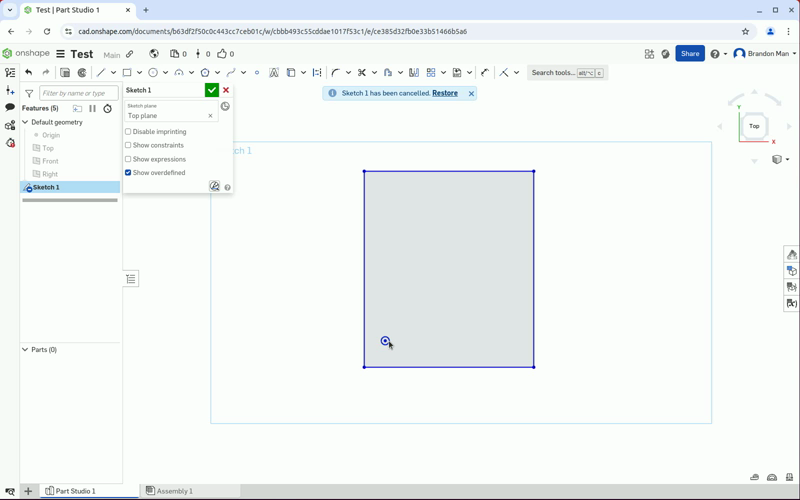
key(c)
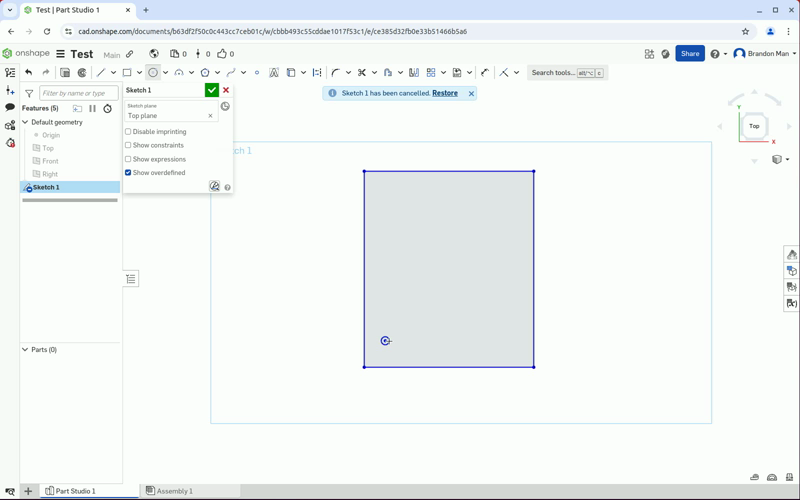
key_down(shift)
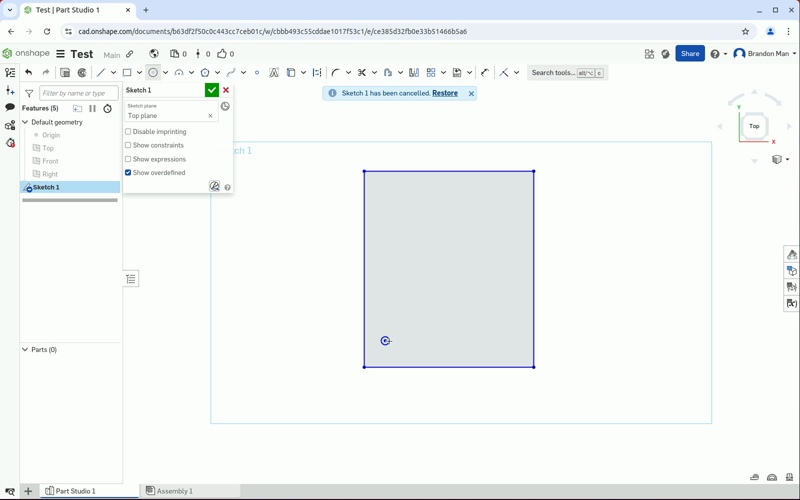
mouse_move(385, 276)
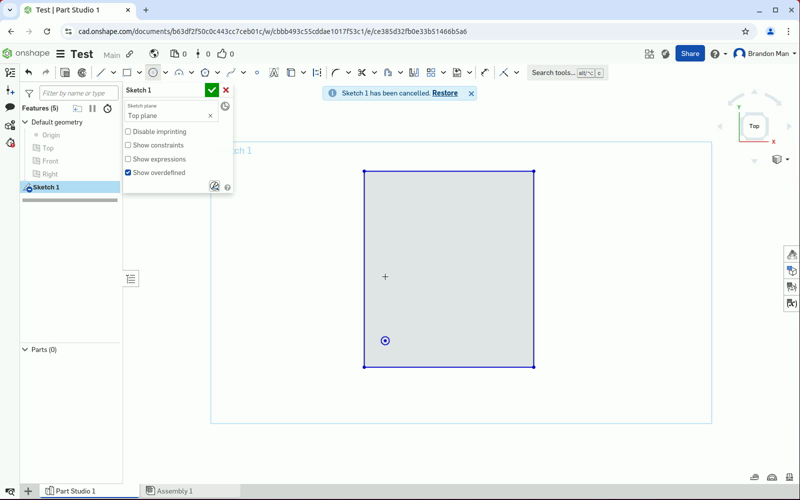
click(385, 276)
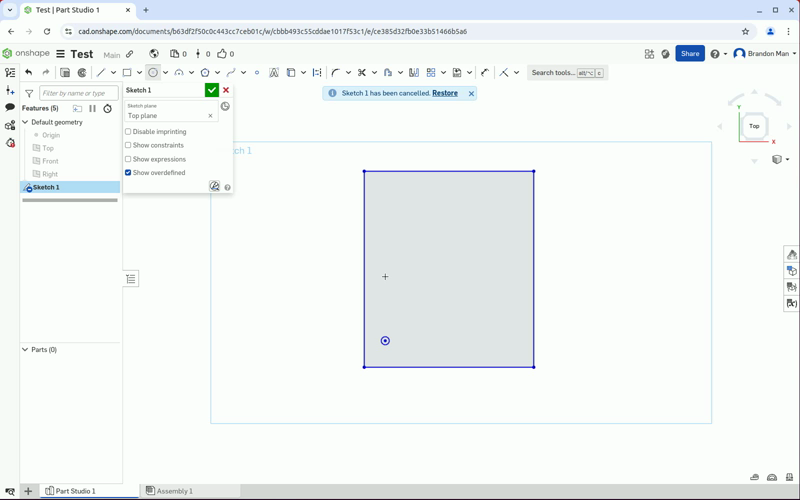
key_up(shift)
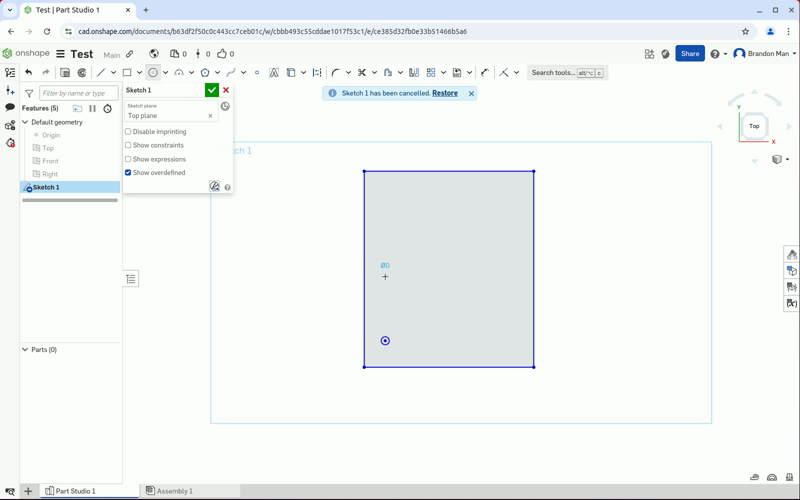
mouse_move(389, 276)
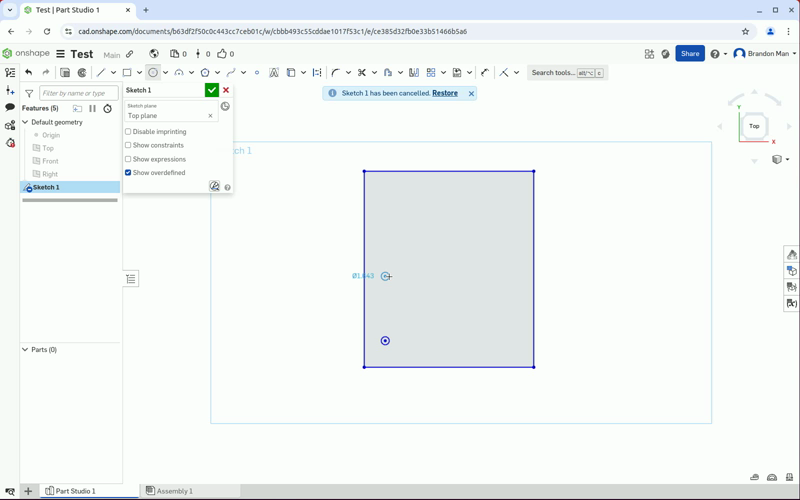
click(389, 276)
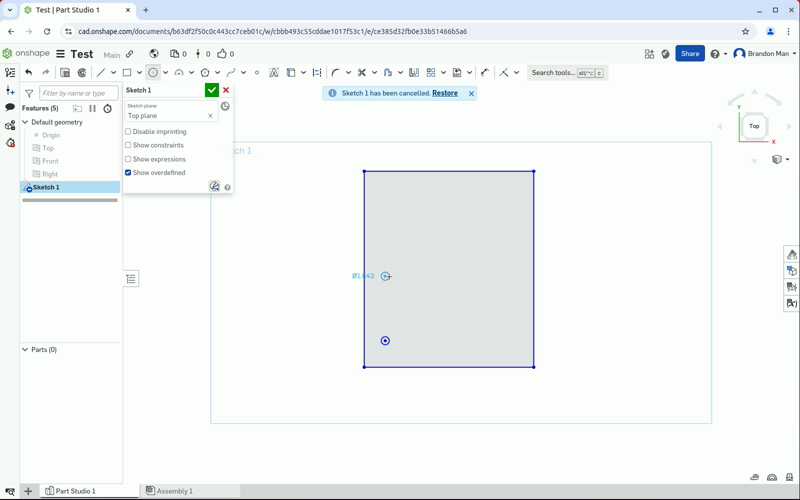
key(esc)
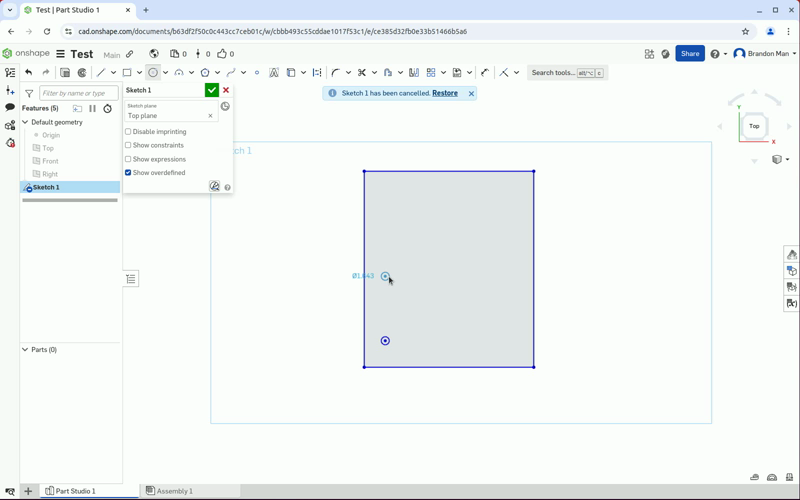
key(c)
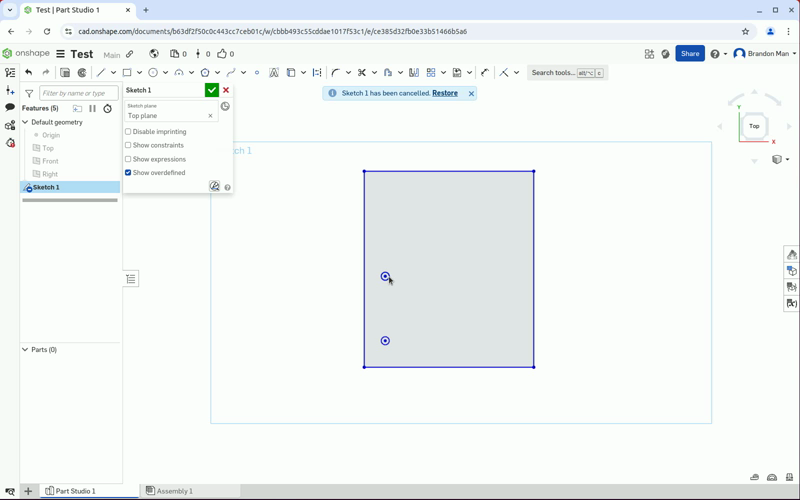
key_down(shift)
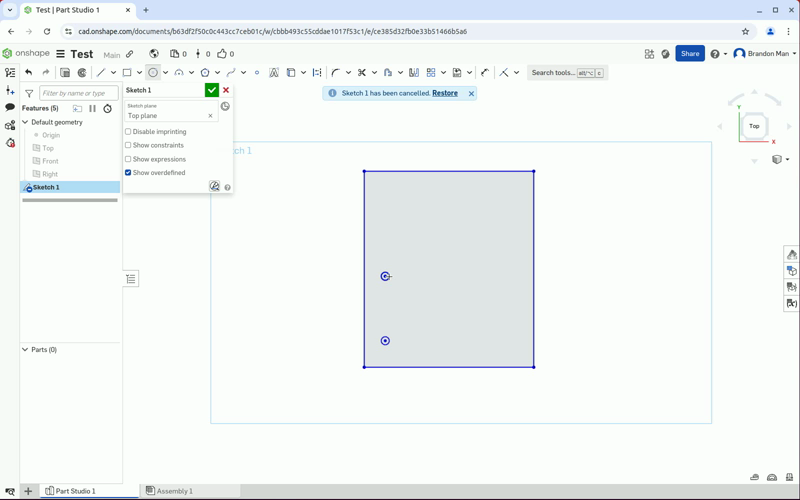
mouse_move(513, 340)
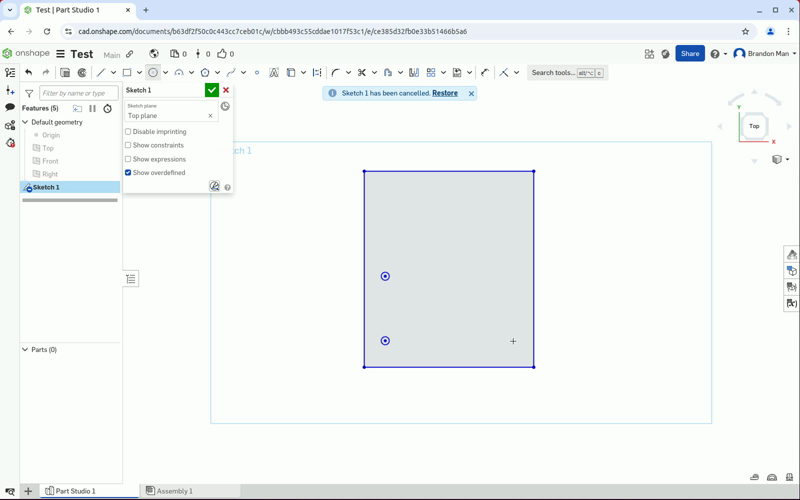
click(513, 340)
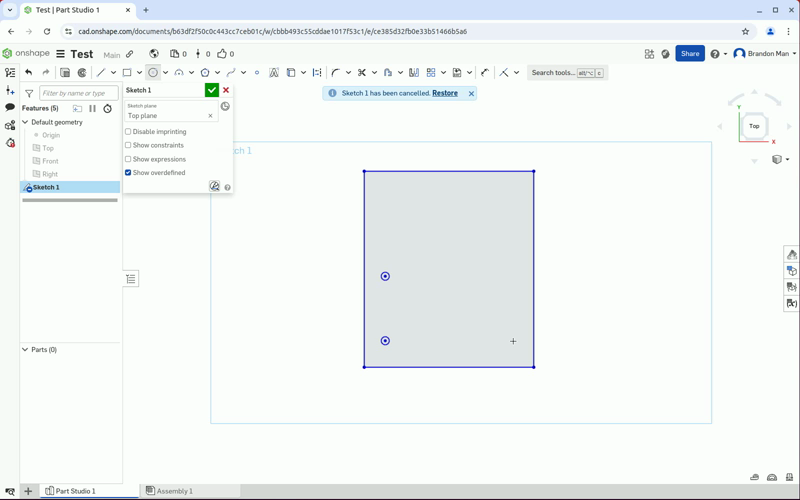
key_up(shift)
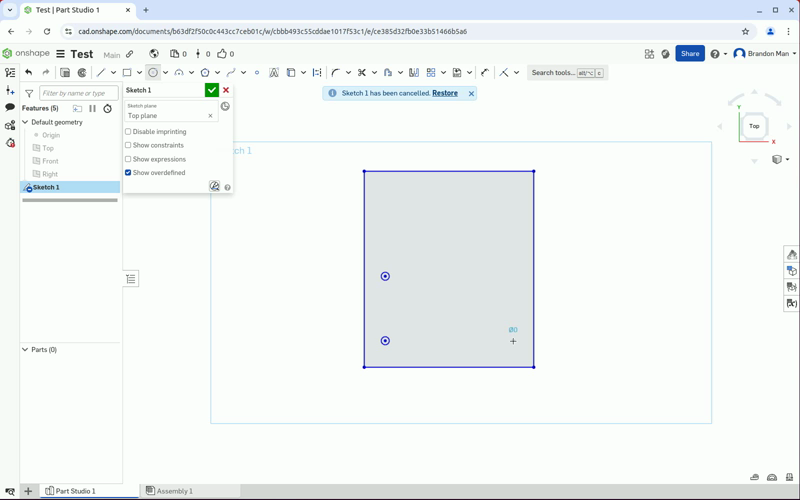
mouse_move(517, 340)
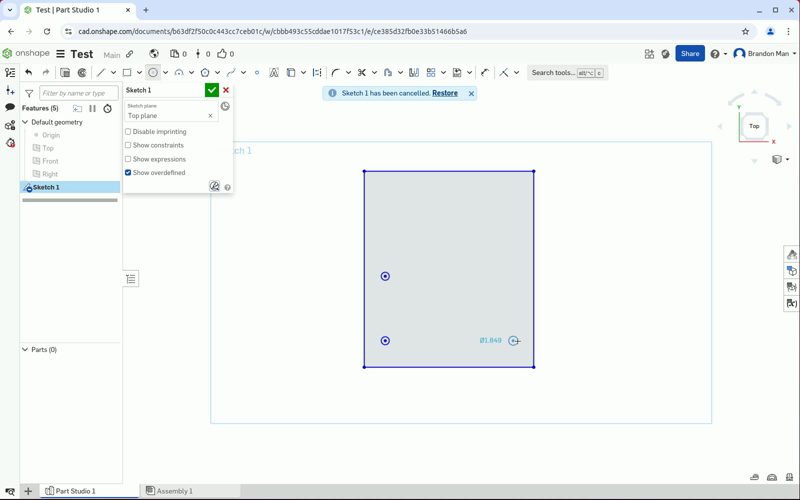
click(517, 340)
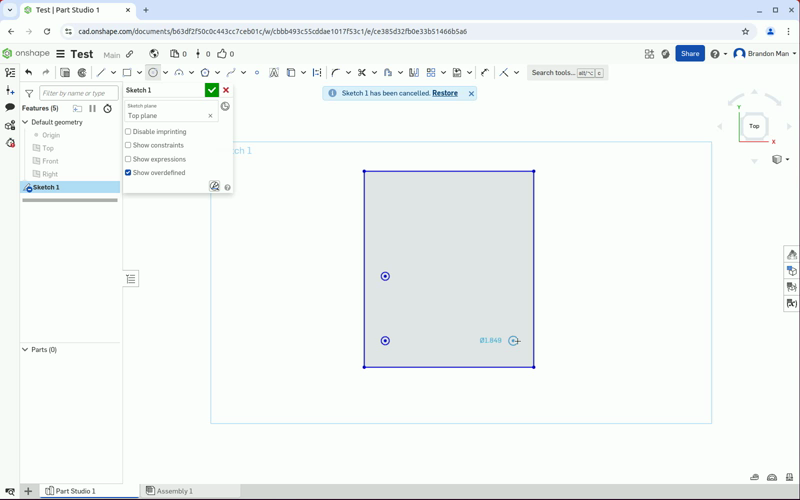
key(esc)
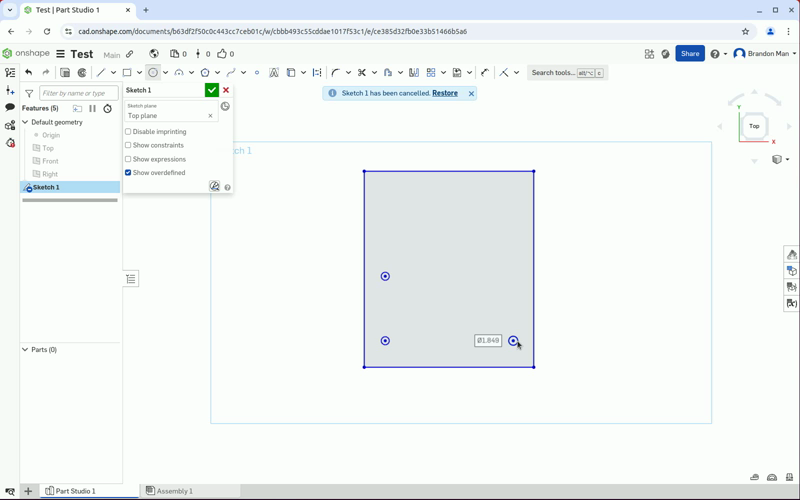
key(c)
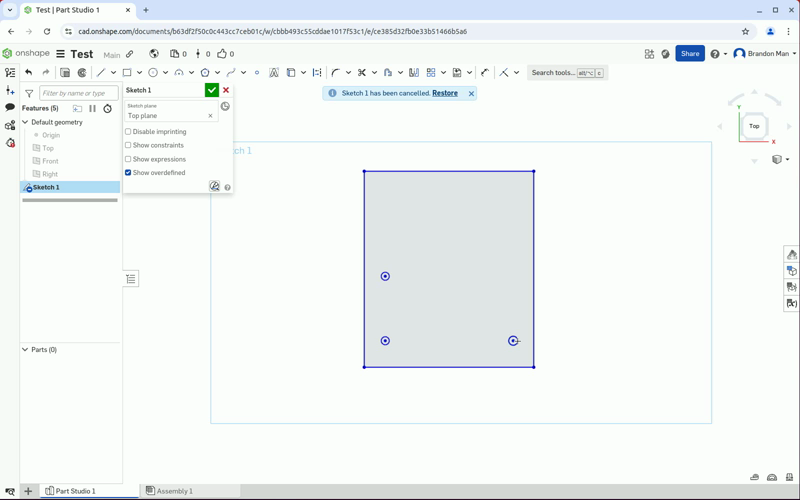
key_down(shift)
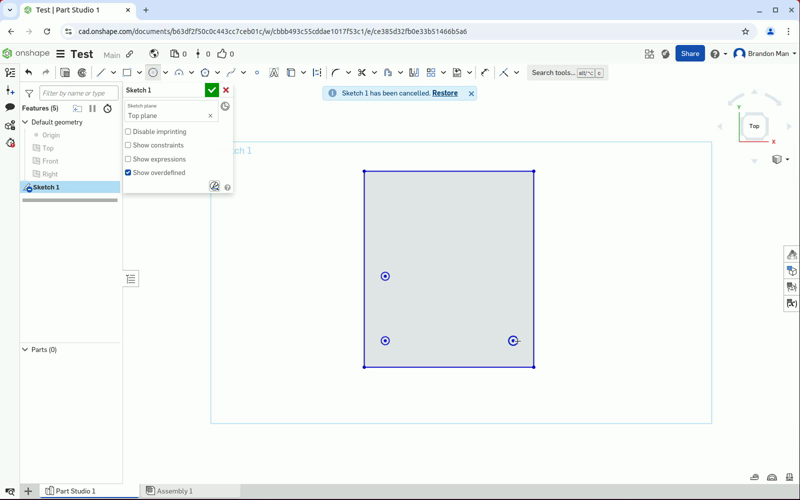
mouse_move(513, 276)
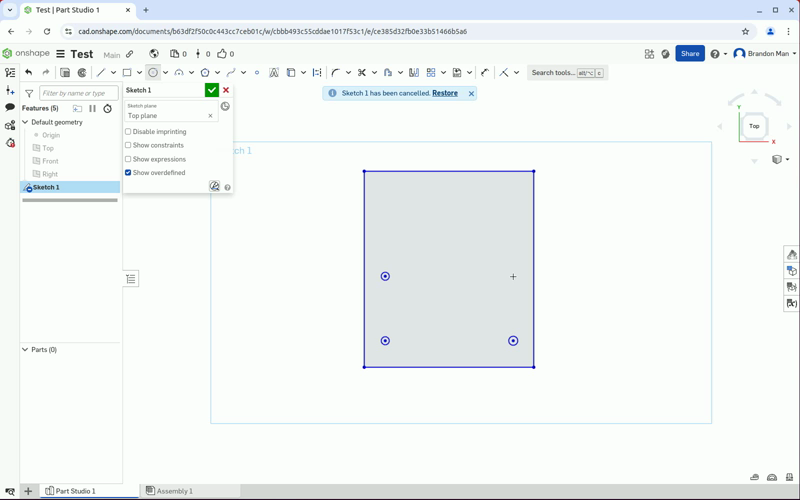
click(513, 276)
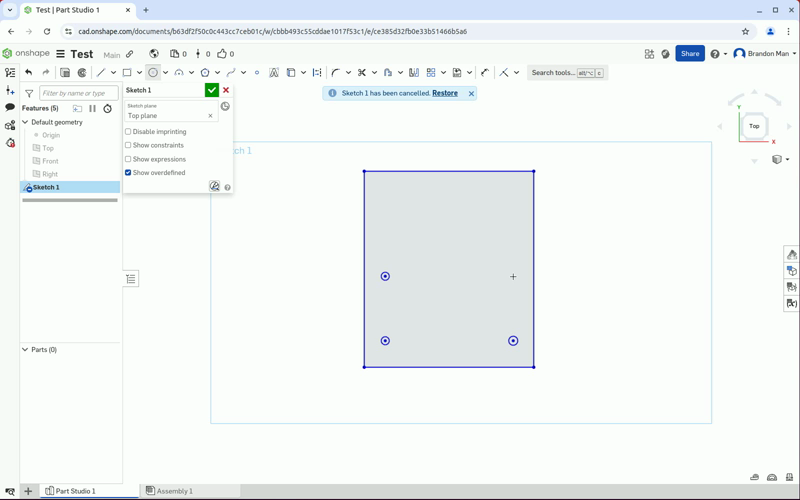
key_up(shift)
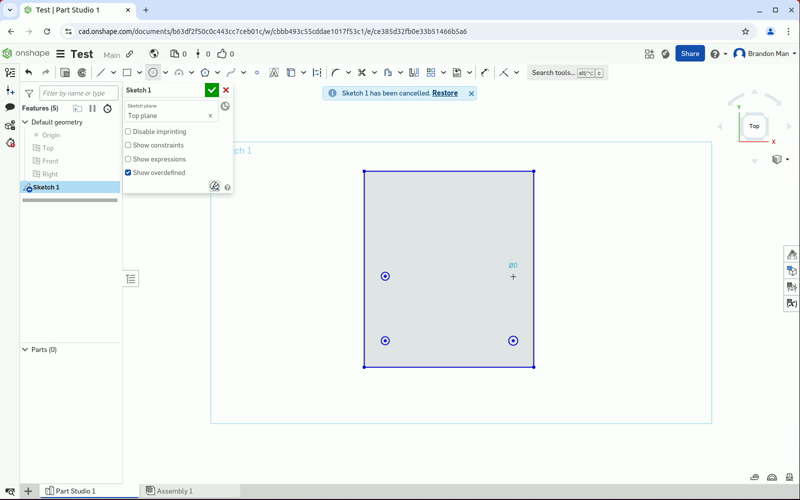
mouse_move(517, 276)
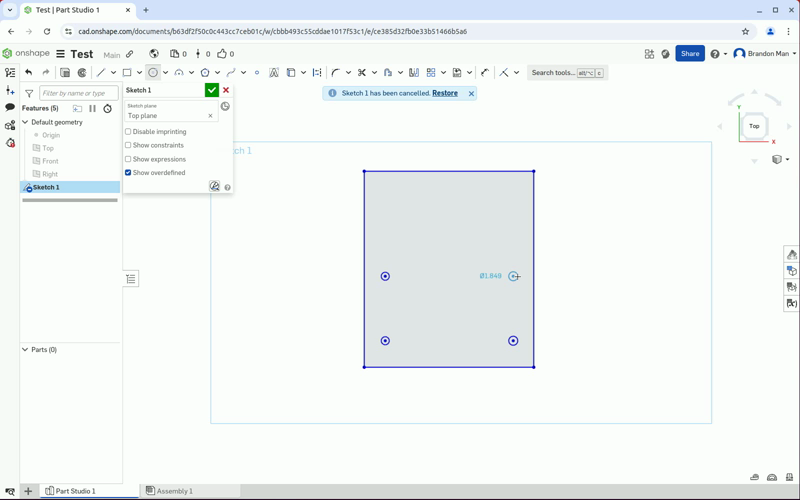
click(517, 276)
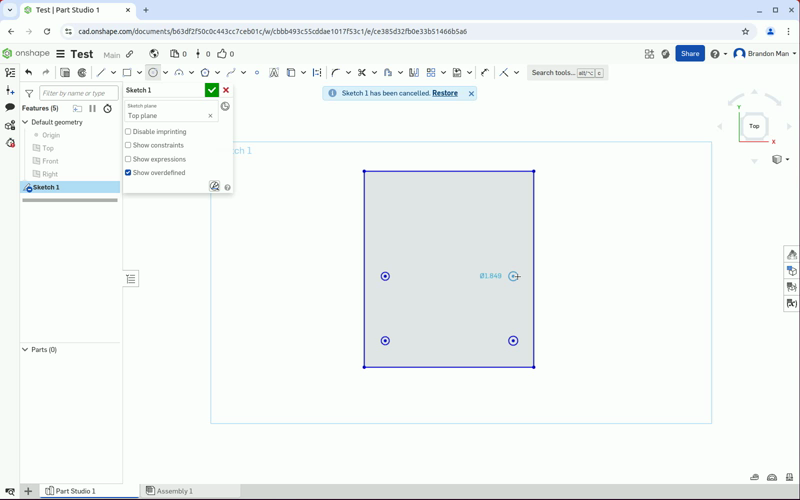
key(esc)
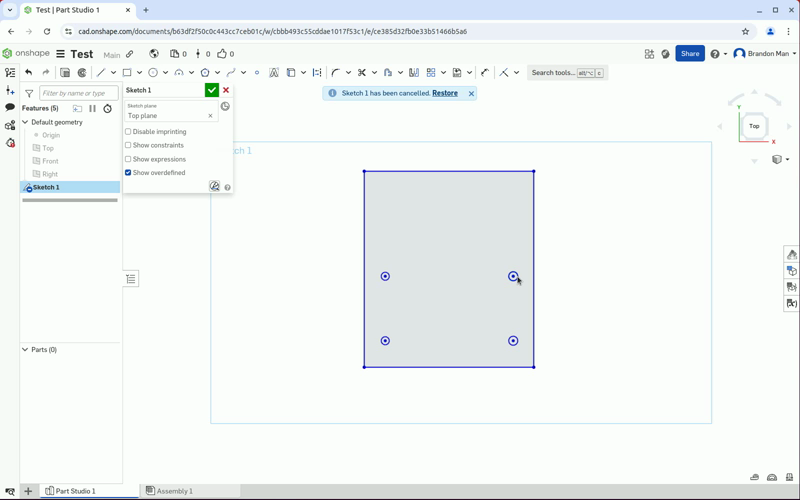
mouse_move(400, 228)
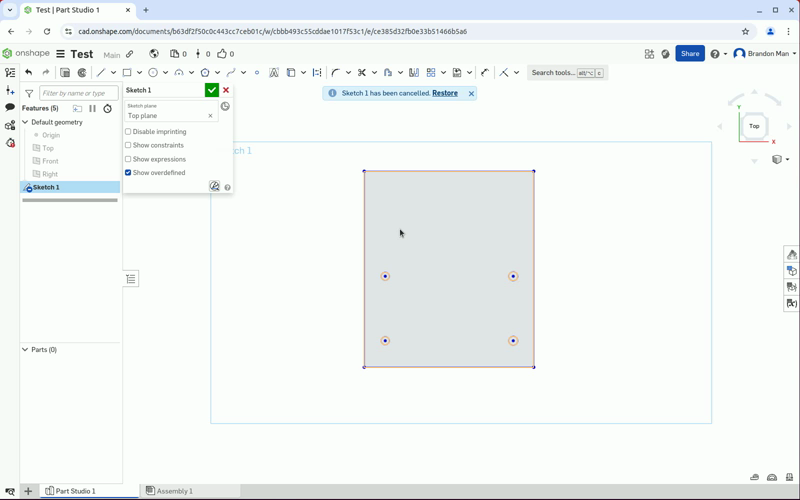
click(400, 228)
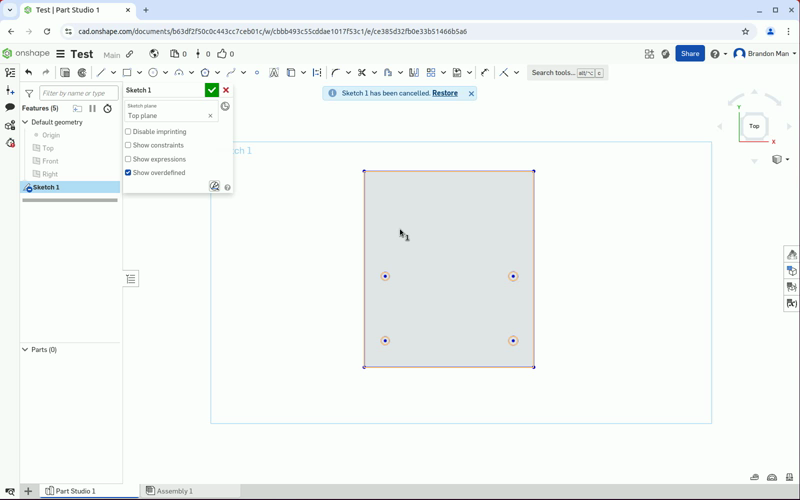
mouse_move(73, 352)
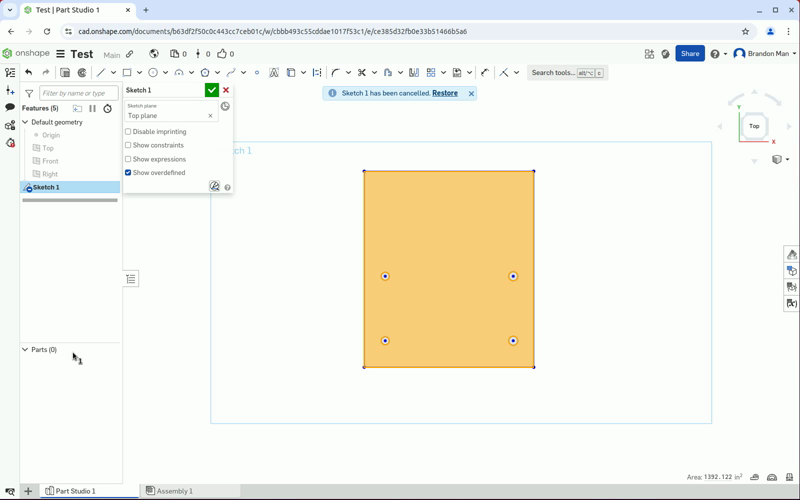
key(shift+y)
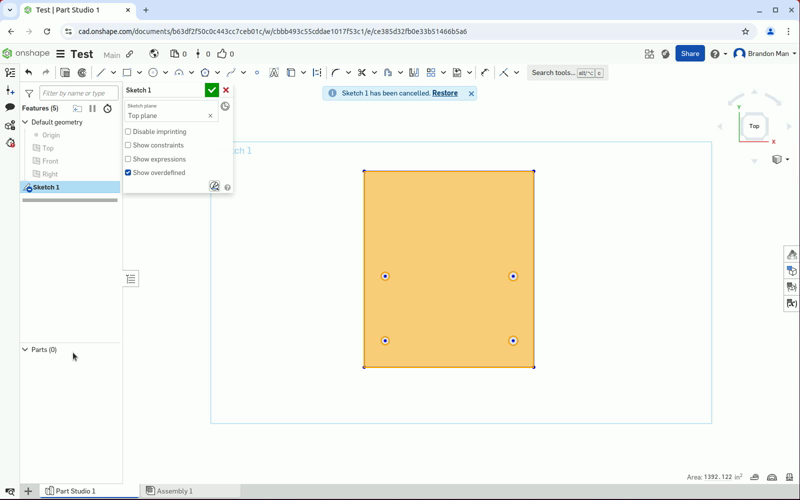
key(shift+e)
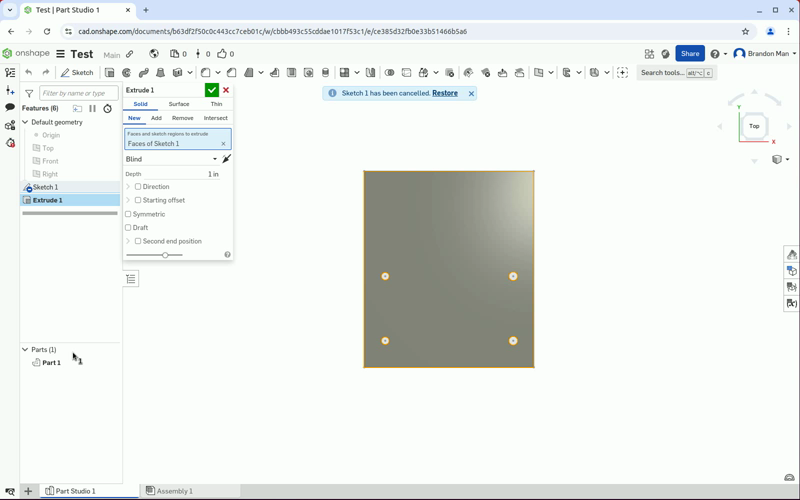
mouse_move(143, 106)
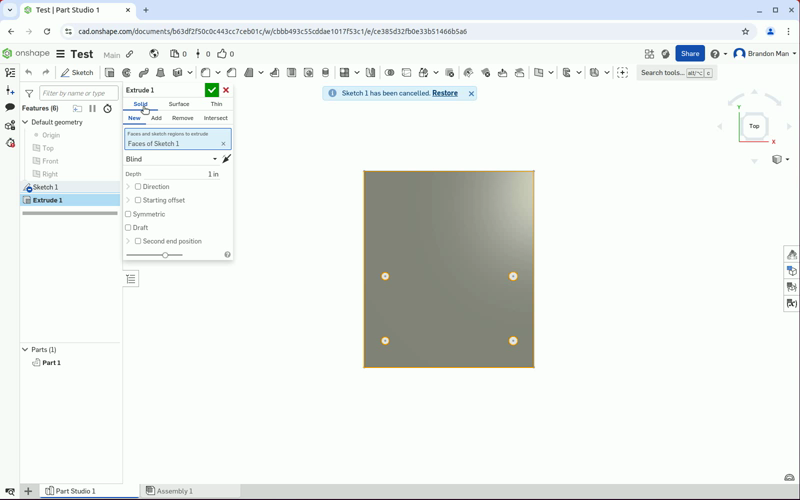
click(143, 106)
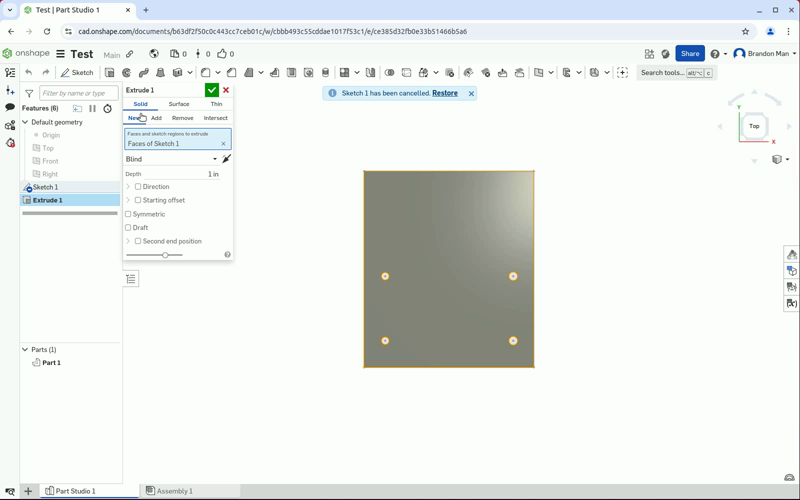
mouse_move(137, 120)
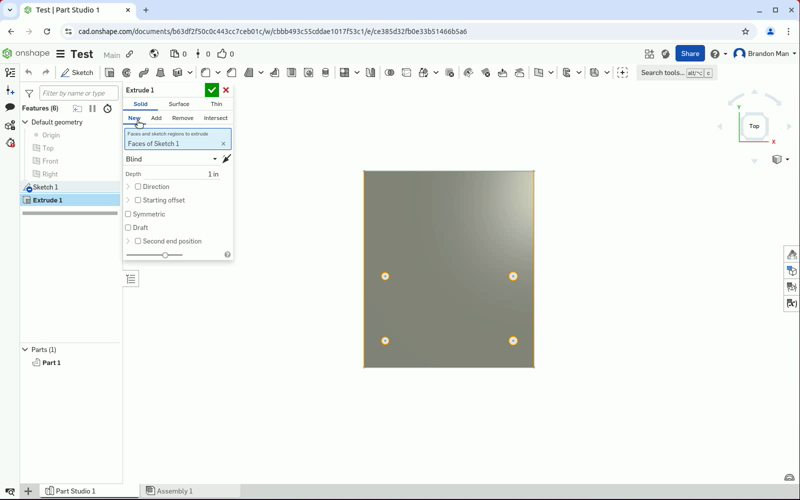
click(137, 120)
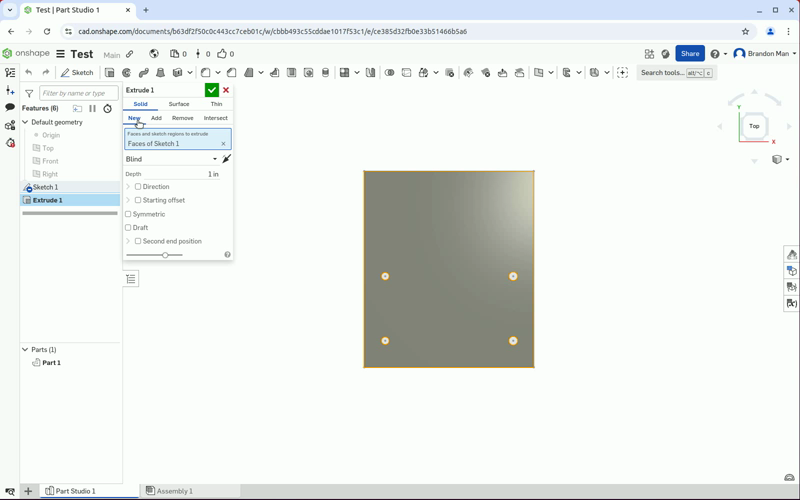
key(tab, 4)
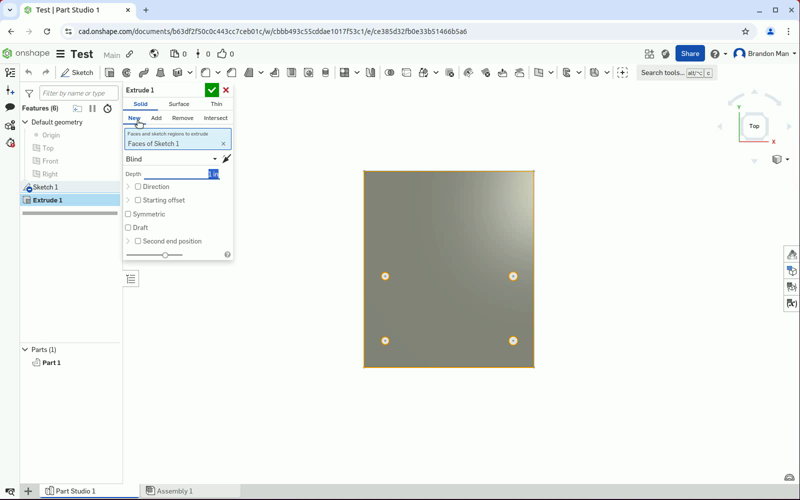
text(0.481)
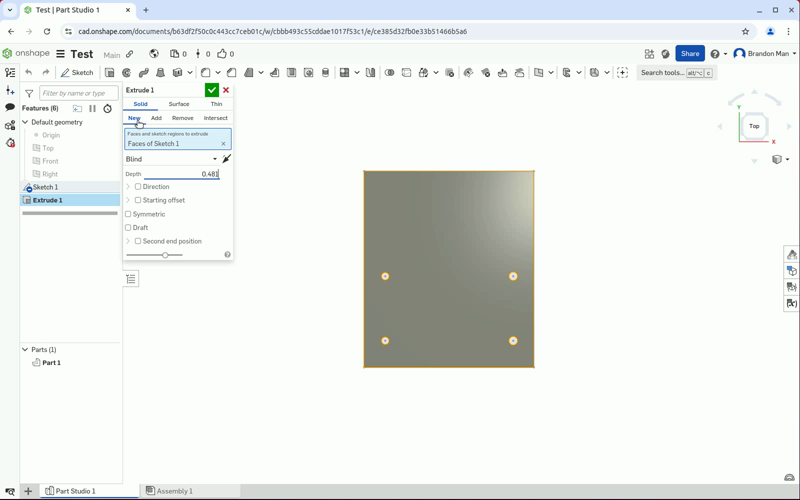
key(enter)
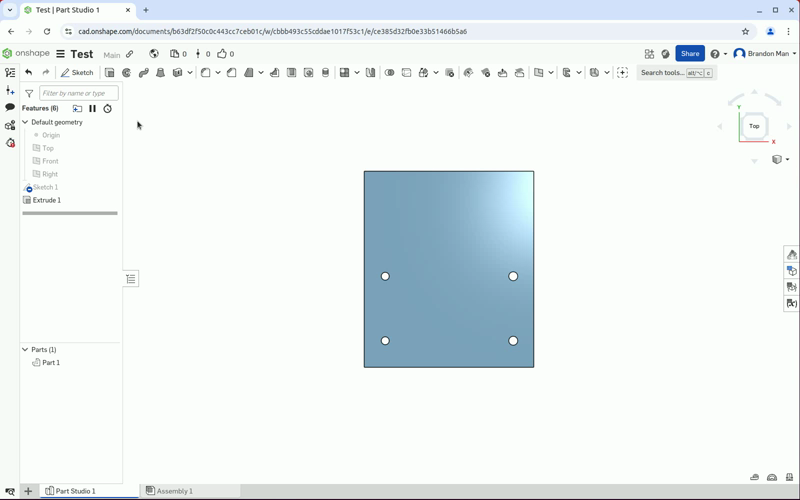
key(shift+h)
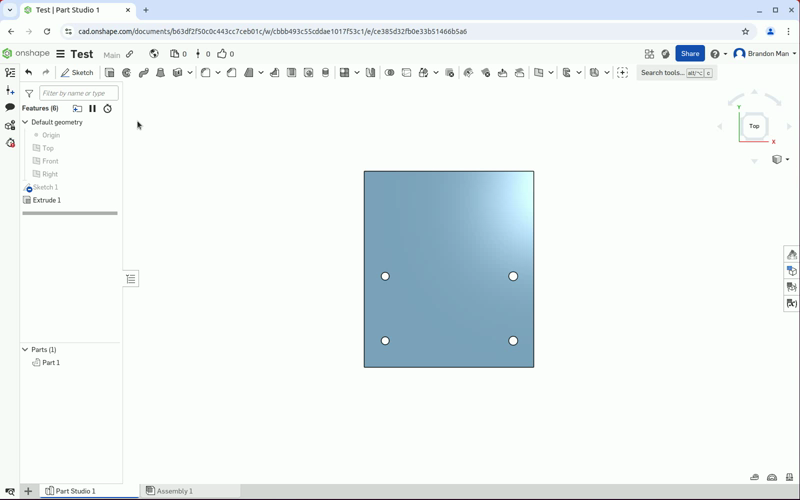
key(shift+h)
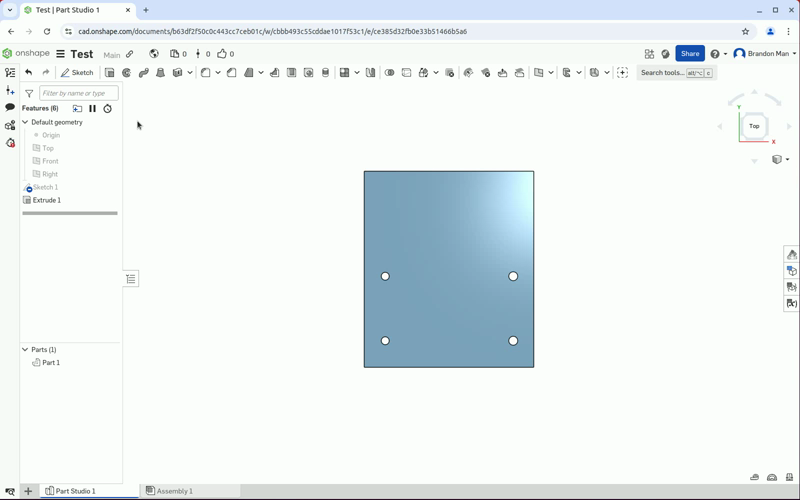
mouse_move(73, 189)
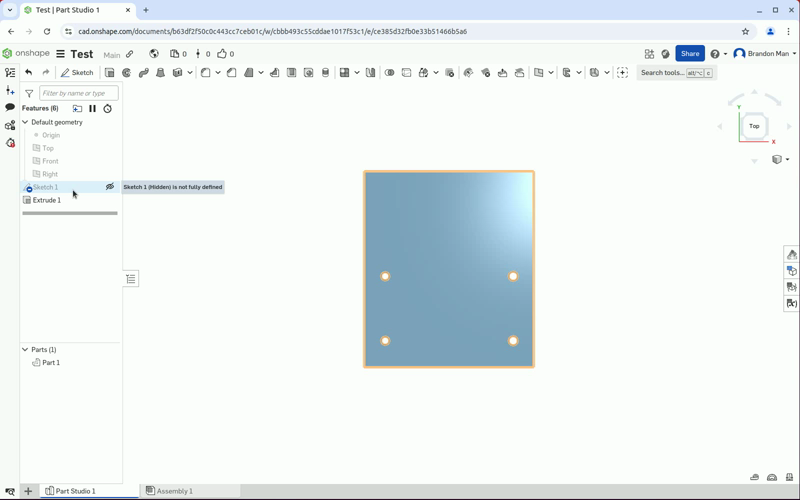
click(73, 189)
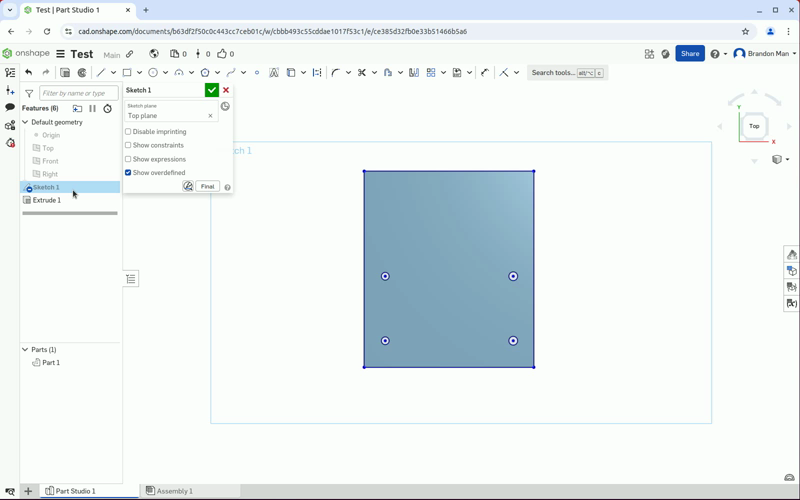
mouse_move(229, 92)
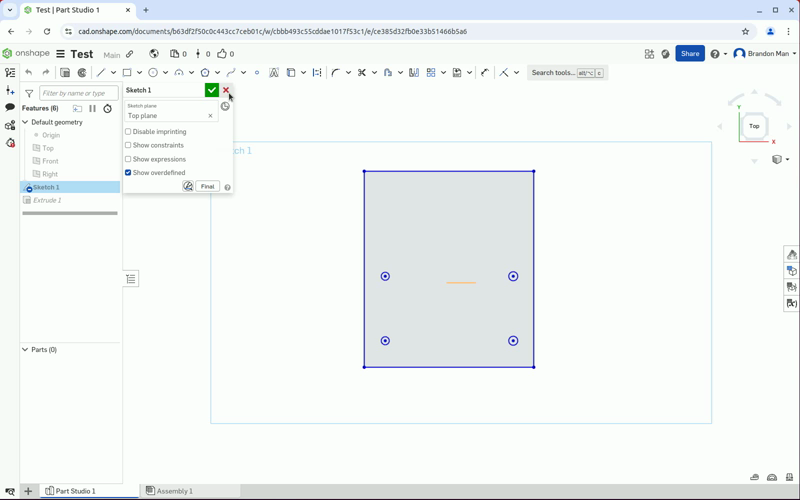
click(229, 92)
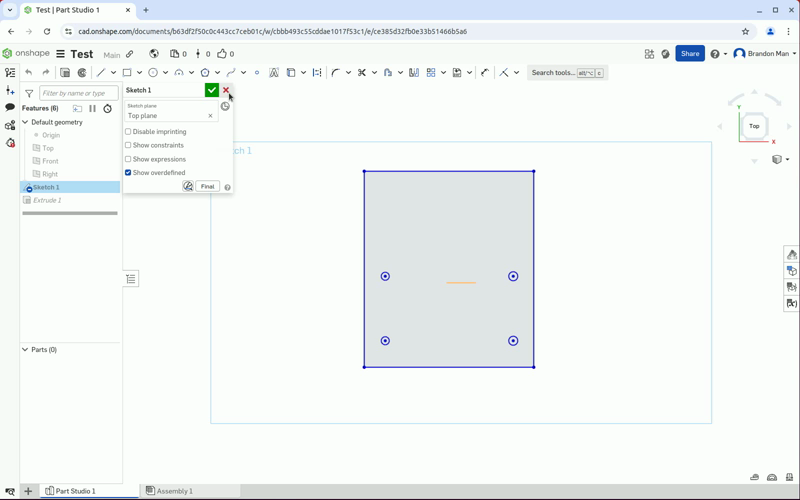
key(shift+s)
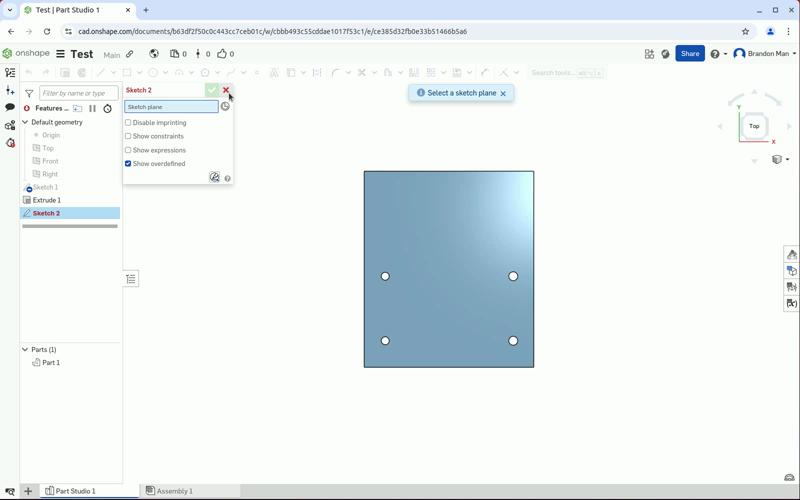
mouse_move(73, 150)
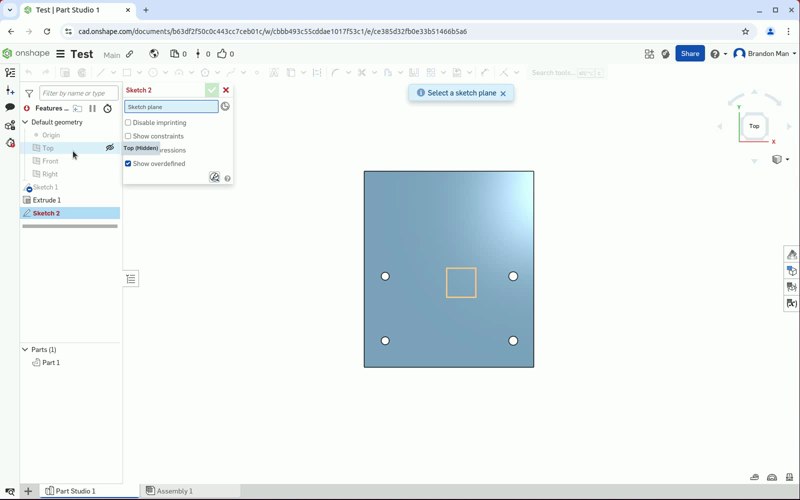
click(73, 150)
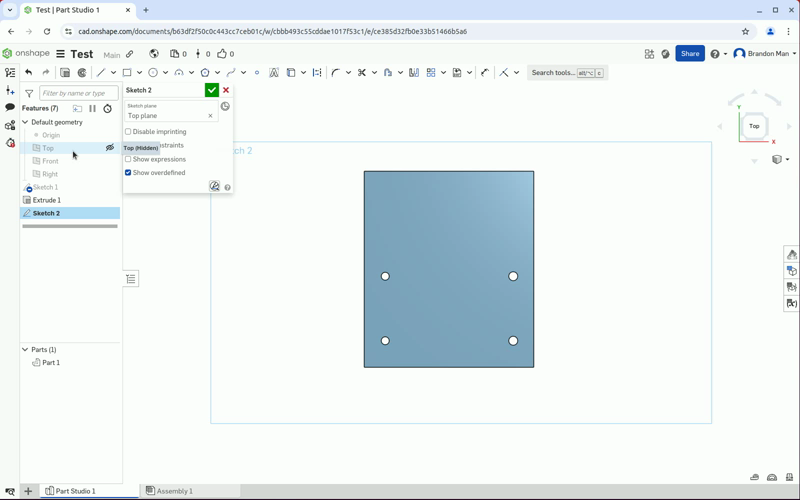
mouse_move(73, 352)
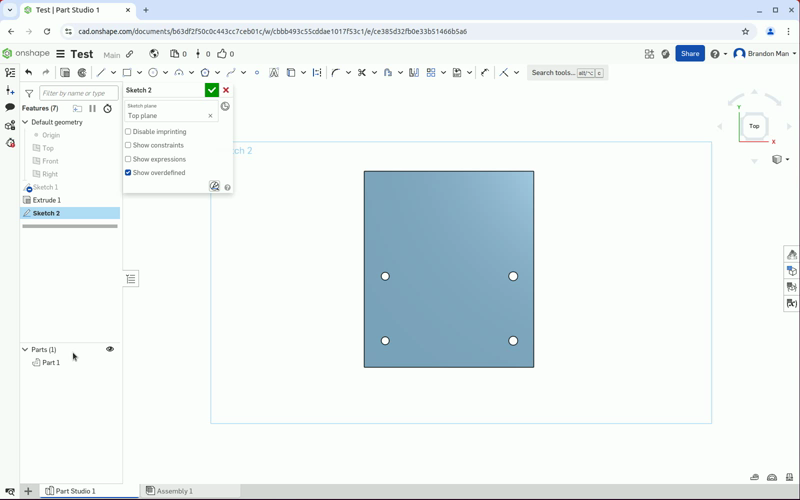
key(y)
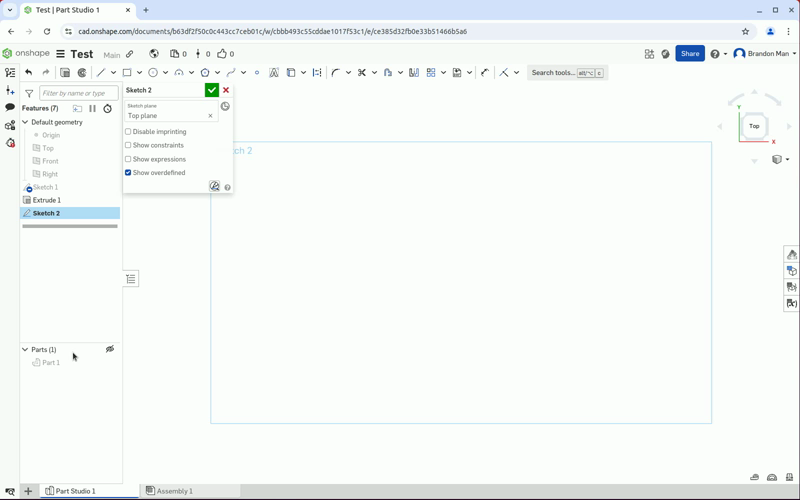
key(l)
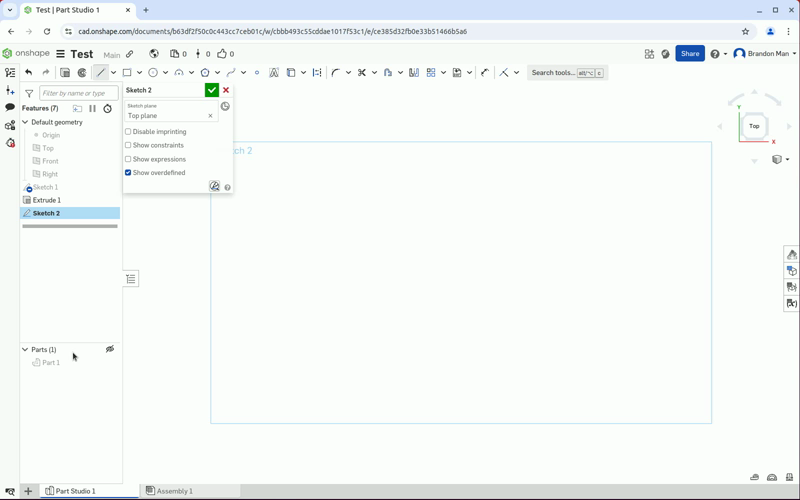
key_down(shift)
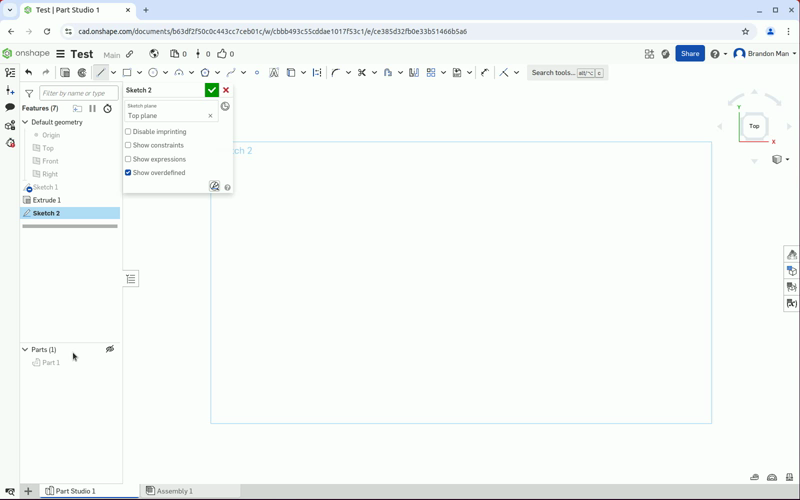
mouse_move(364, 367)
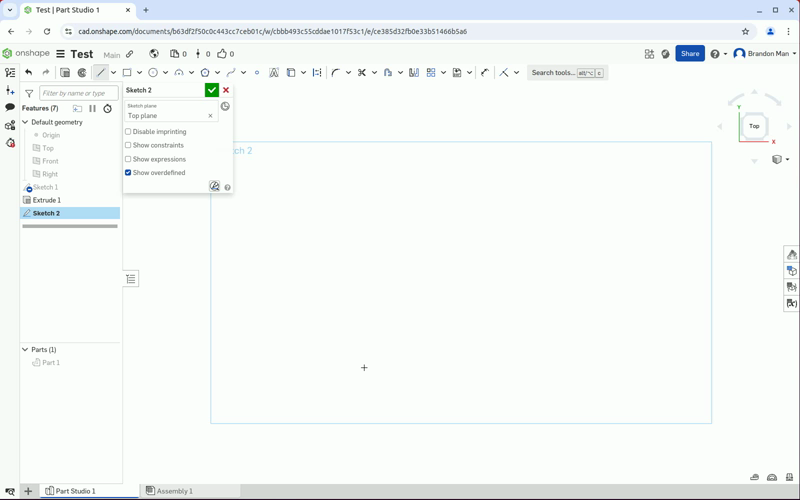
click(364, 367)
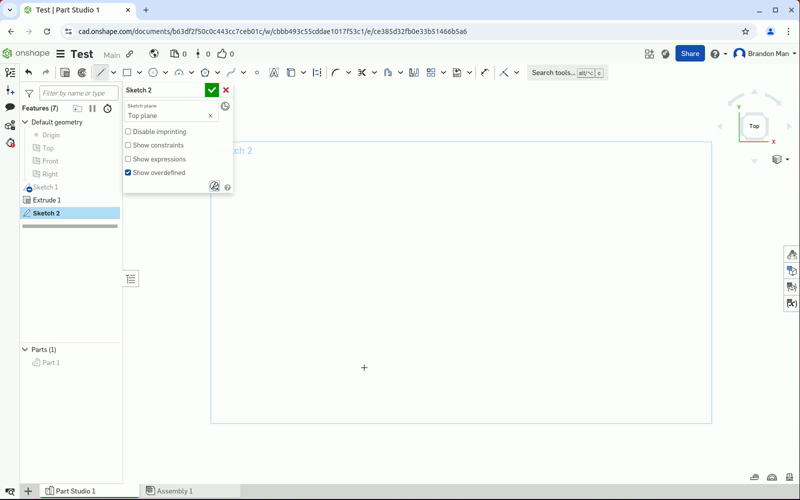
key_up(shift)
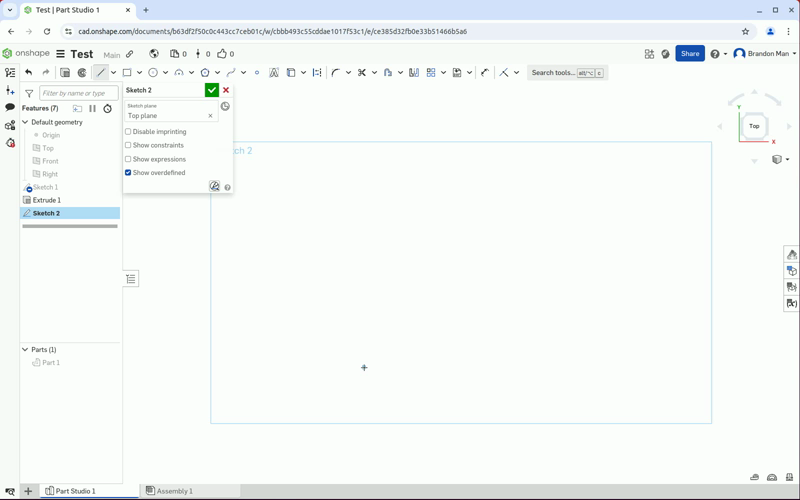
key_down(shift)
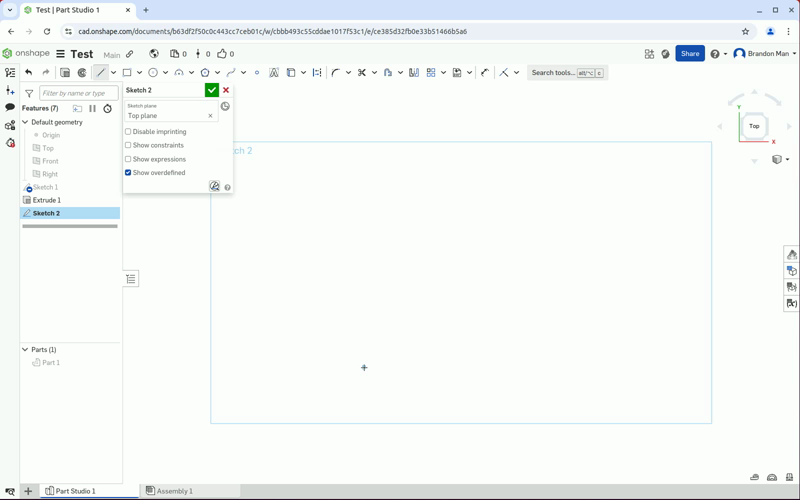
mouse_move(533, 367)
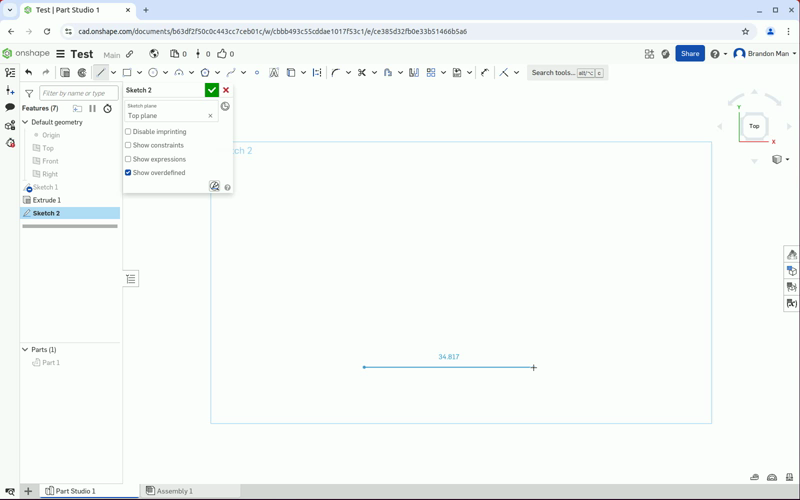
click(533, 367)
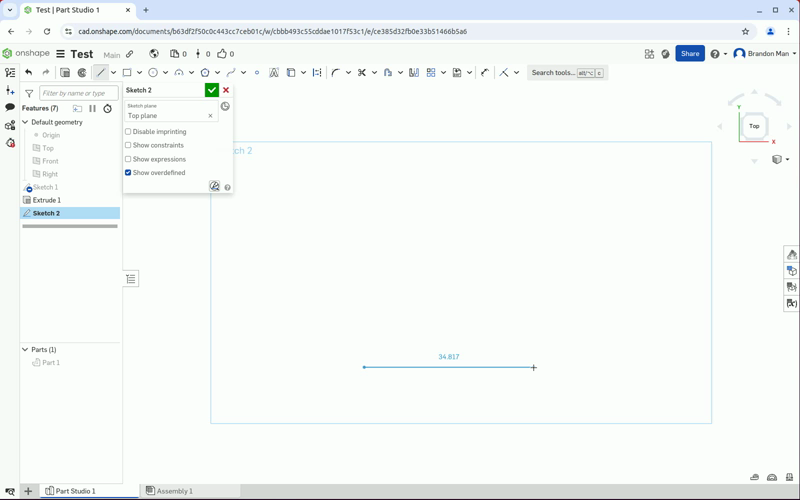
key_up(shift)
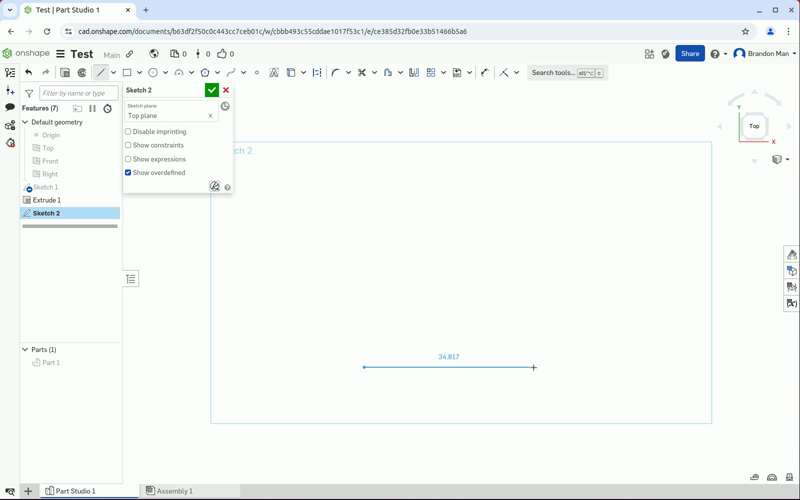
key_down(shift)
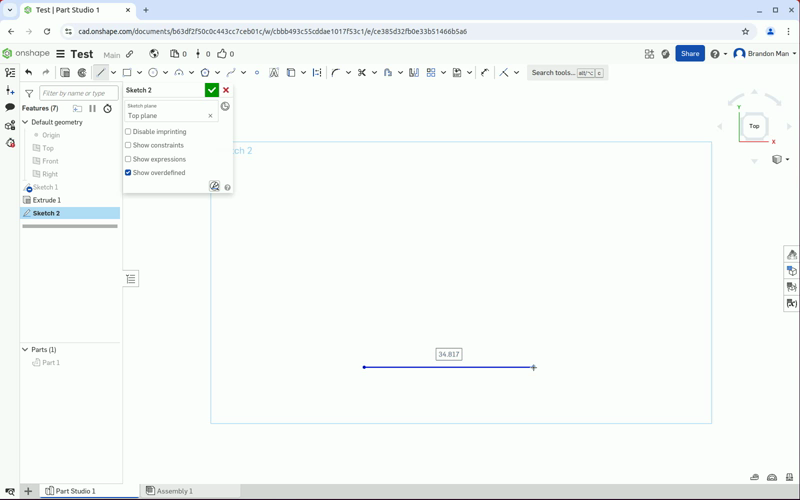
mouse_move(533, 171)
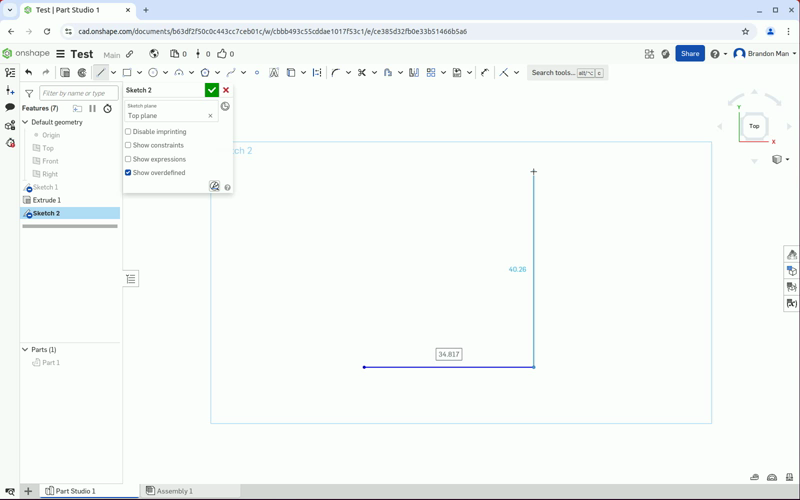
click(533, 171)
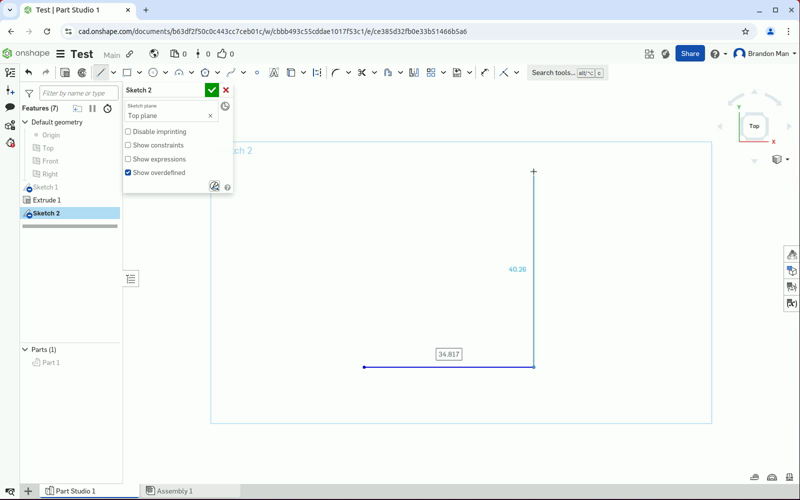
key_up(shift)
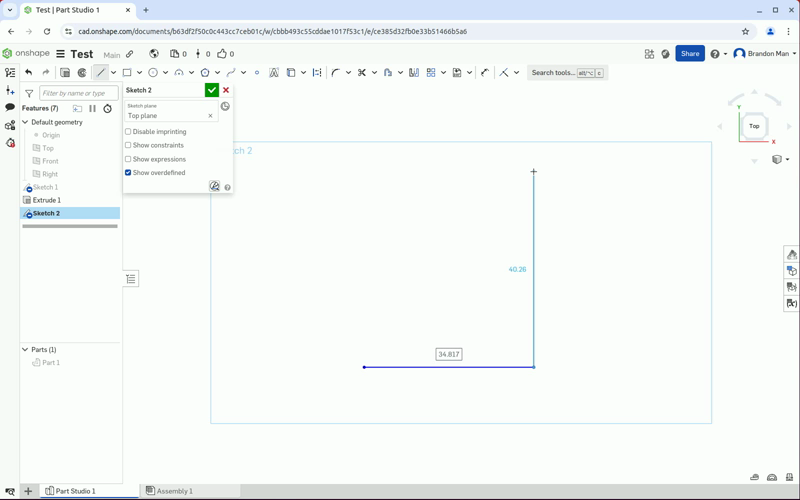
key_down(shift)
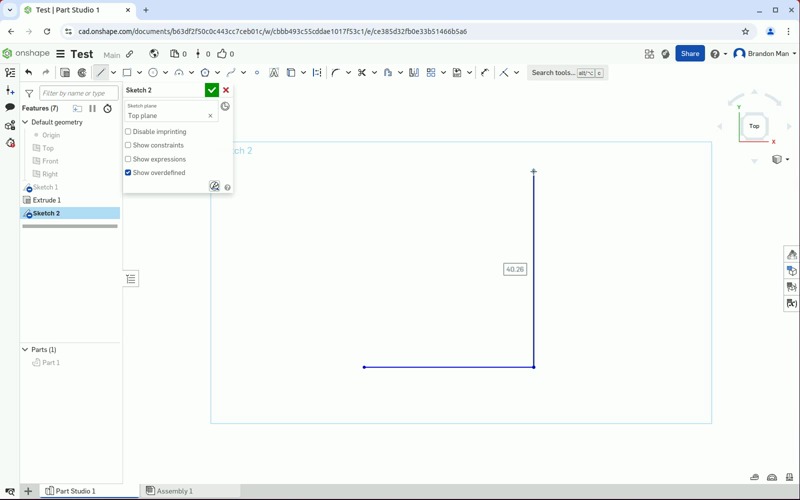
mouse_move(364, 171)
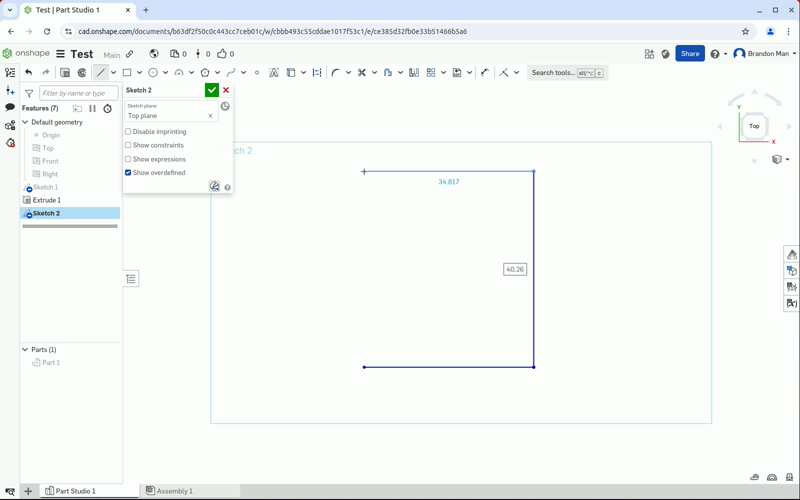
click(364, 171)
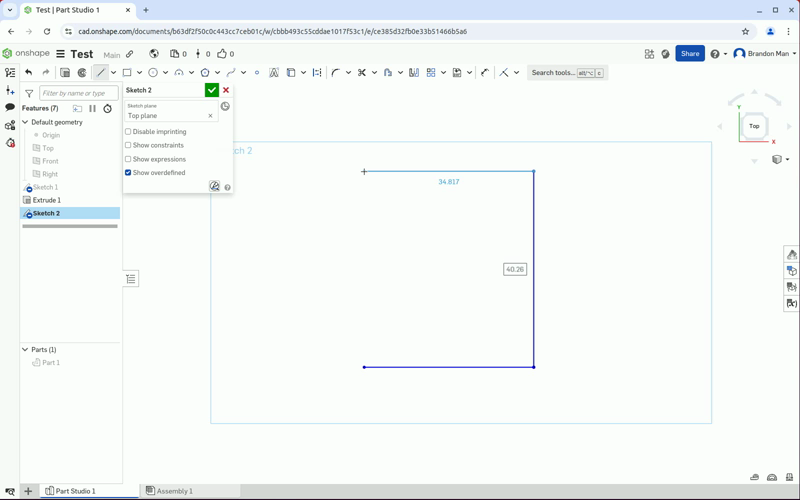
key_up(shift)
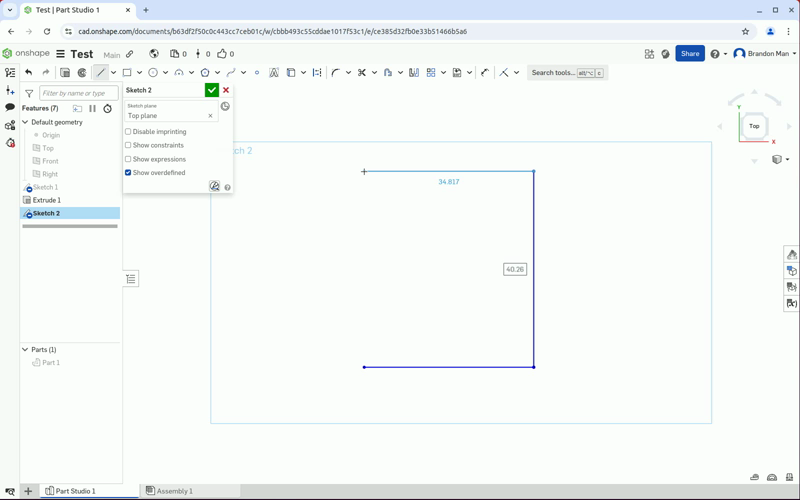
key_down(shift)
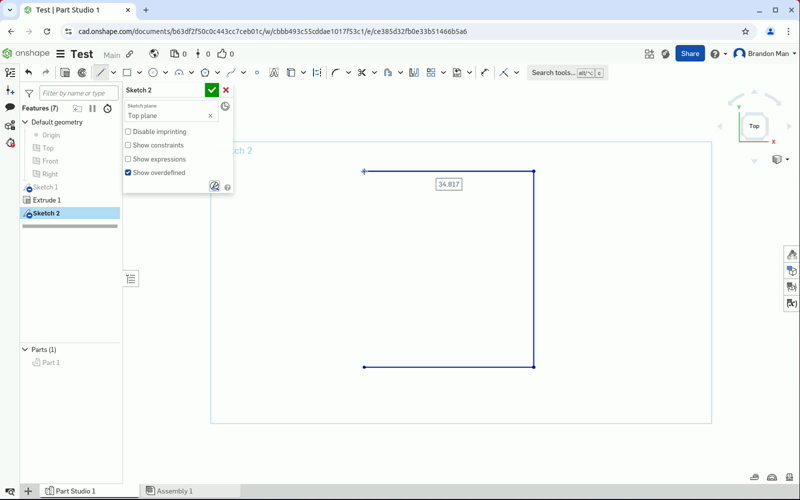
mouse_move(364, 367)
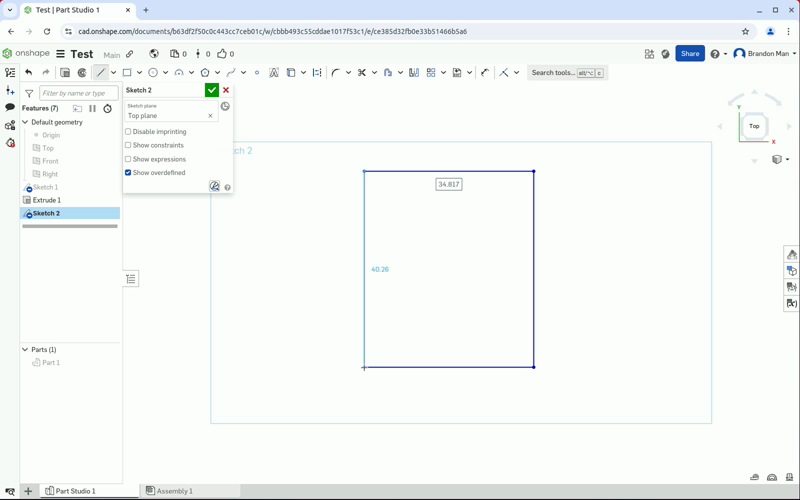
key_up(shift)
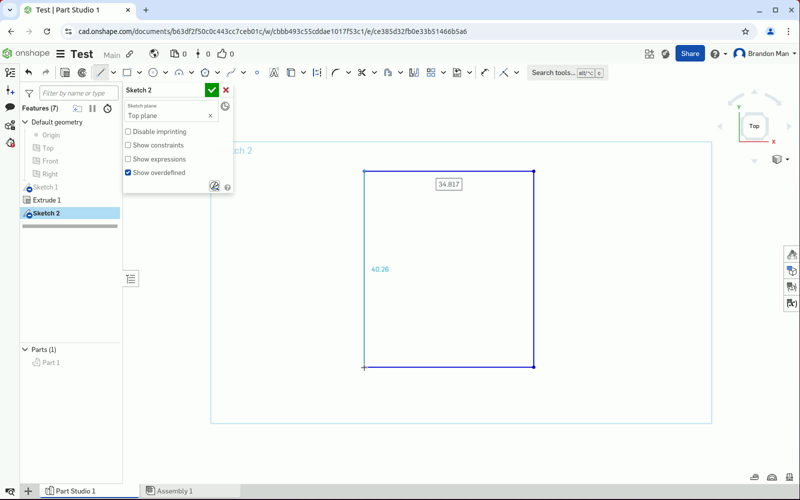
click(364, 367)
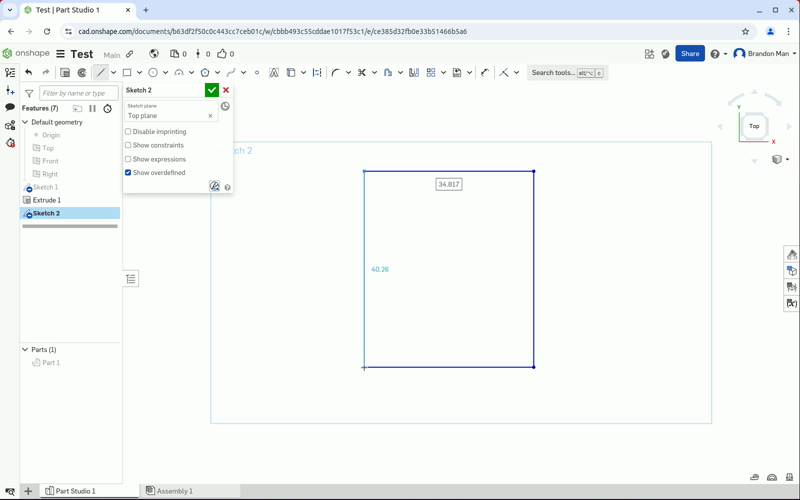
key(esc)
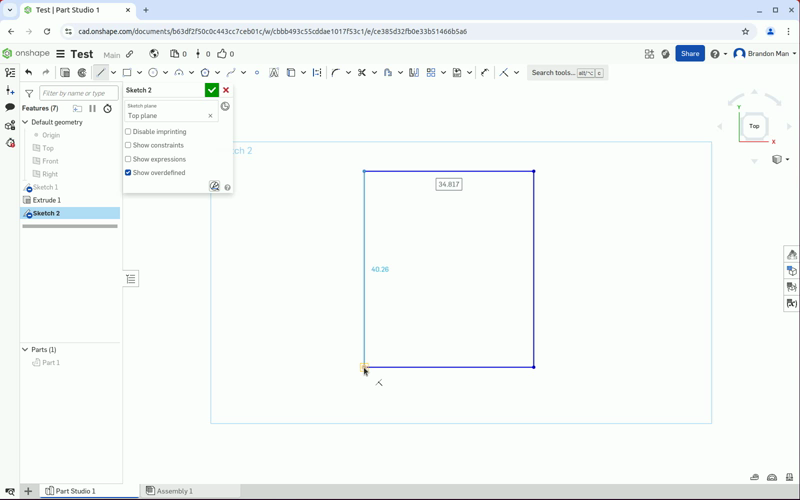
key(c)
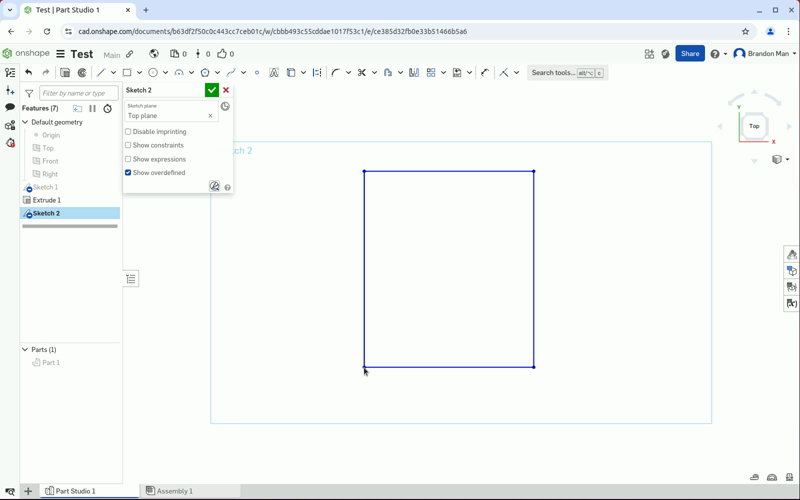
key_down(shift)
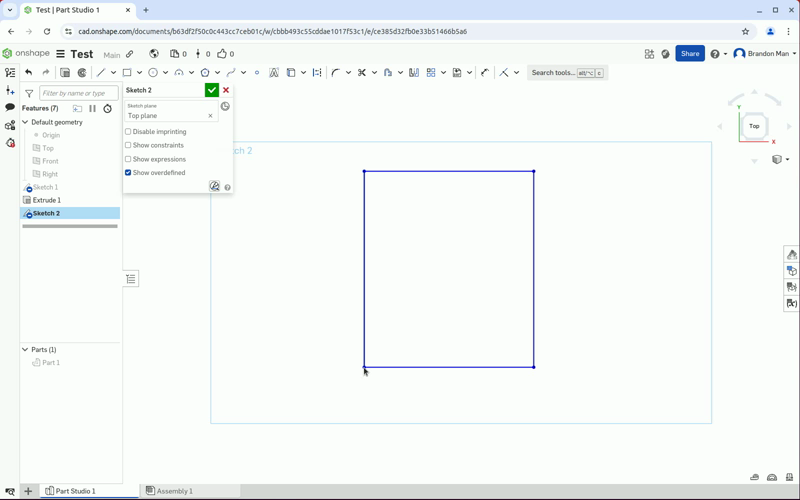
mouse_move(385, 340)
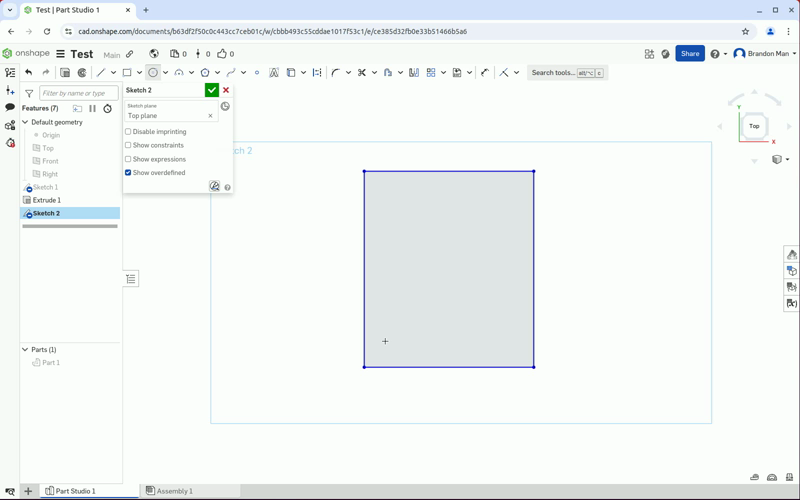
click(385, 340)
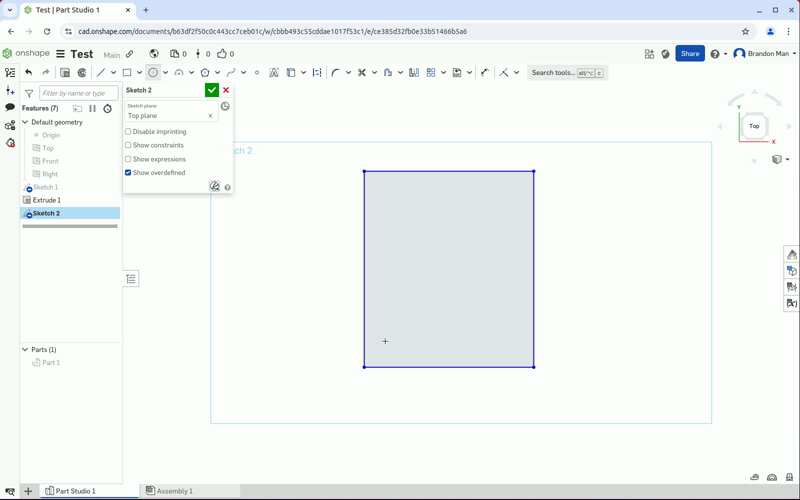
key_up(shift)
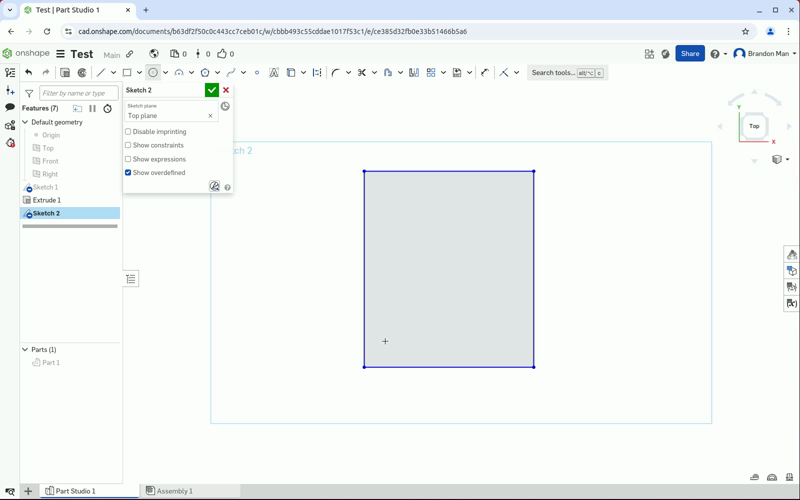
mouse_move(389, 340)
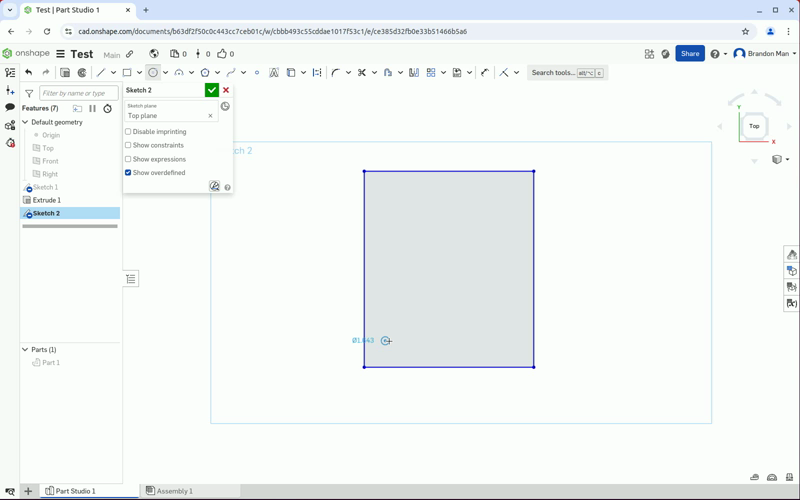
click(389, 340)
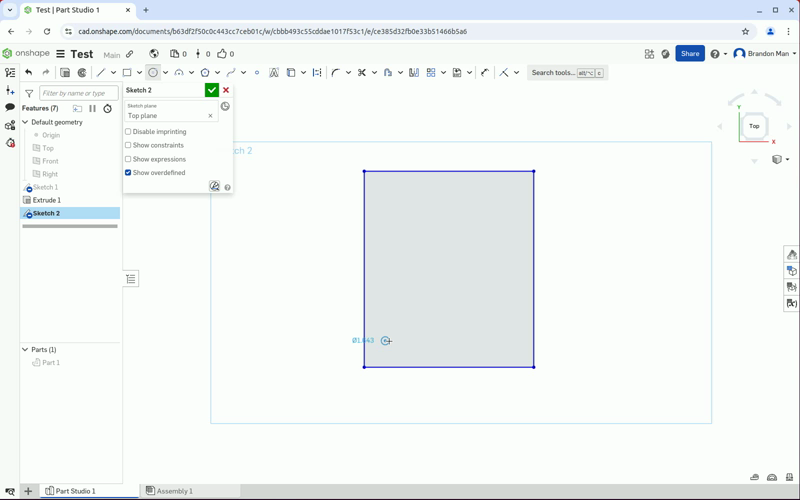
key(esc)
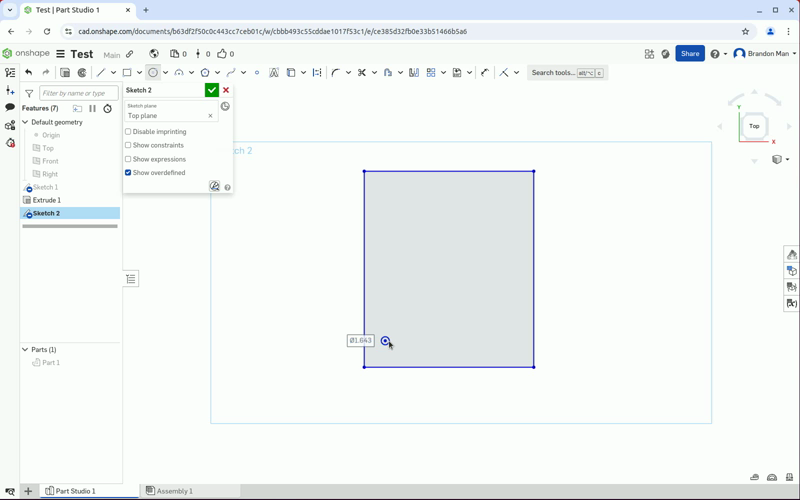
key(c)
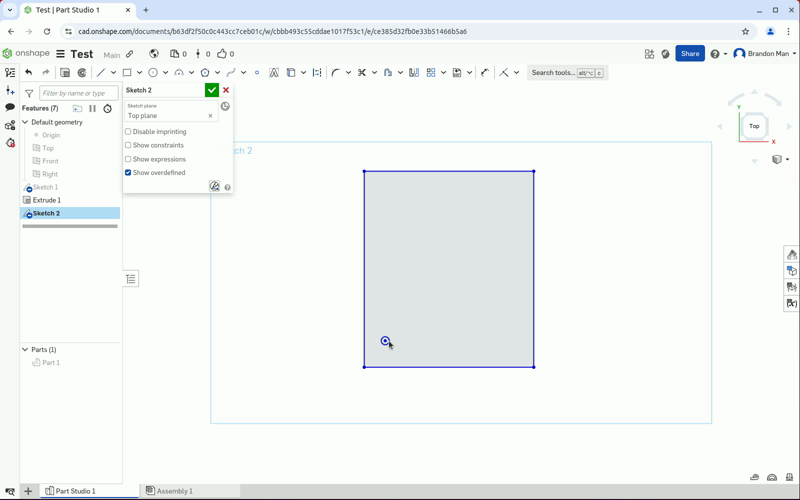
key_down(shift)
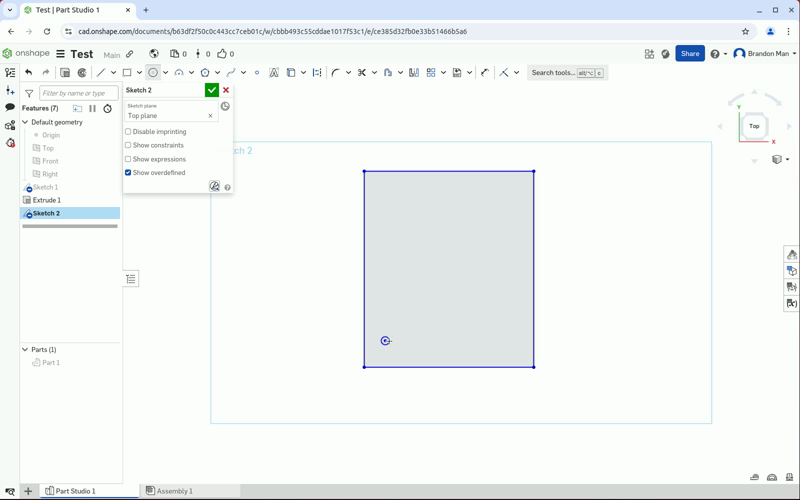
mouse_move(385, 276)
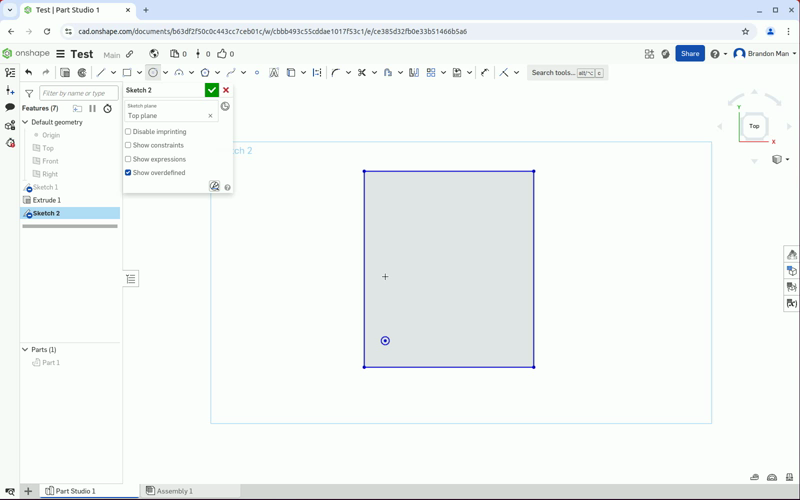
click(385, 276)
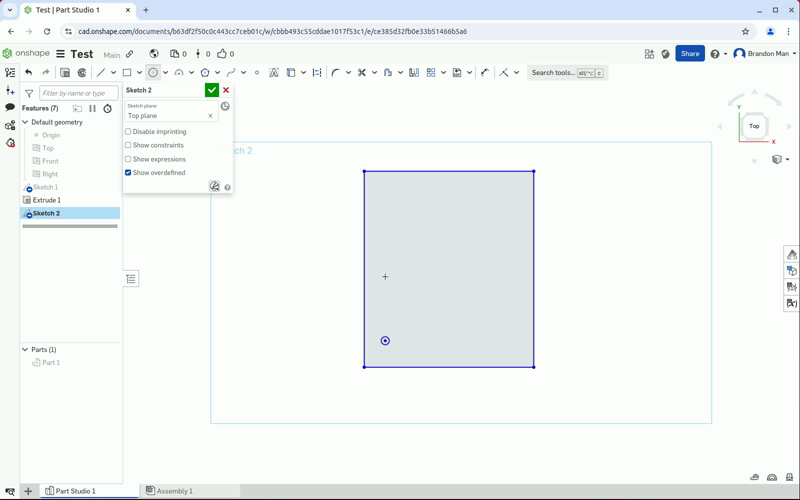
key_up(shift)
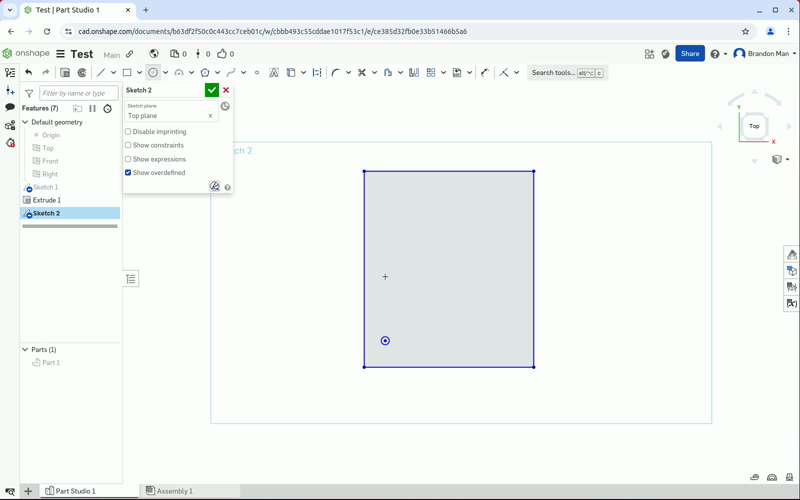
mouse_move(389, 276)
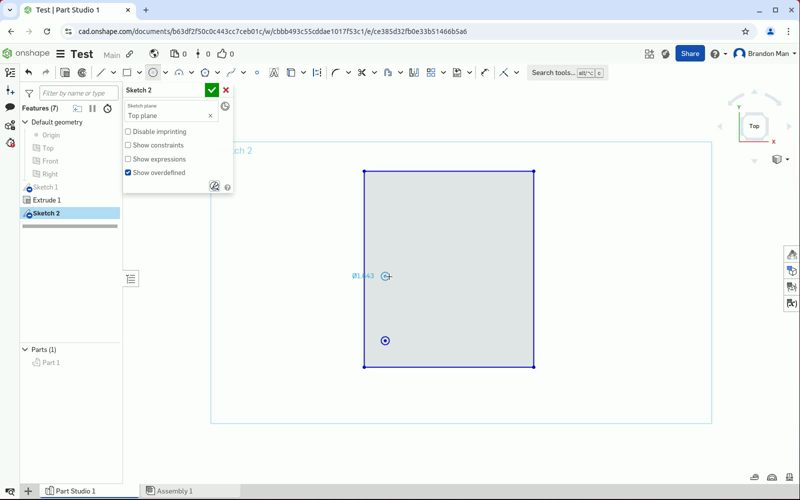
click(389, 276)
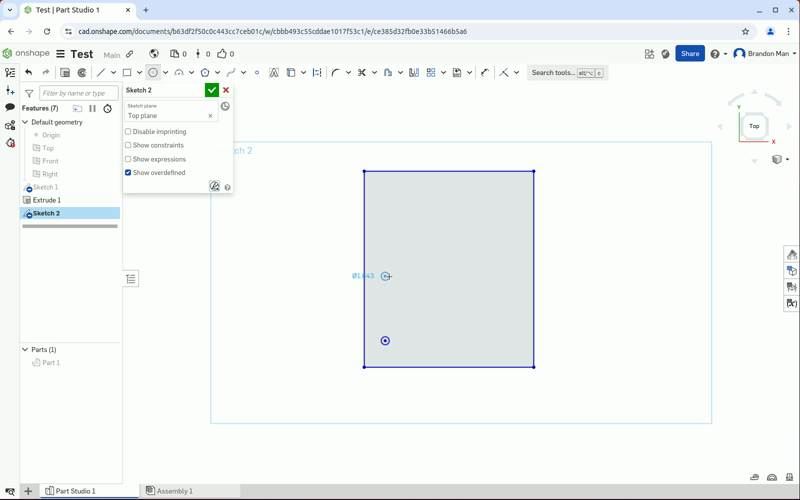
key(esc)
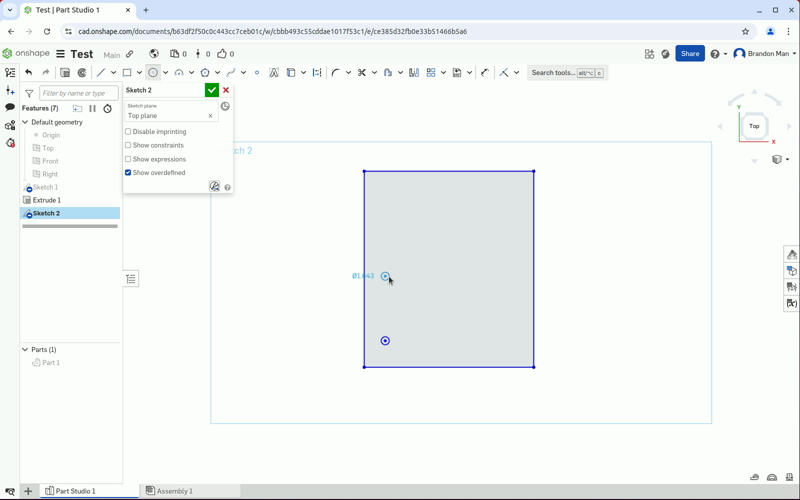
key(c)
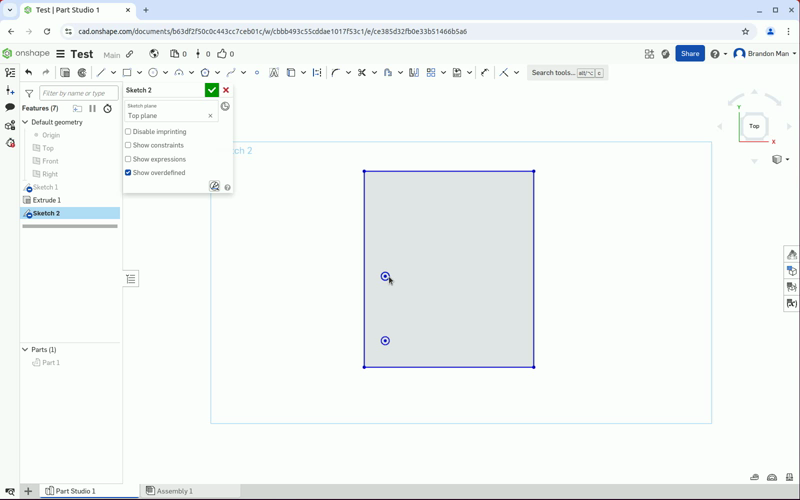
key_down(shift)
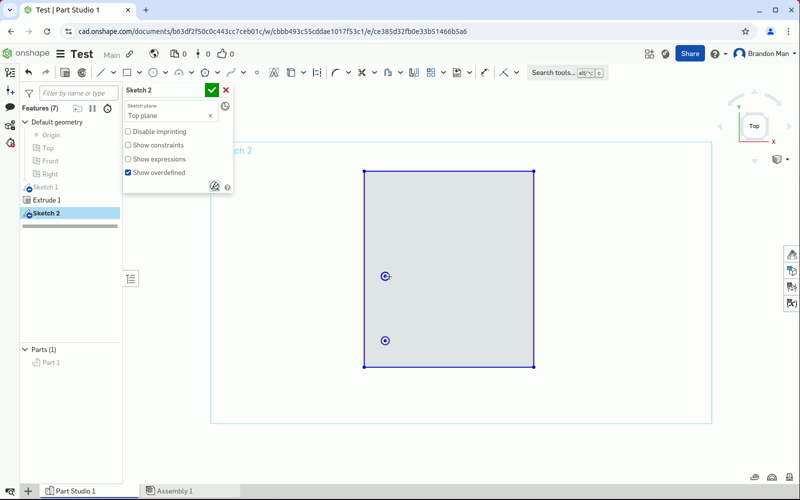
mouse_move(513, 340)
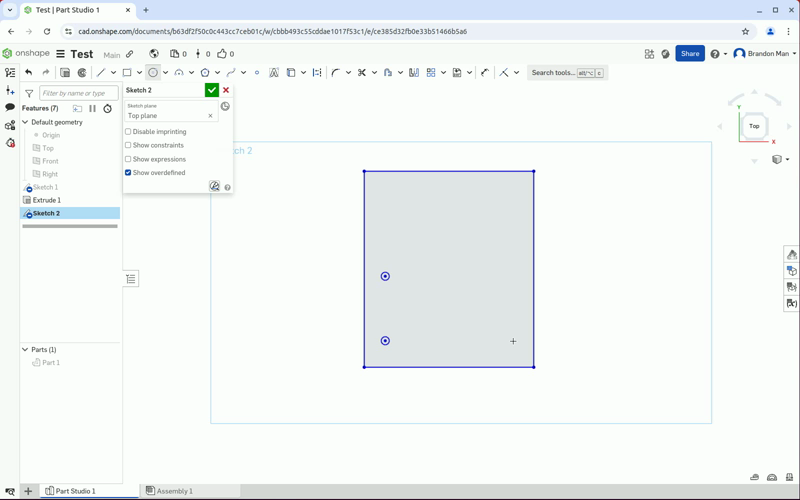
click(513, 340)
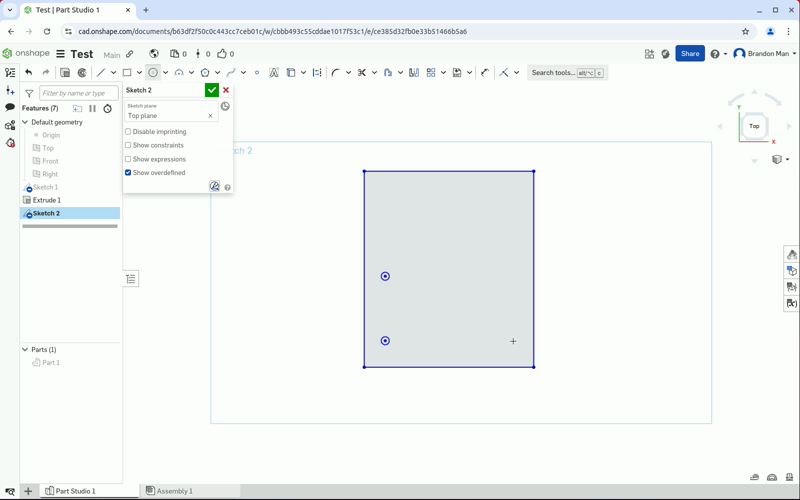
key_up(shift)
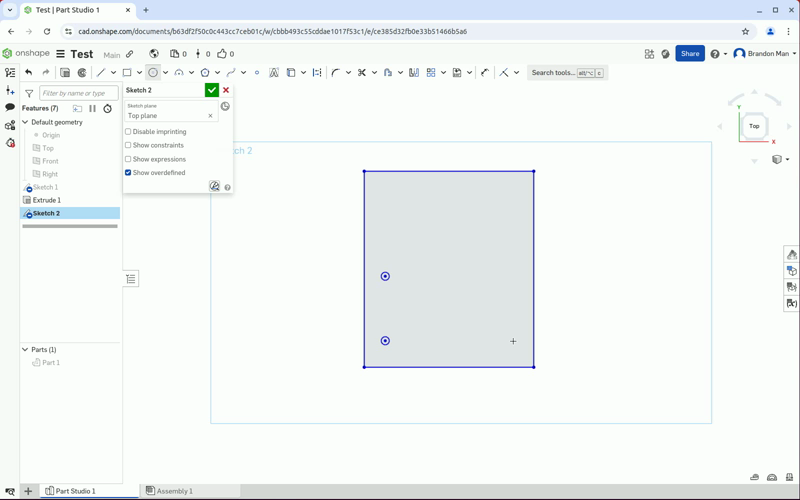
mouse_move(517, 340)
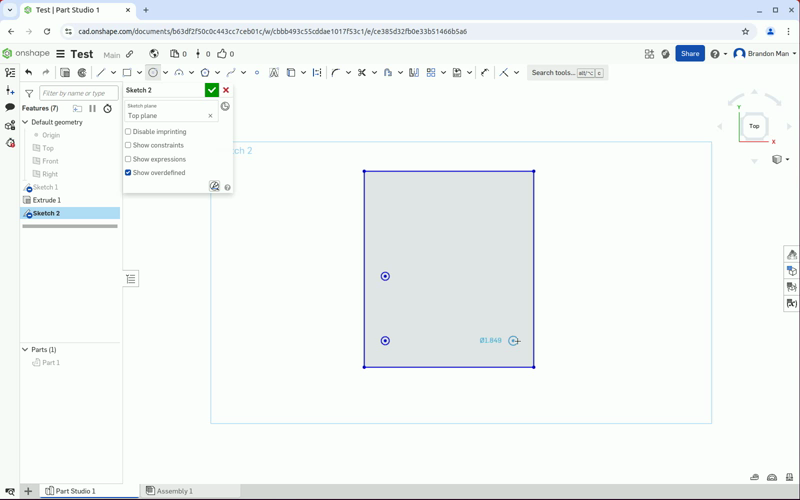
click(517, 340)
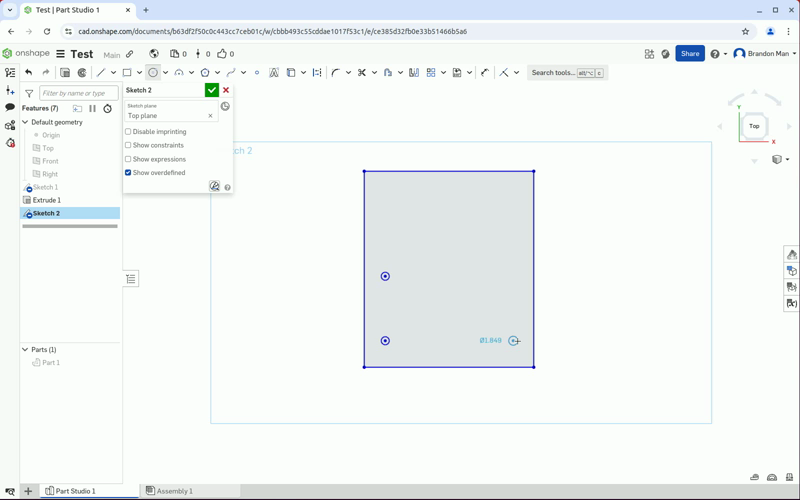
key(esc)
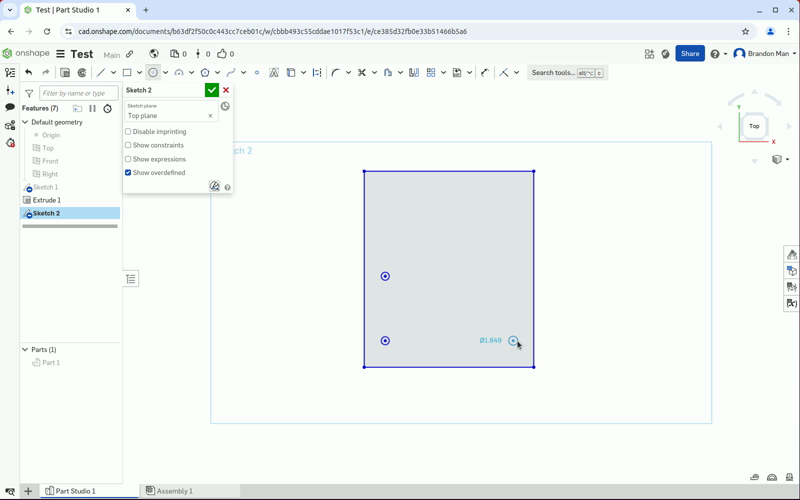
key(c)
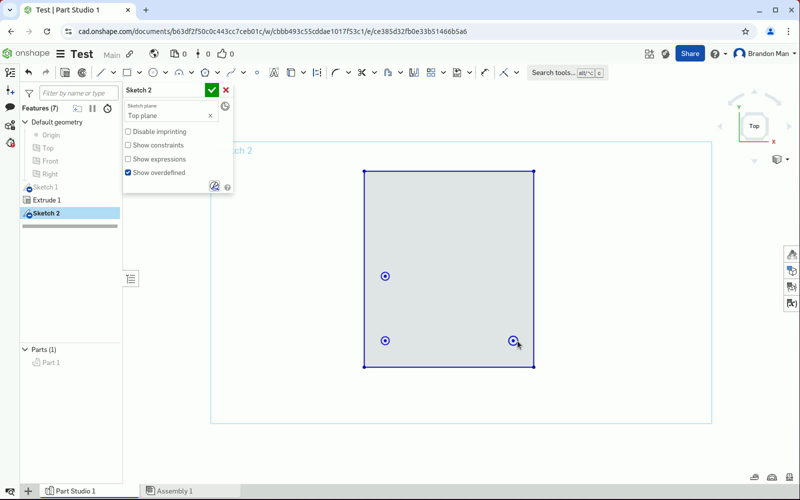
key_down(shift)
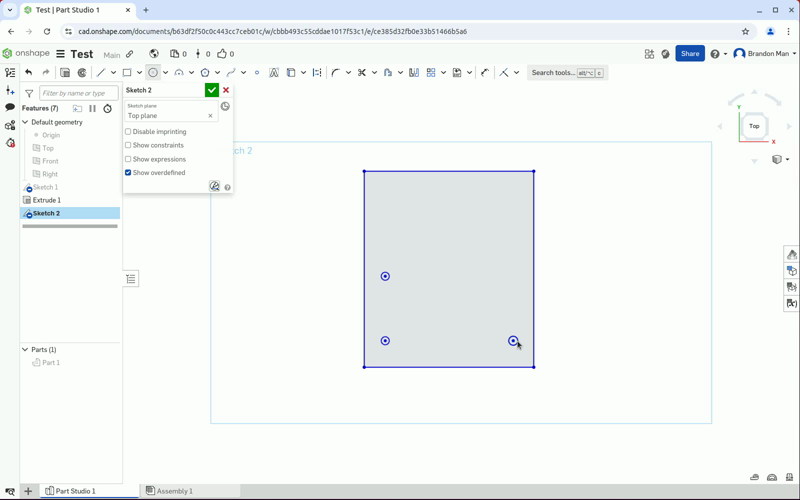
mouse_move(513, 276)
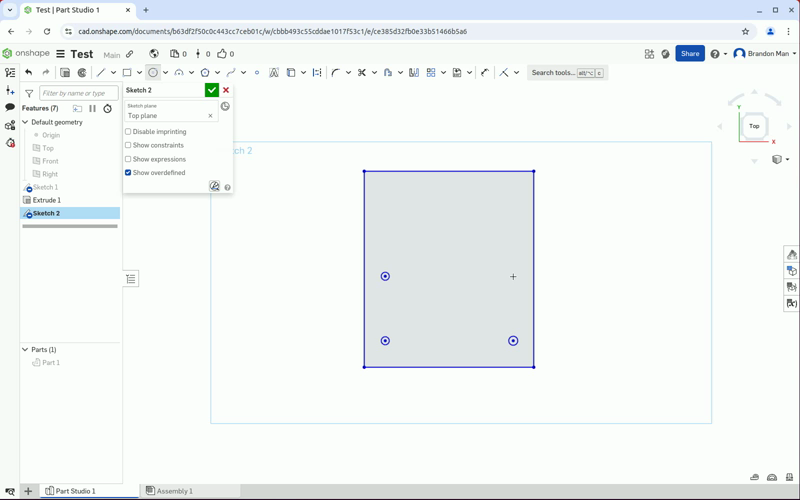
click(513, 276)
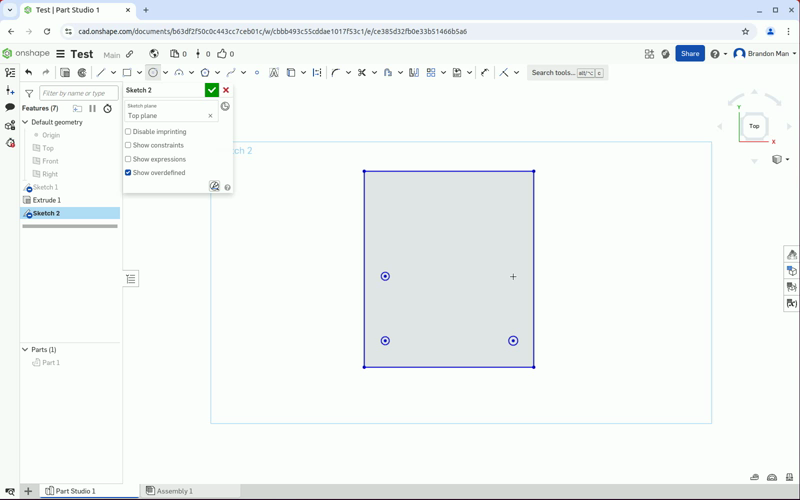
key_up(shift)
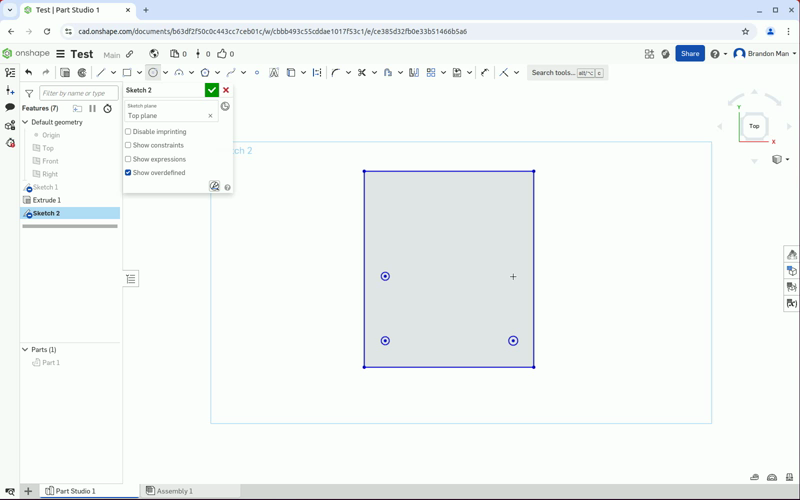
mouse_move(517, 276)
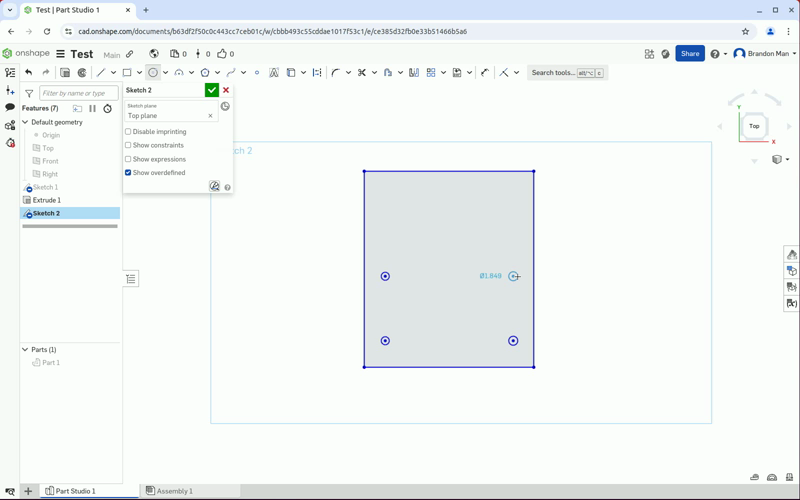
click(517, 276)
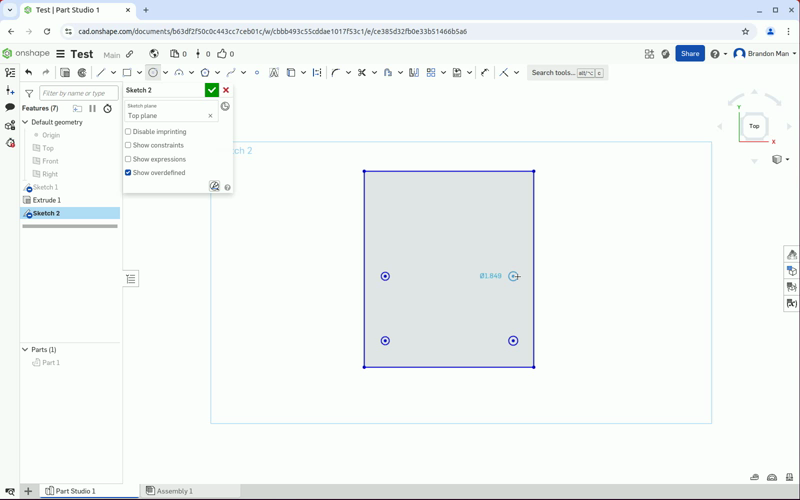
key(esc)
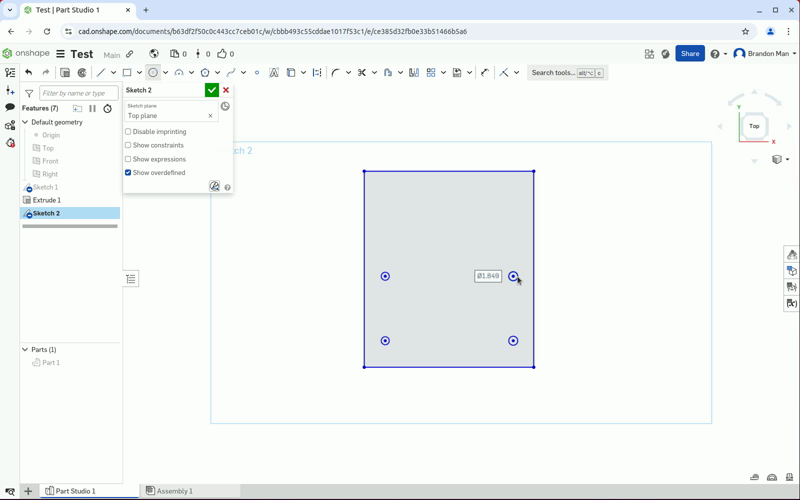
mouse_move(421, 215)
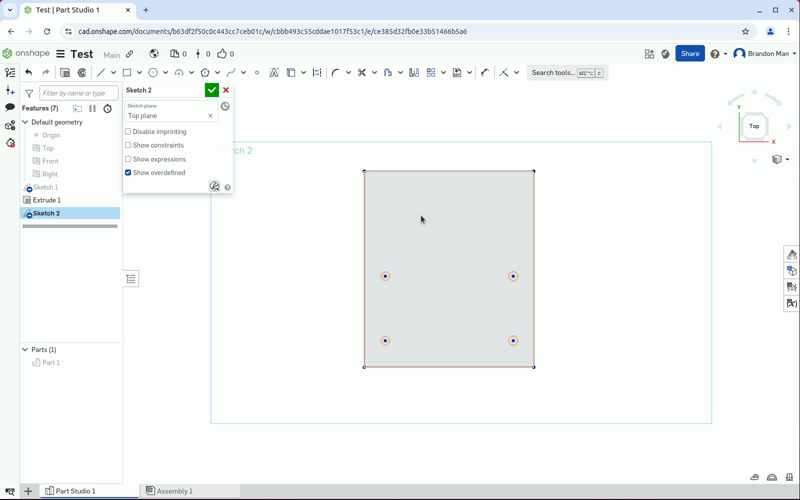
click(421, 215)
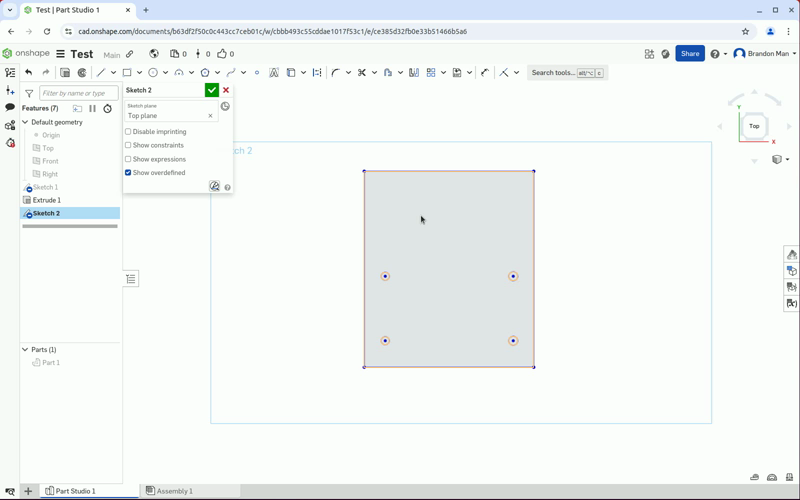
mouse_move(73, 352)
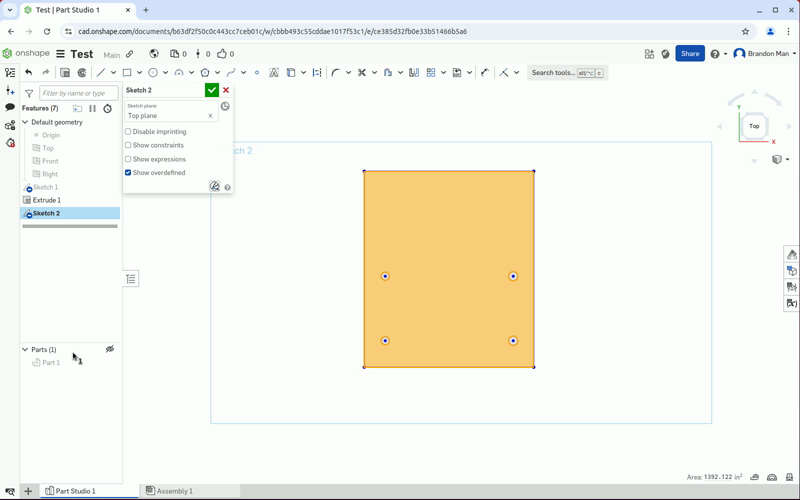
key(shift+y)
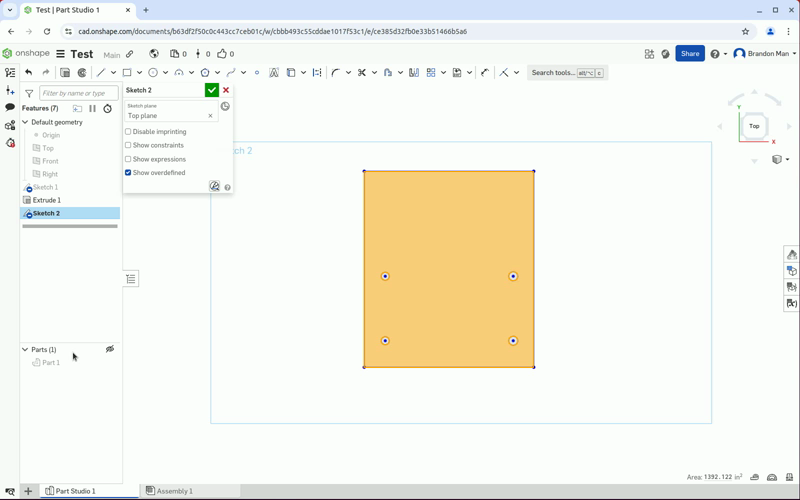
key(shift+e)
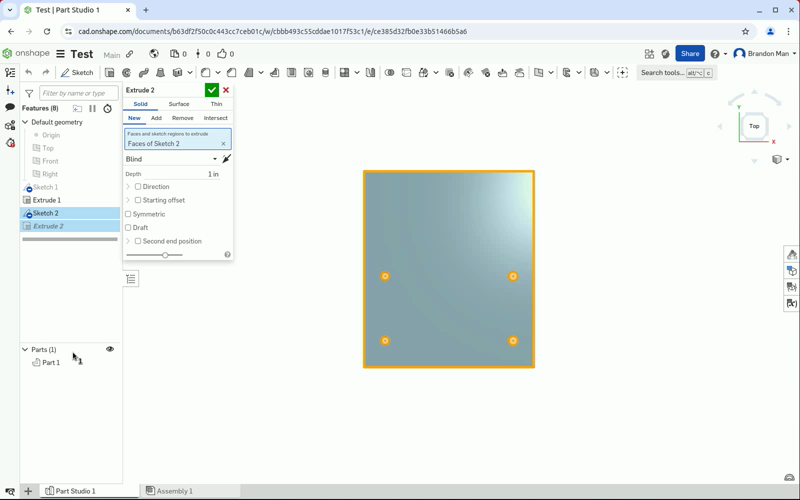
mouse_move(143, 106)
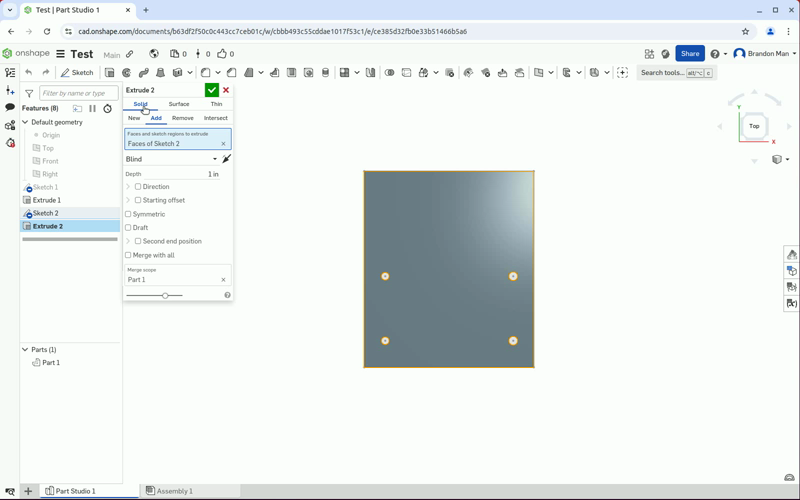
click(143, 106)
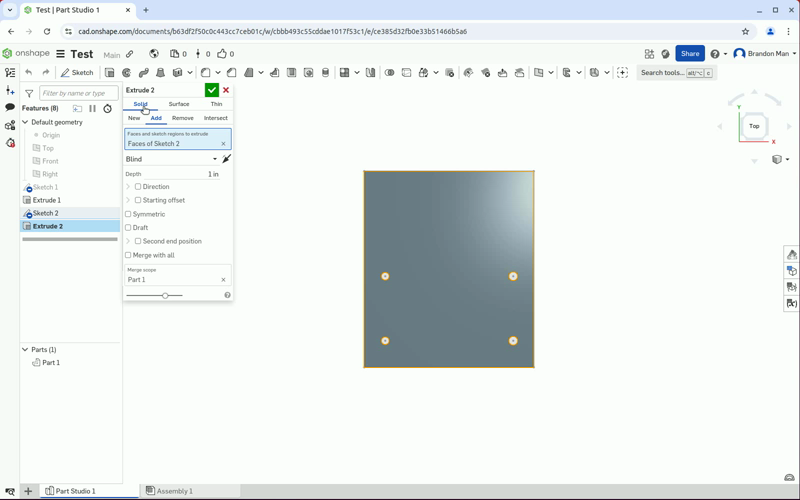
mouse_move(137, 120)
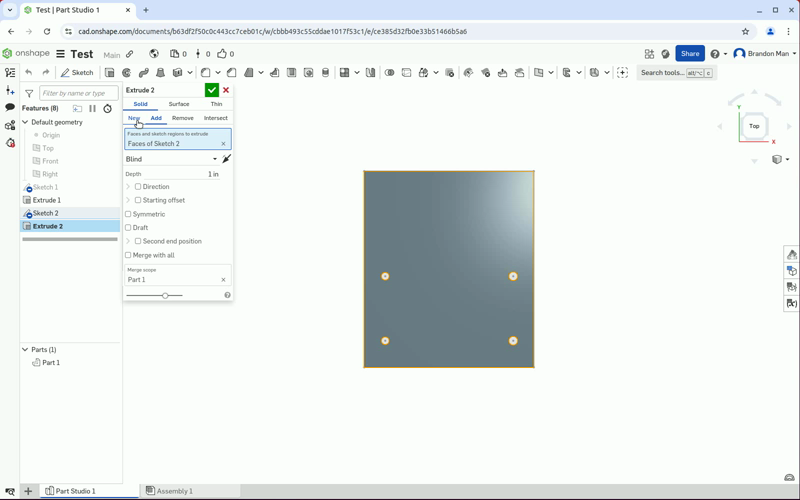
click(137, 120)
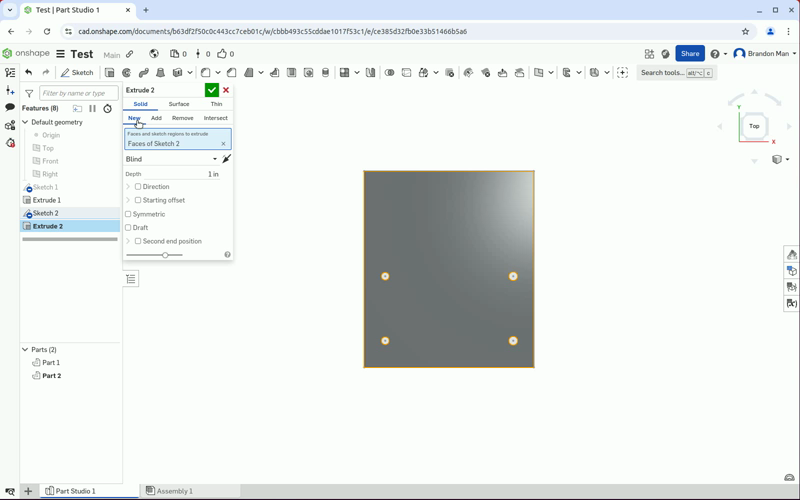
key(tab, 4)
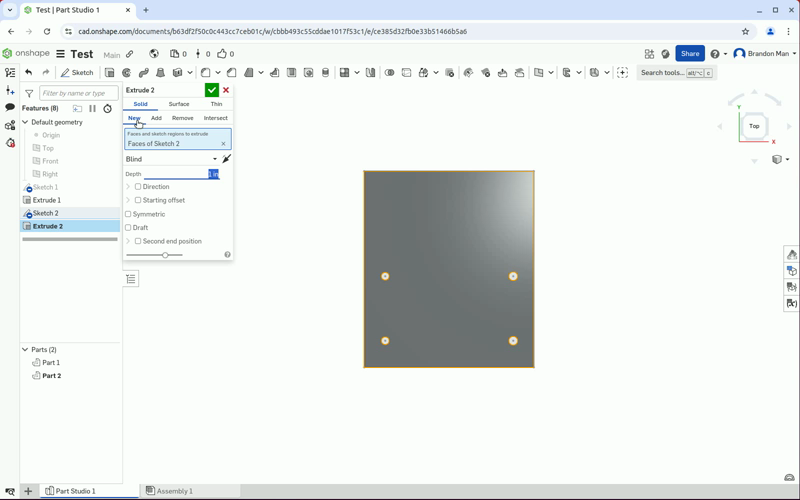
text(0.481)
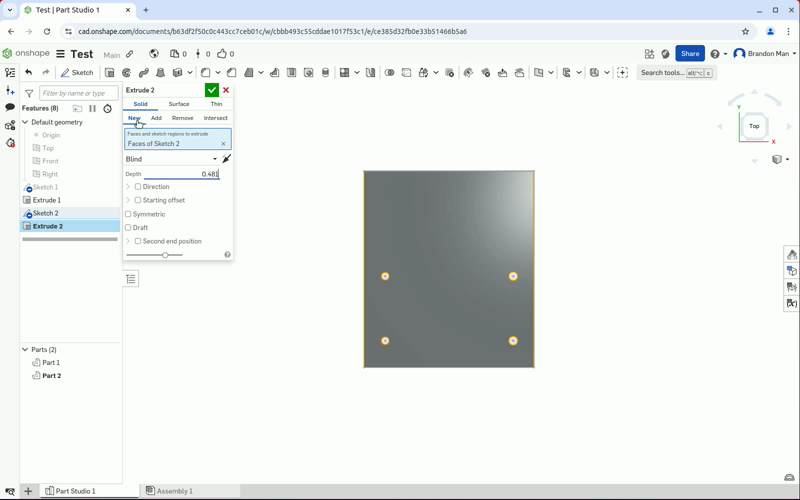
key(enter)
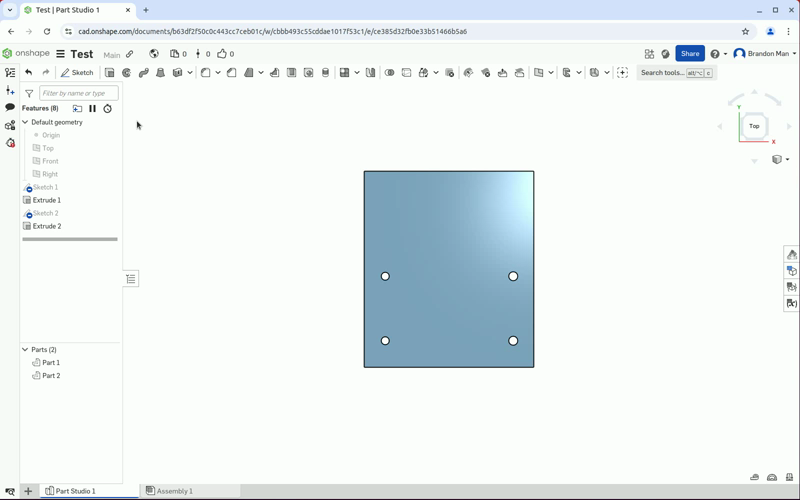
key(shift+h)
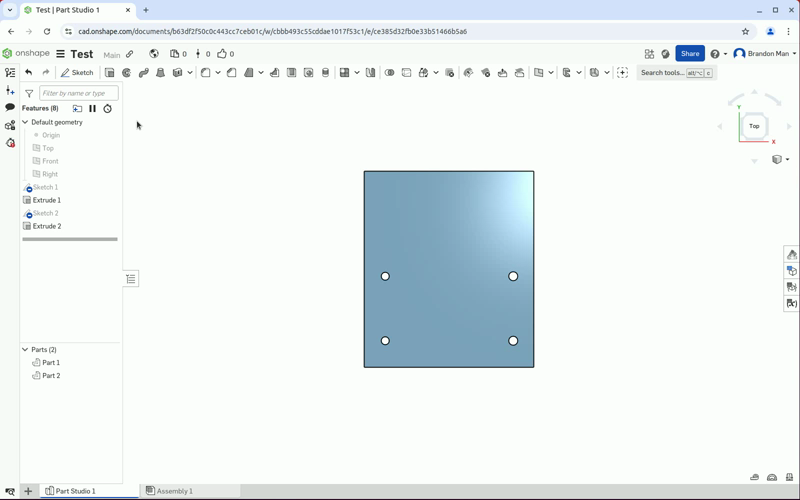
key(shift+h)
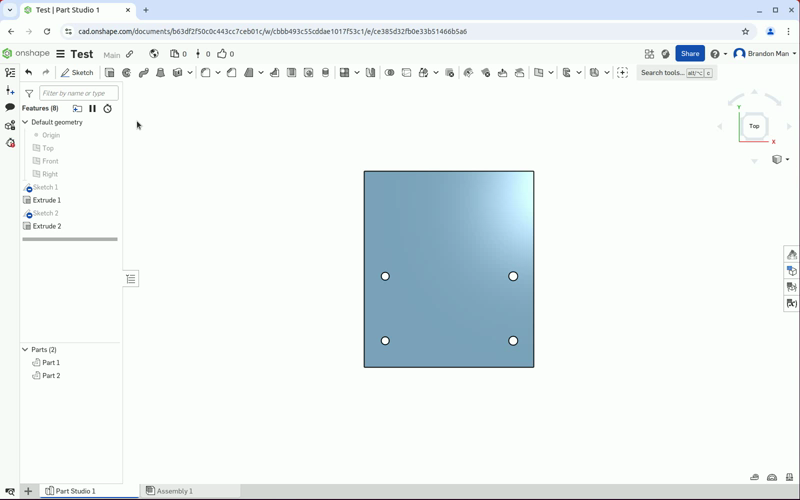
mouse_move(73, 189)
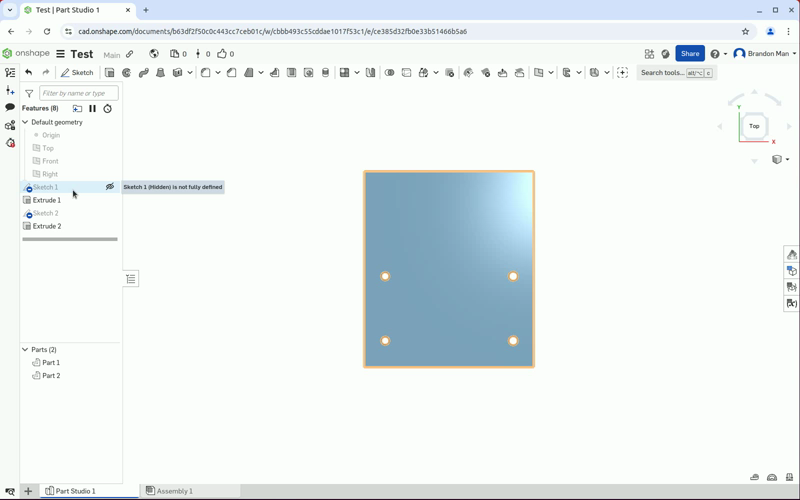
click(73, 189)
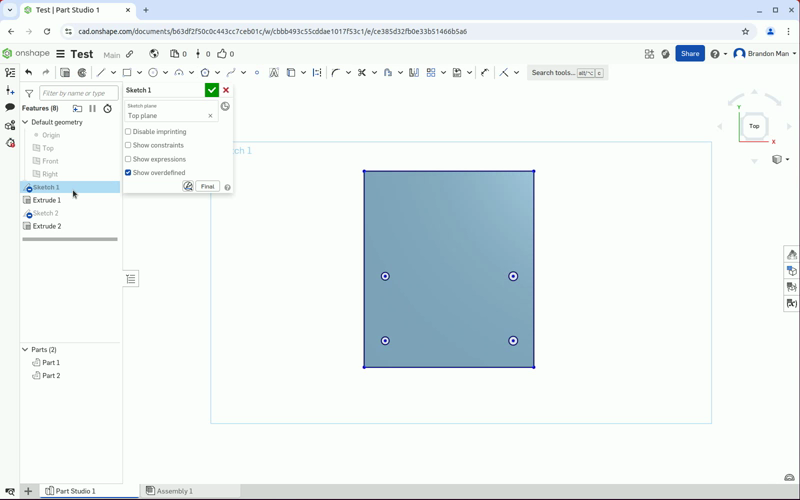
mouse_move(229, 92)
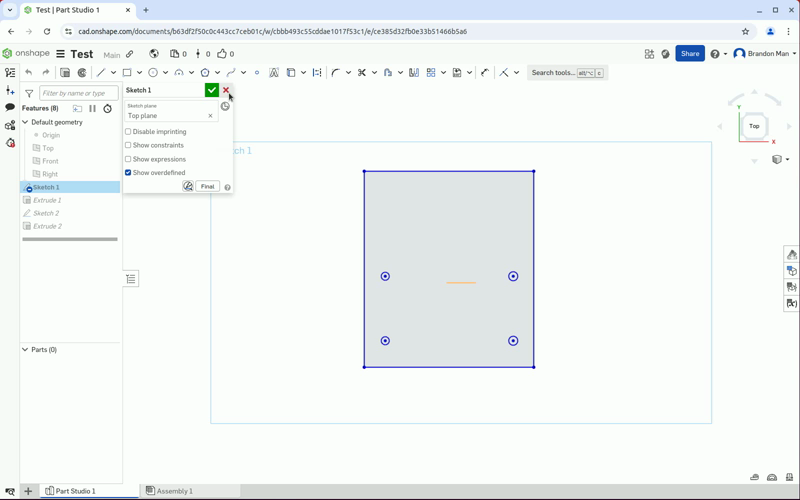
click(229, 92)
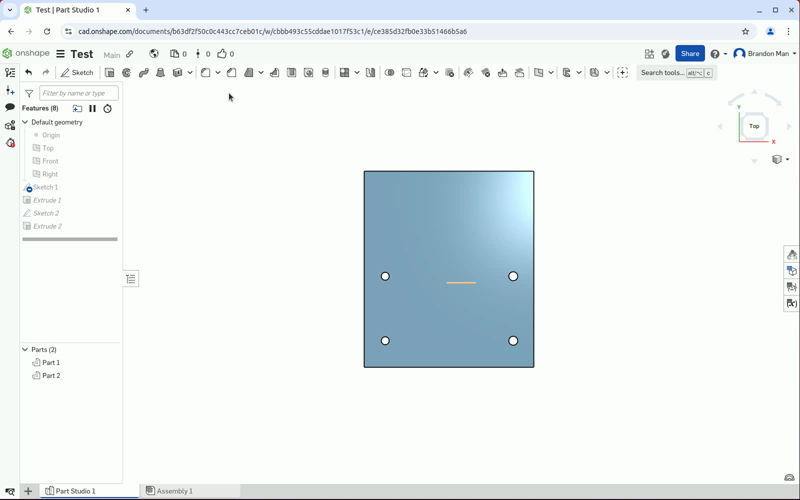
mouse_move(541, 75)
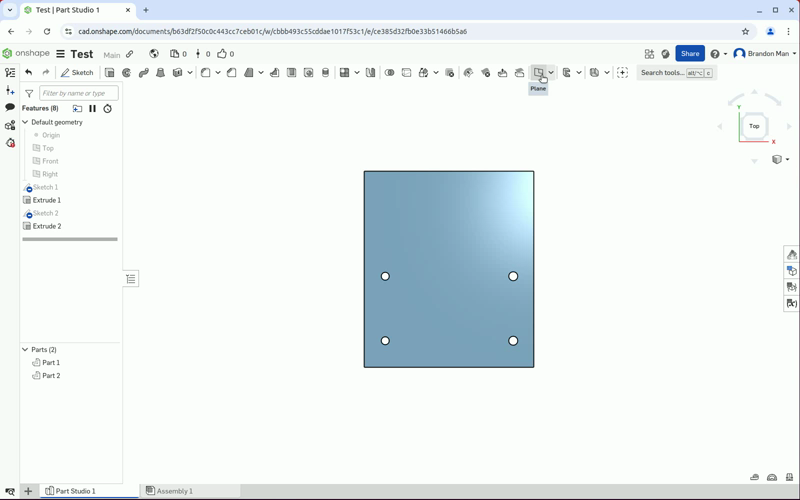
click(541, 75)
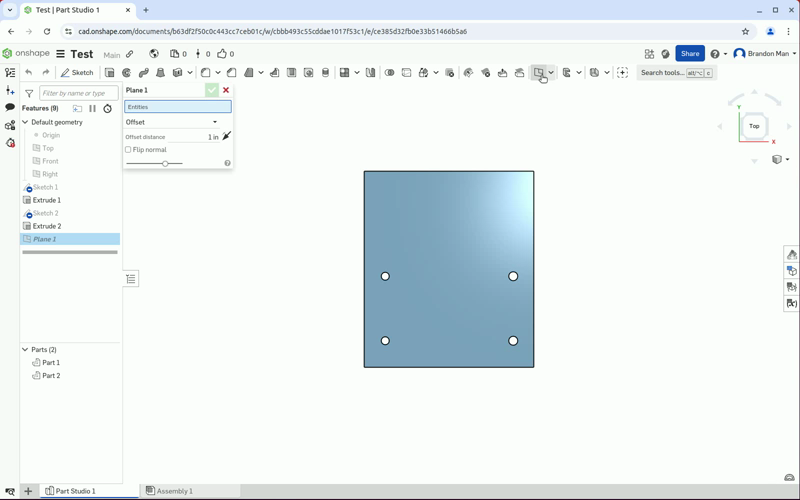
mouse_move(73, 150)
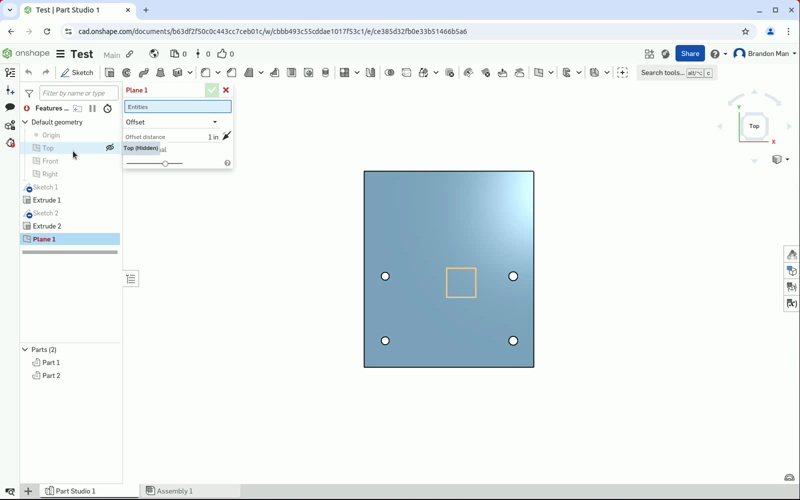
click(73, 150)
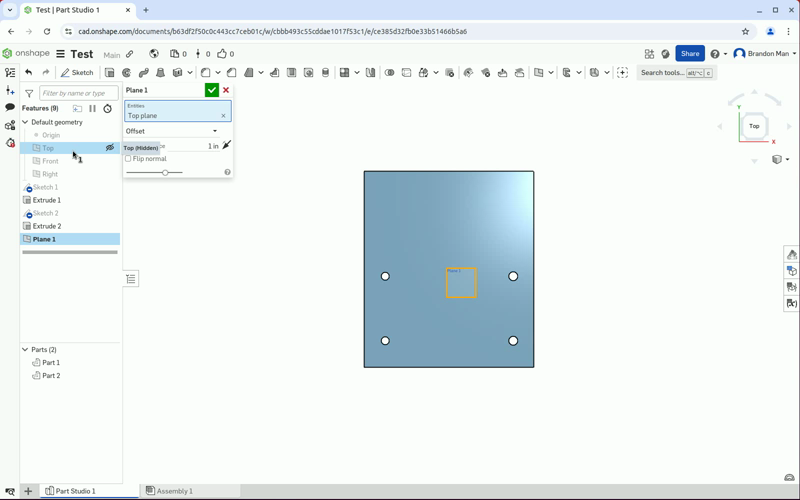
key(tab, 2)
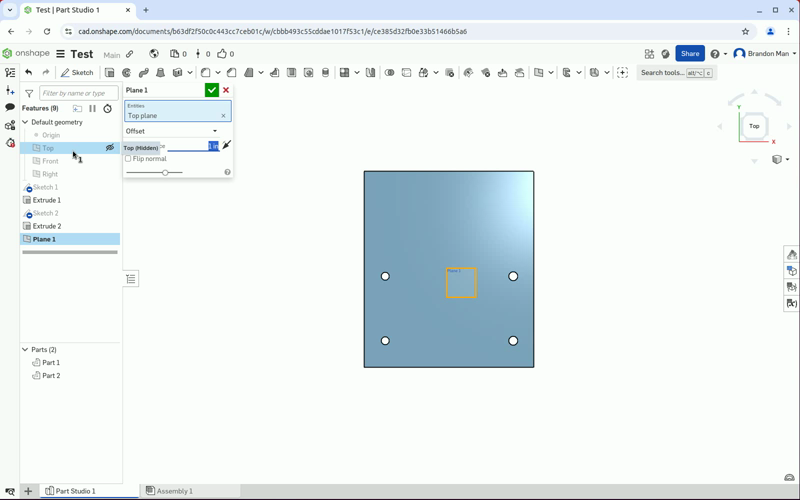
text(0.493)
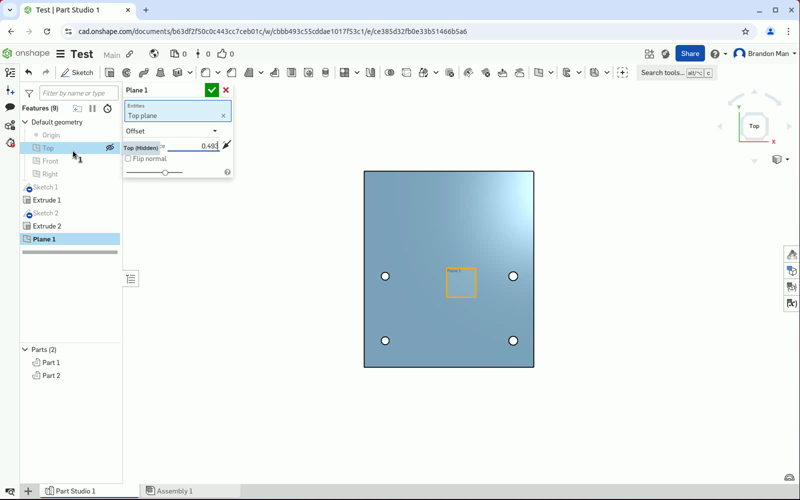
key(enter, 2)
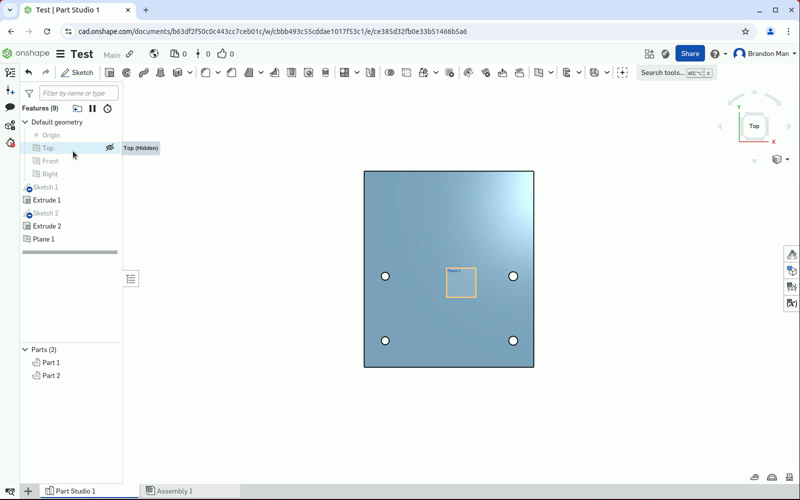
key(shift+s)
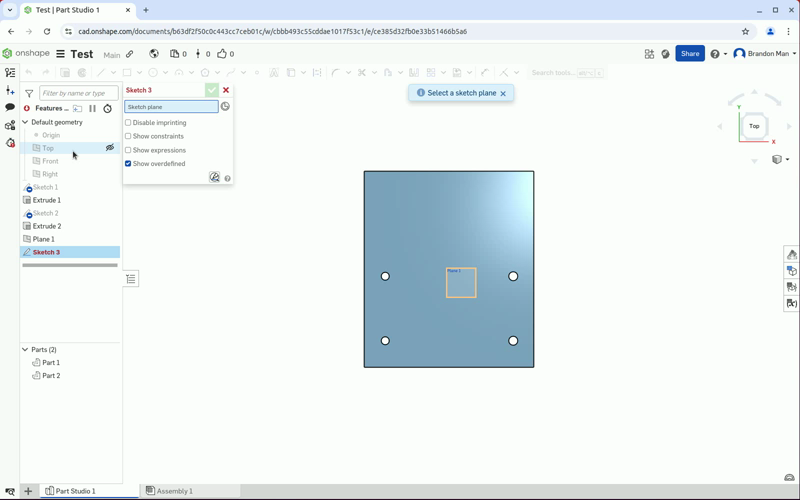
mouse_move(73, 241)
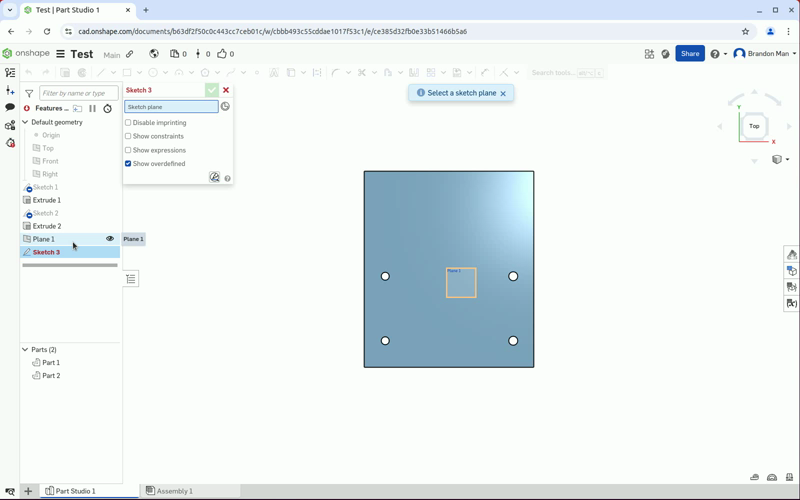
click(73, 241)
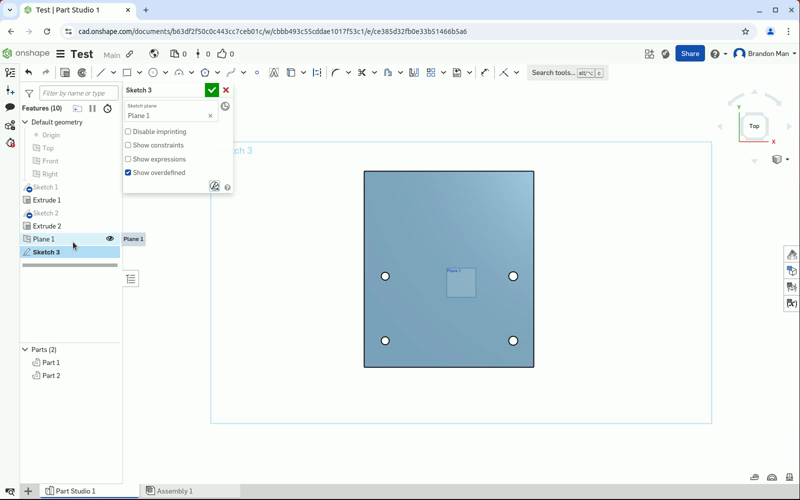
mouse_move(73, 352)
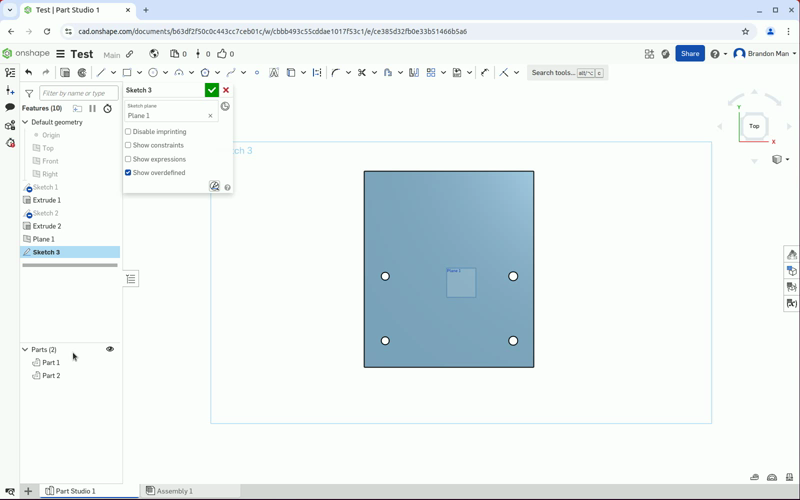
key(y)
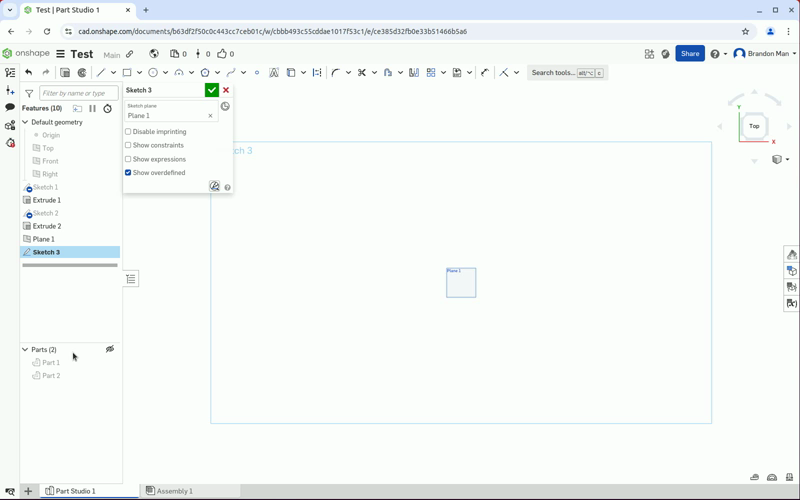
key(l)
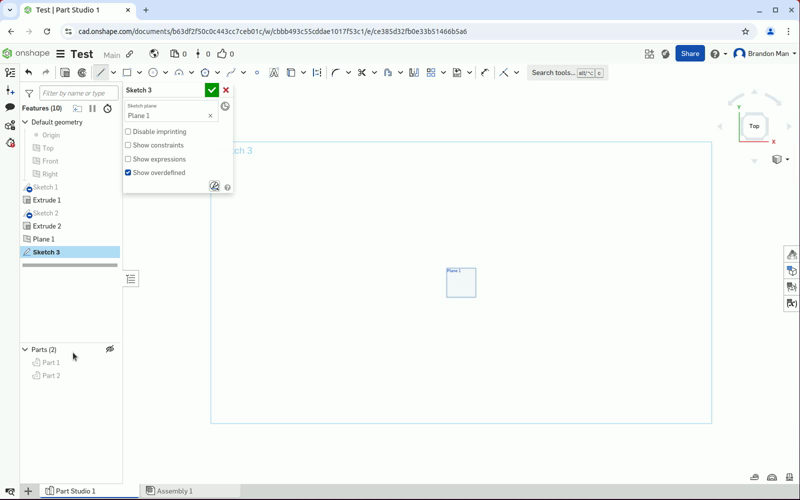
key_down(shift)
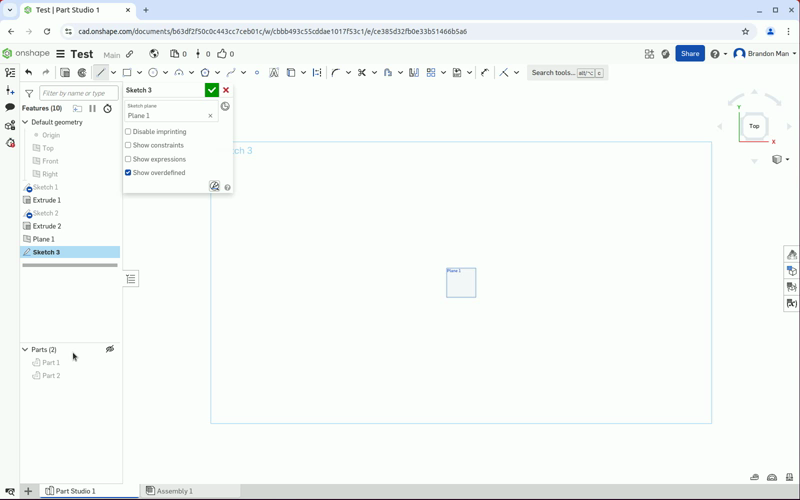
mouse_move(364, 367)
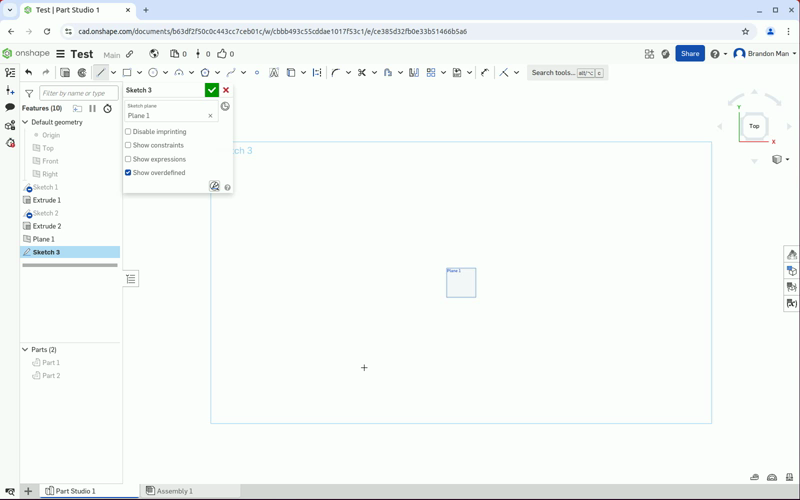
click(364, 367)
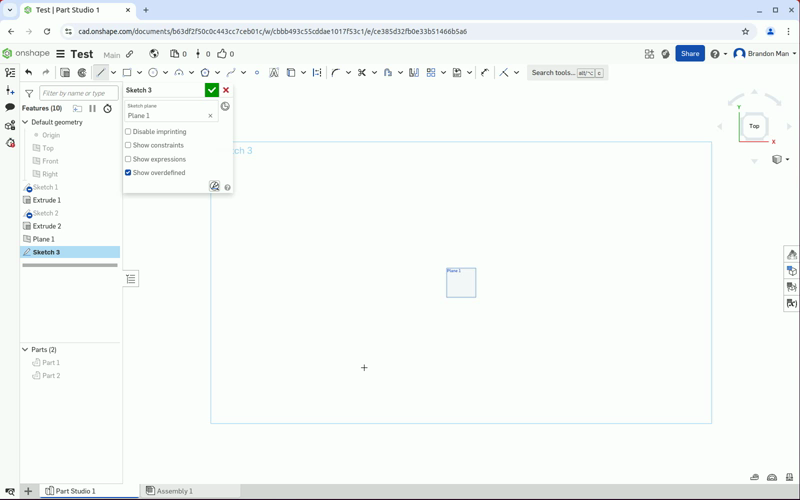
key_up(shift)
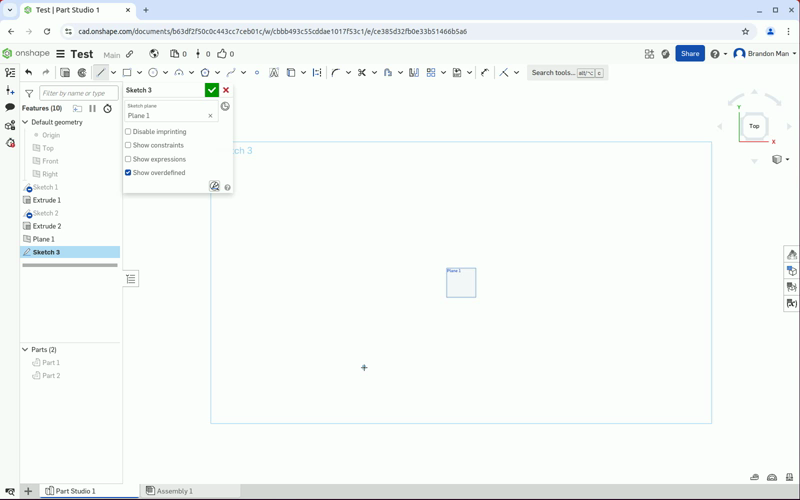
key_down(shift)
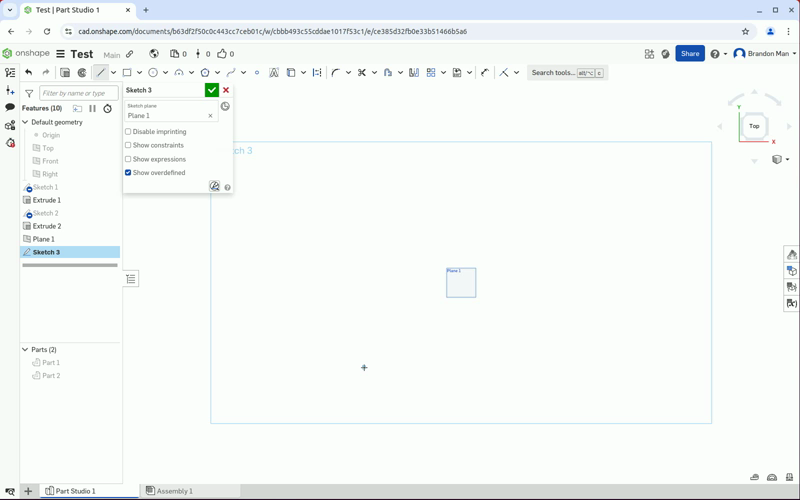
mouse_move(535, 367)
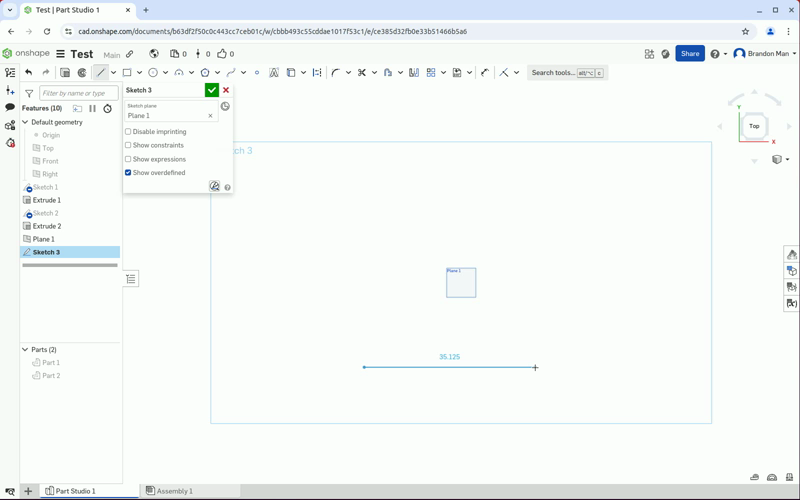
click(535, 367)
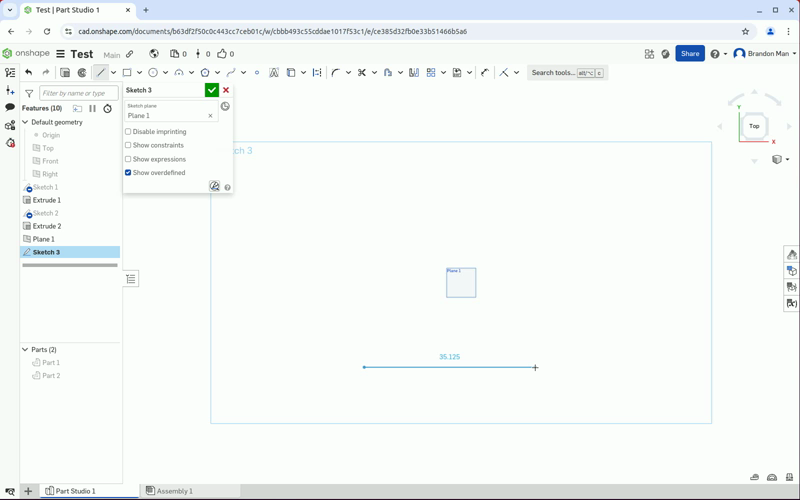
key_up(shift)
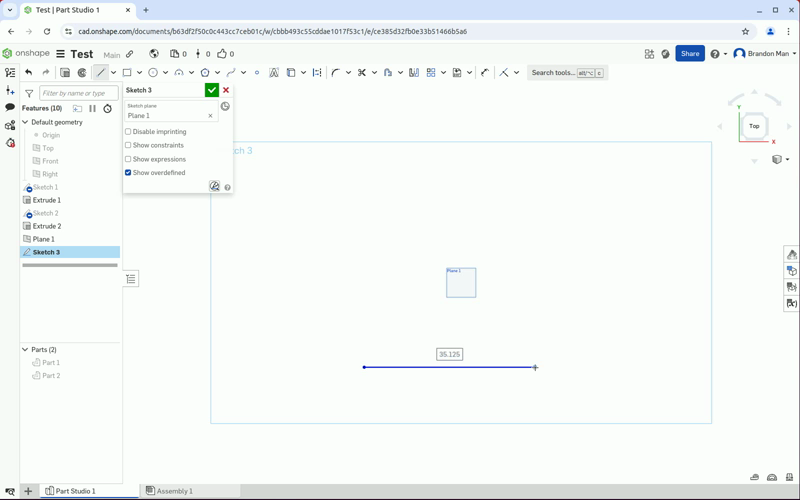
key_down(shift)
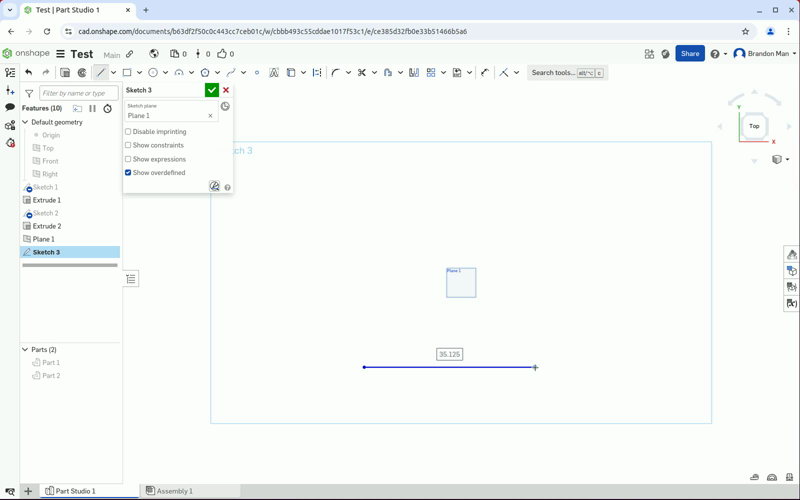
mouse_move(565, 367)
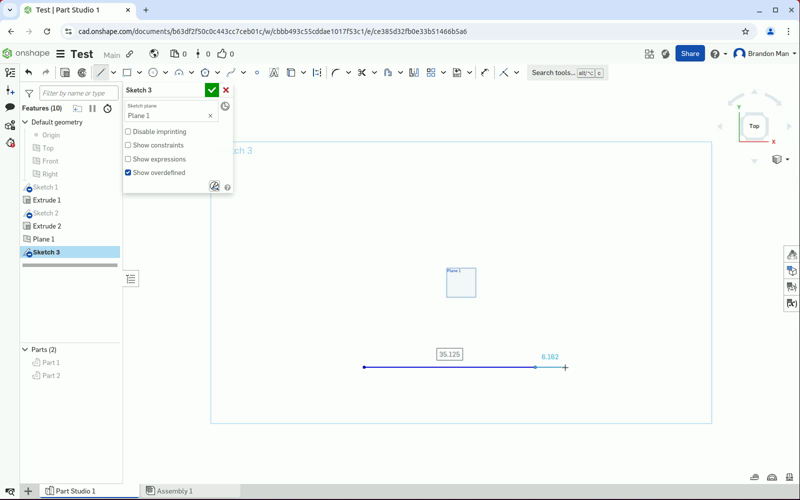
mouse_move(535, 354)
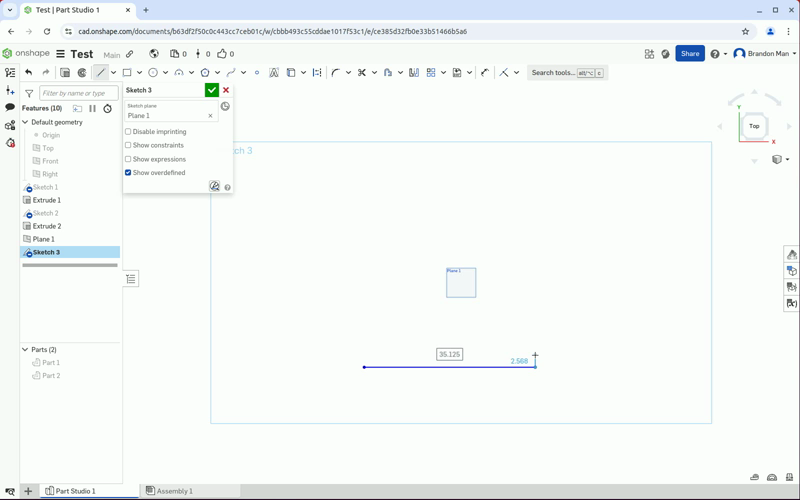
click(535, 354)
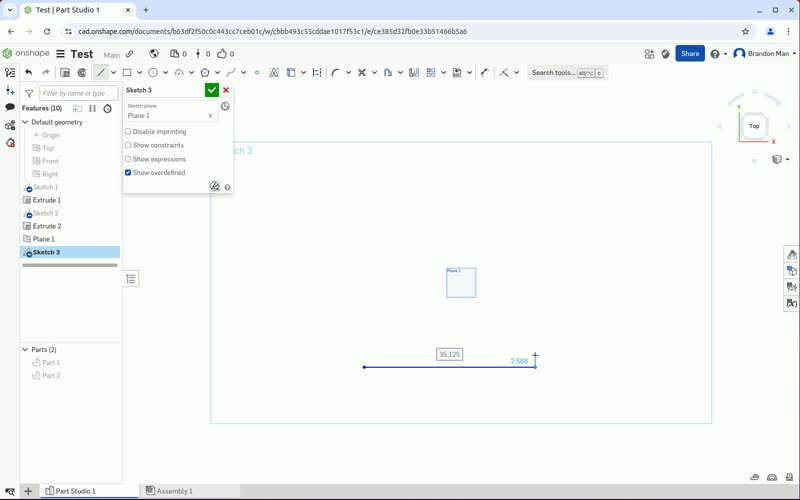
key_up(shift)
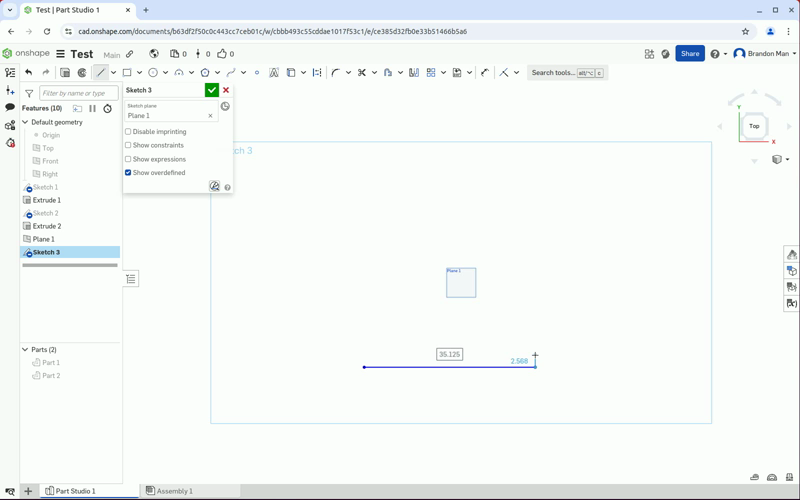
key_down(shift)
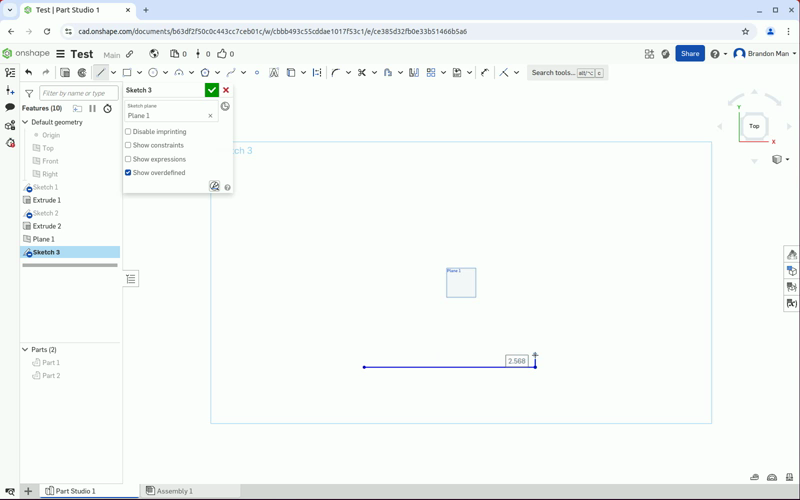
mouse_move(364, 354)
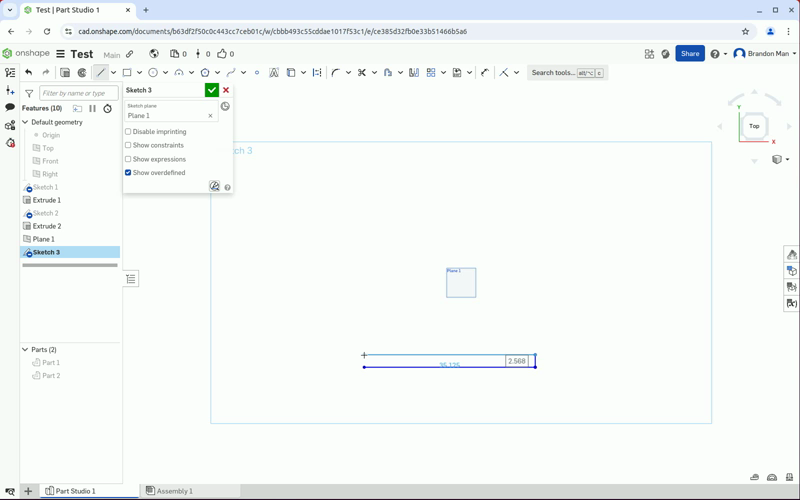
click(364, 354)
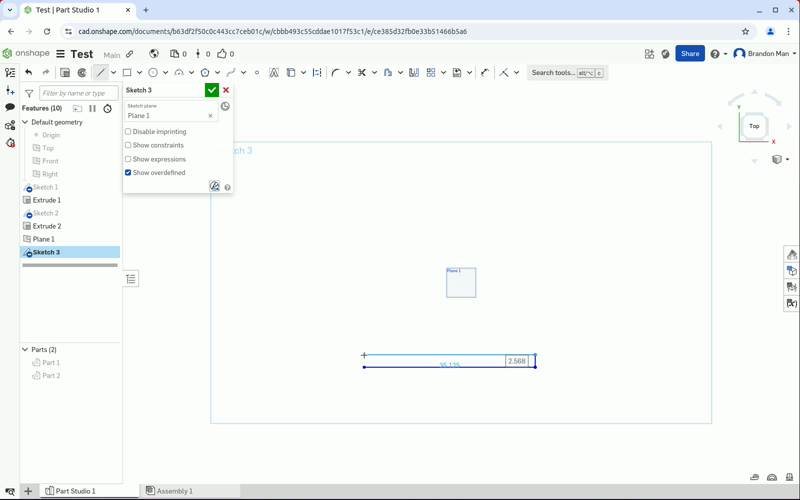
key_up(shift)
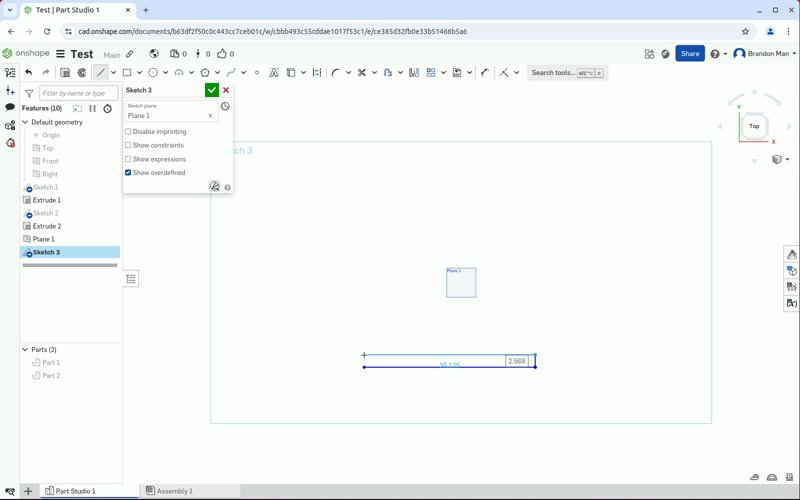
mouse_move(394, 354)
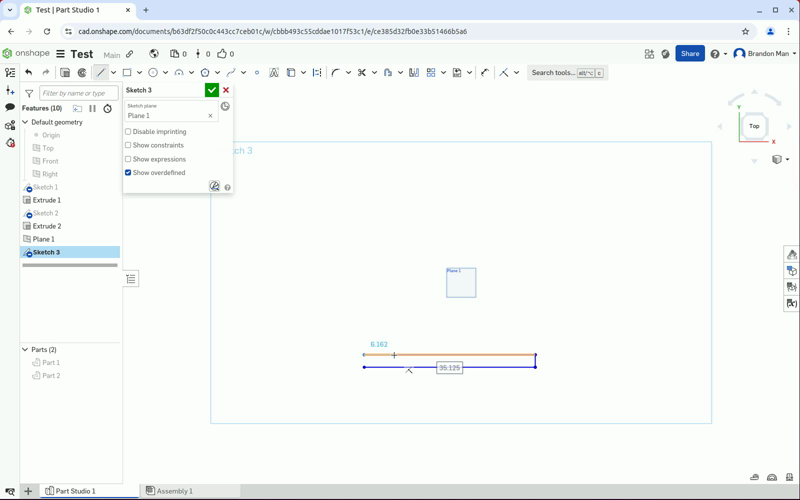
key_down(shift)
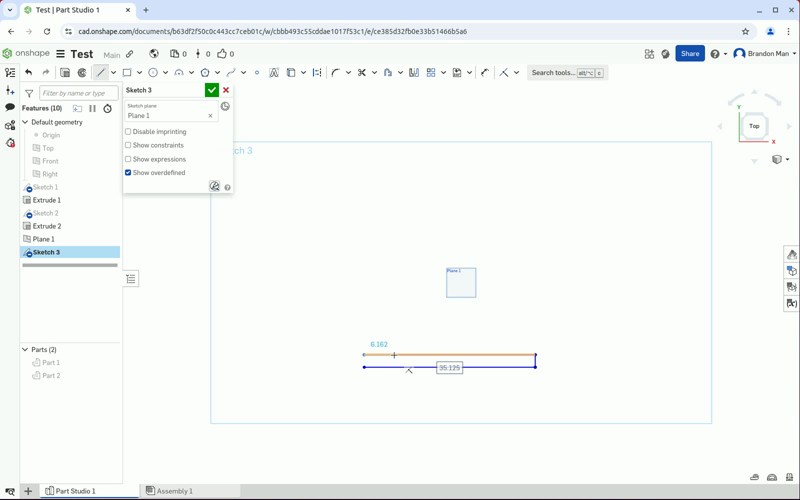
mouse_move(364, 367)
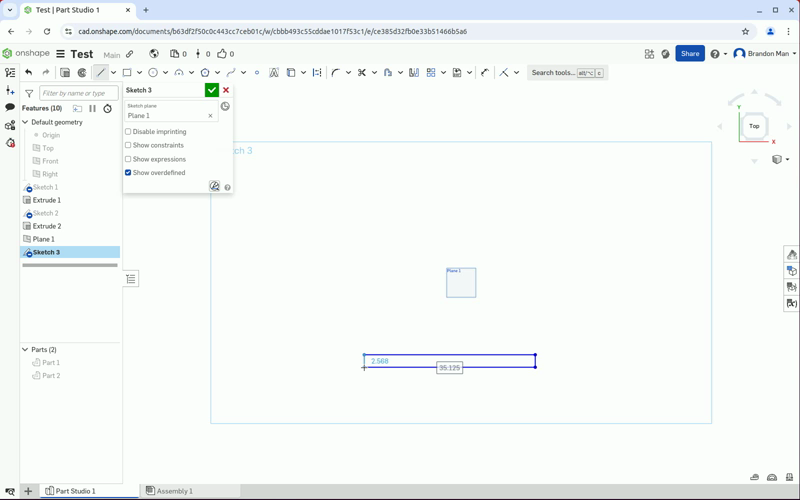
key_up(shift)
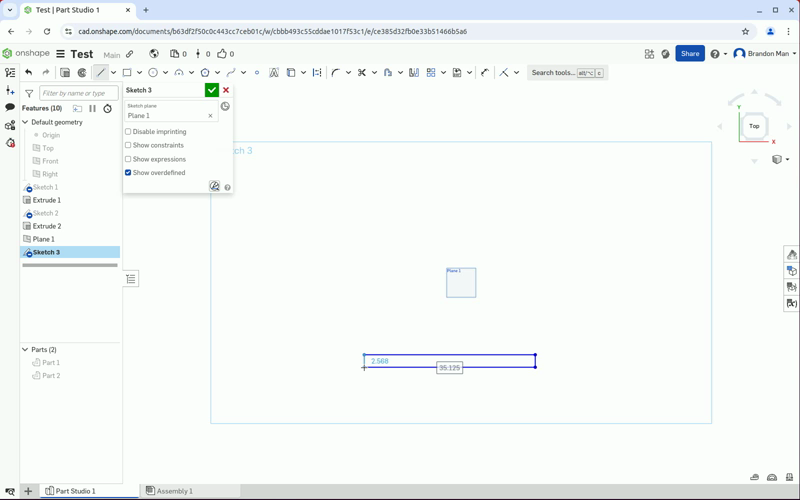
click(364, 367)
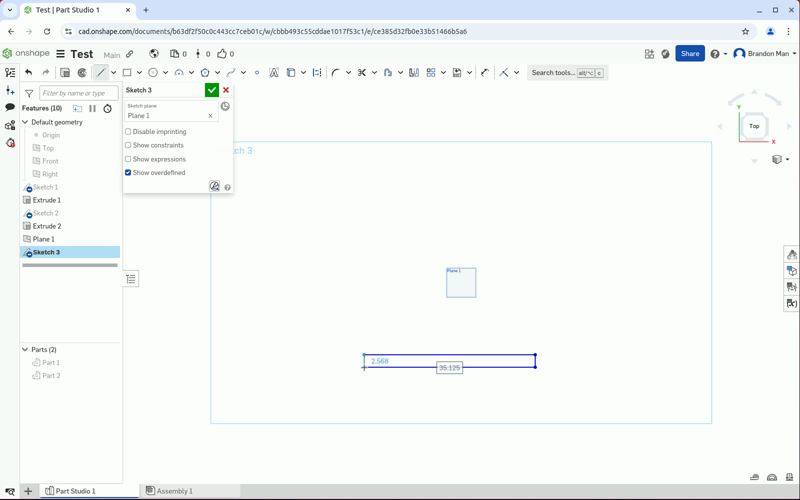
key(esc)
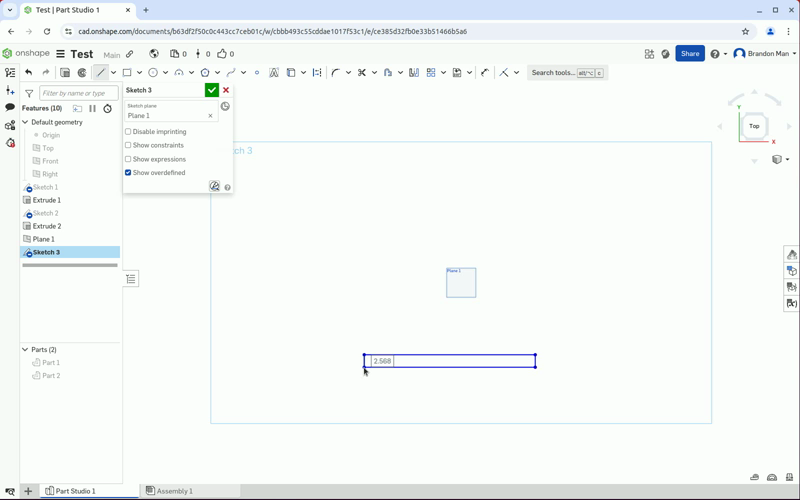
mouse_move(519, 356)
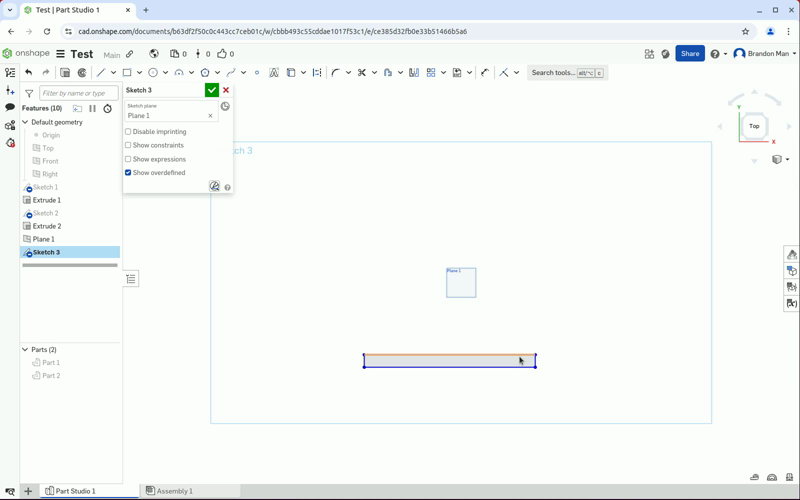
click(519, 356)
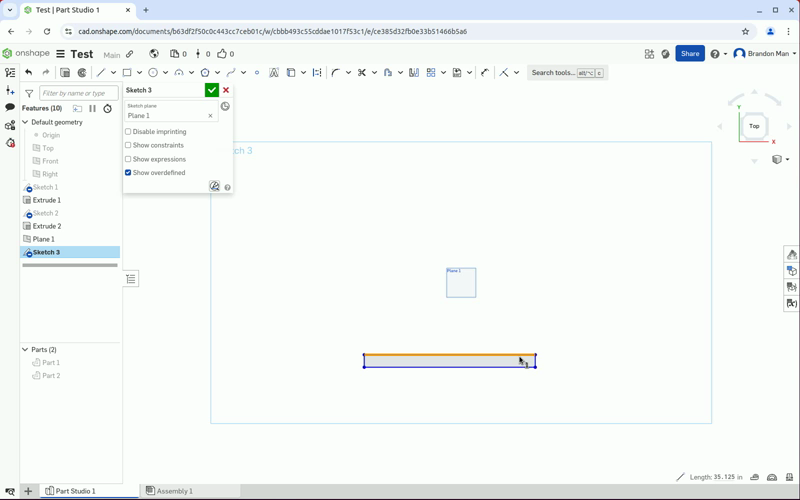
mouse_move(73, 352)
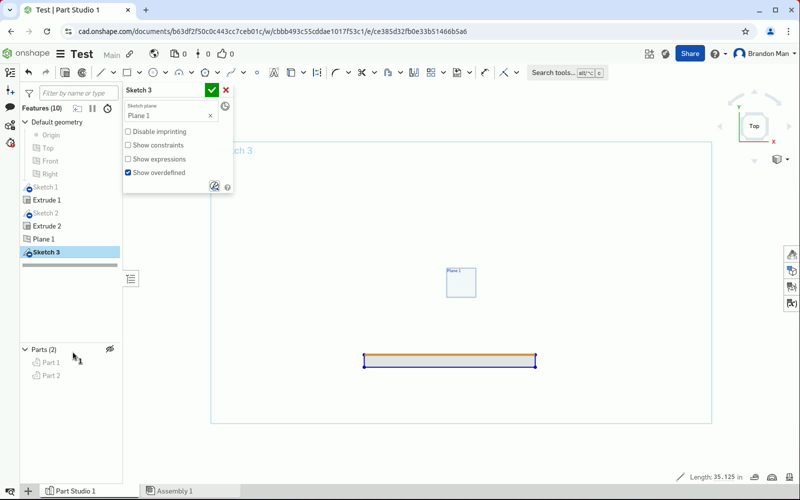
key(shift+y)
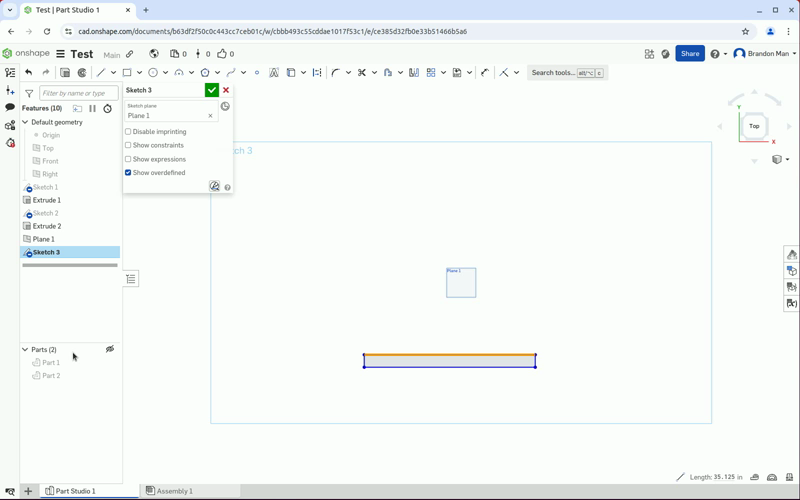
key(shift+e)
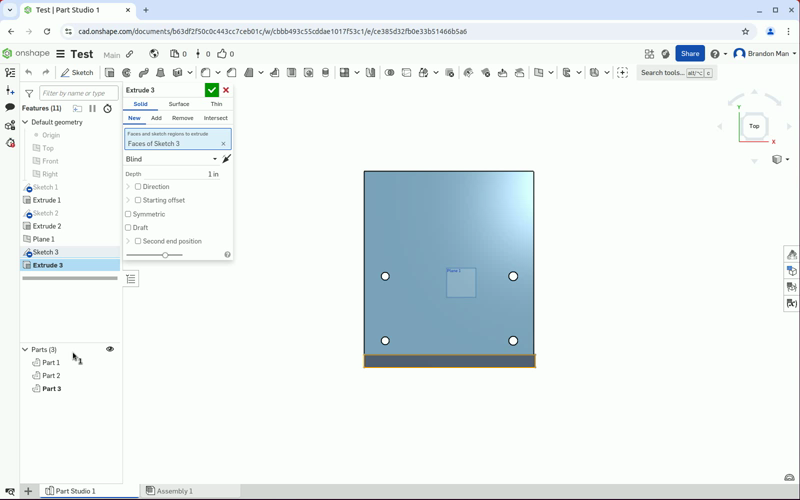
mouse_move(143, 106)
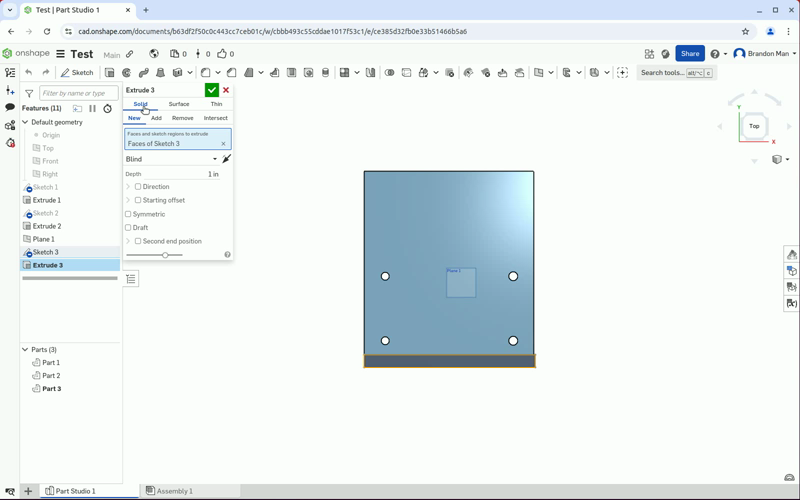
click(143, 106)
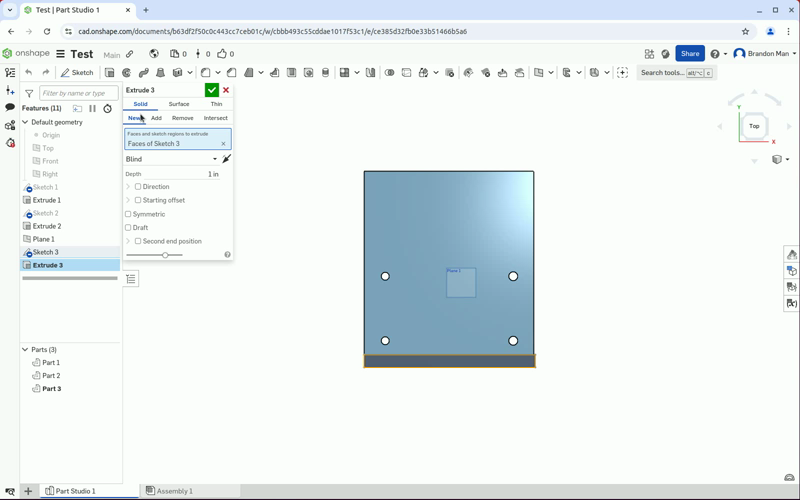
mouse_move(137, 120)
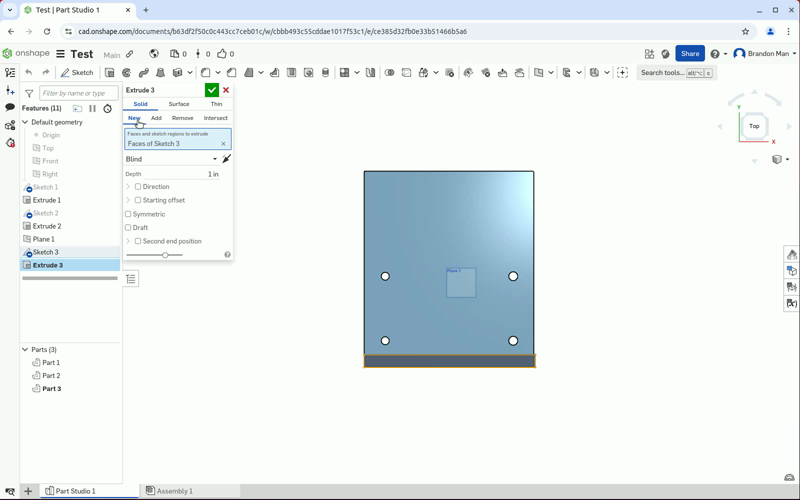
click(137, 120)
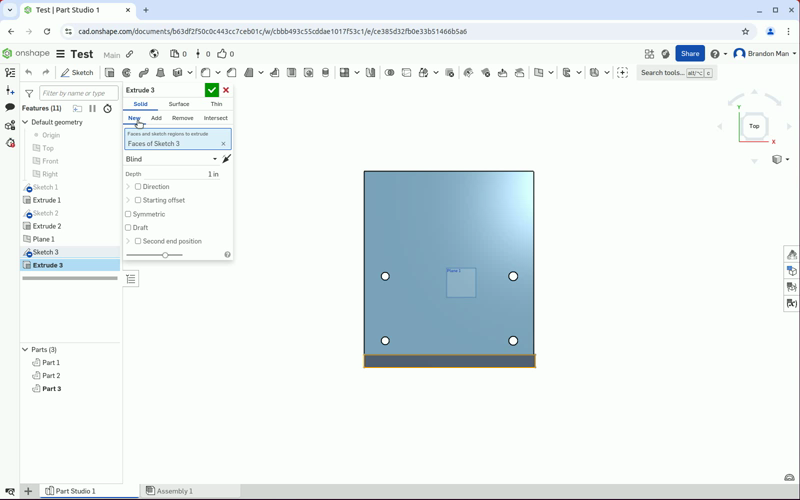
key(tab, 4)
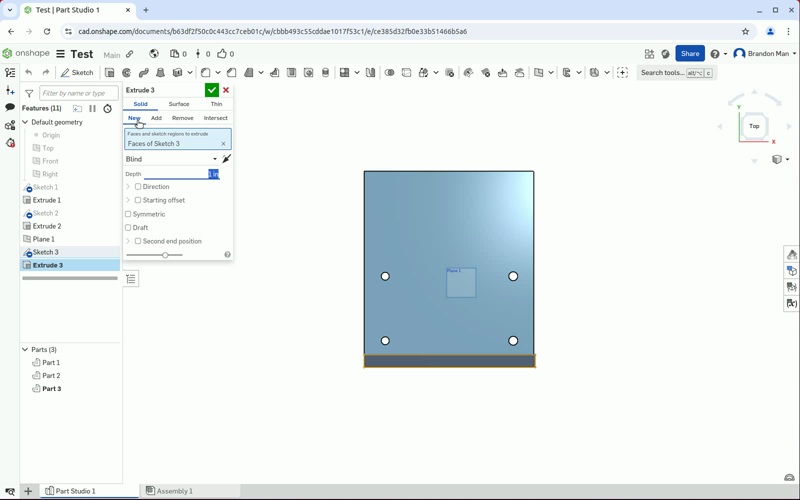
text(13.48)
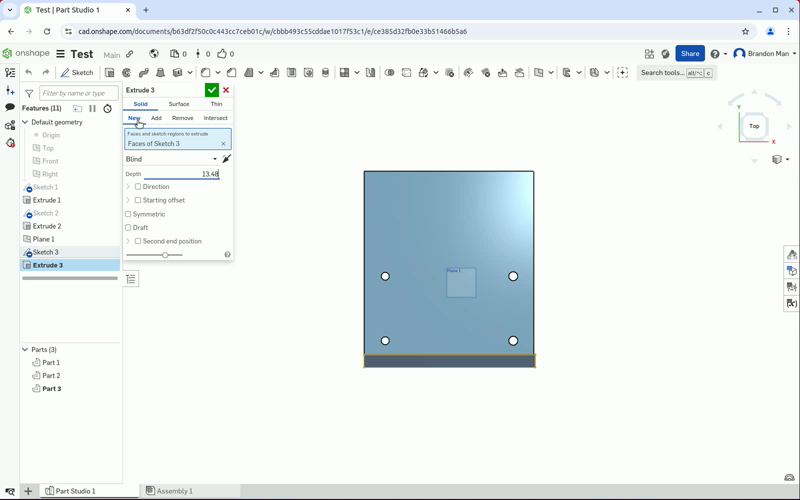
key(enter)
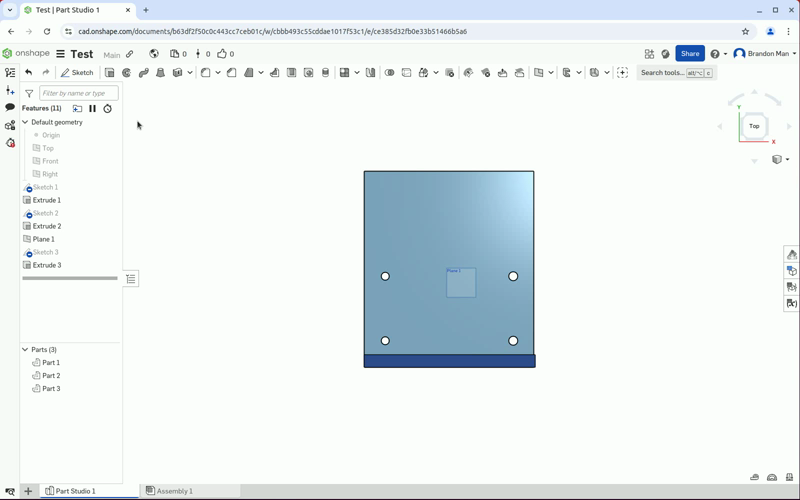
key(shift+h)
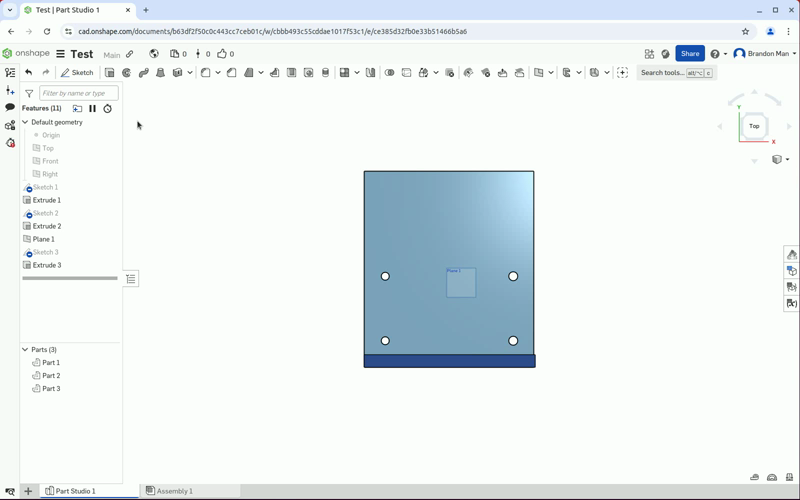
key(shift+h)
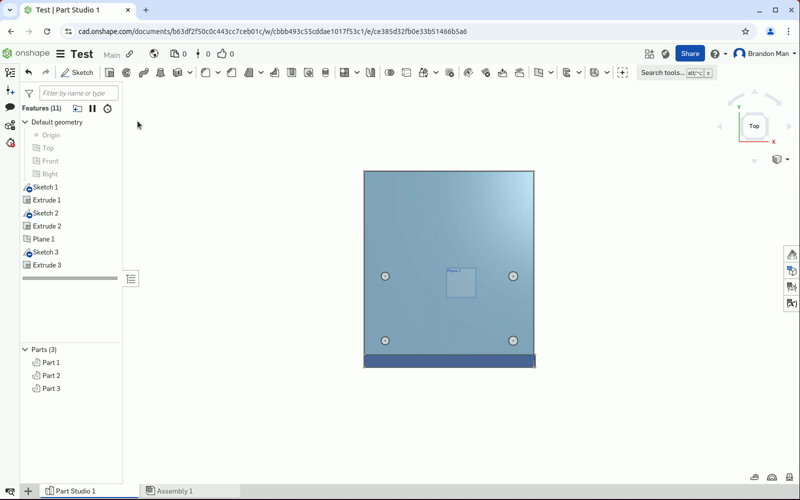
key(shift+7)
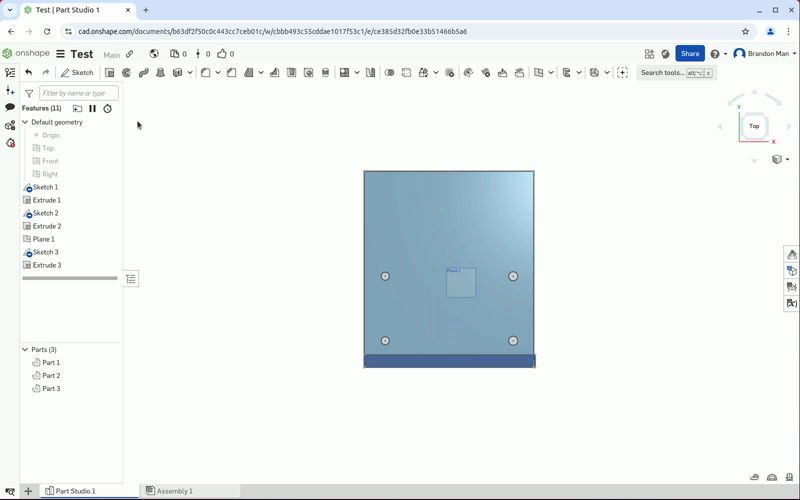
key(up, 3)
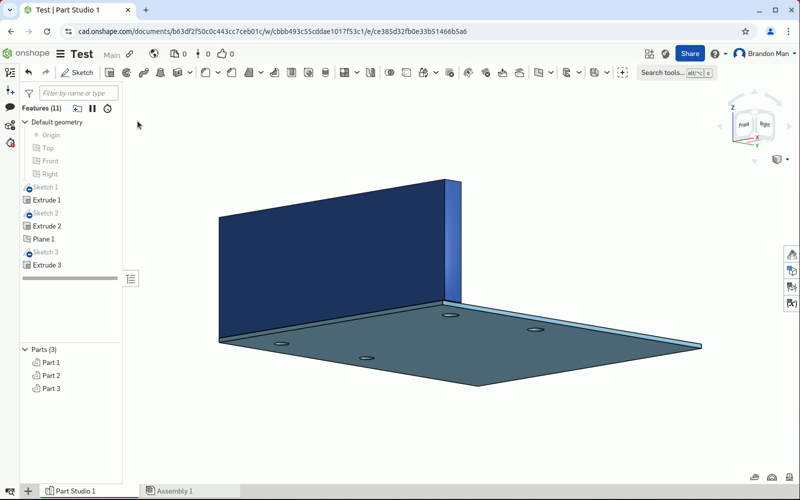
key(left, 3)
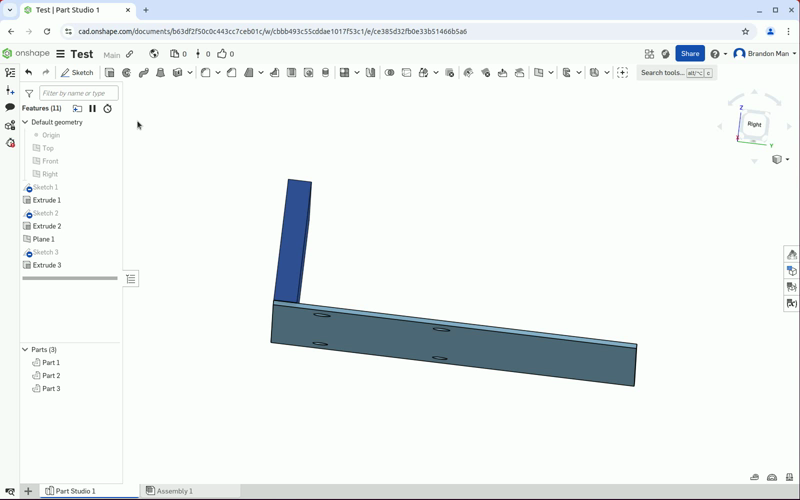
key(right, 3)
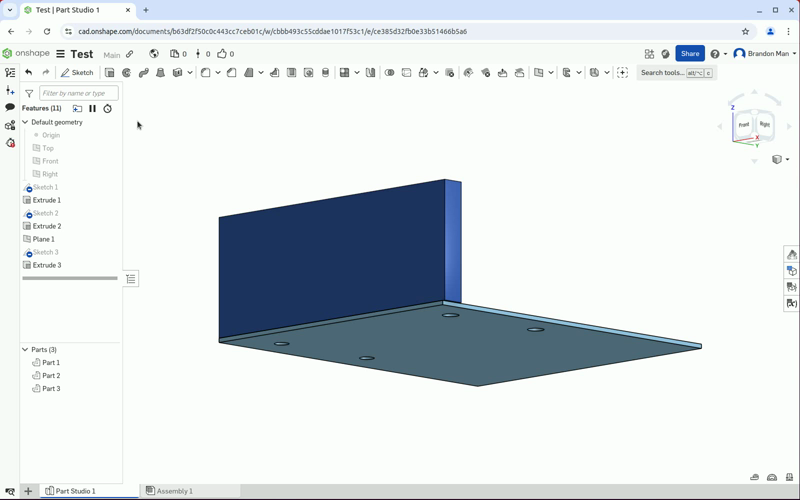
key(down, 3)
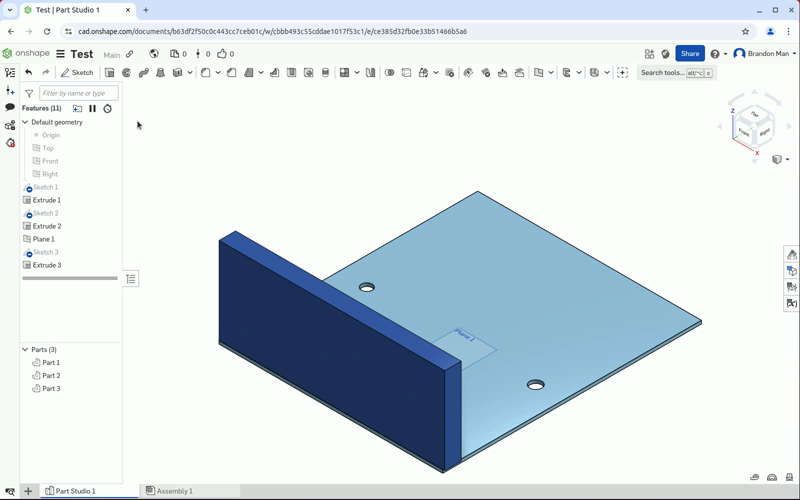
mouse_move(73, 189)
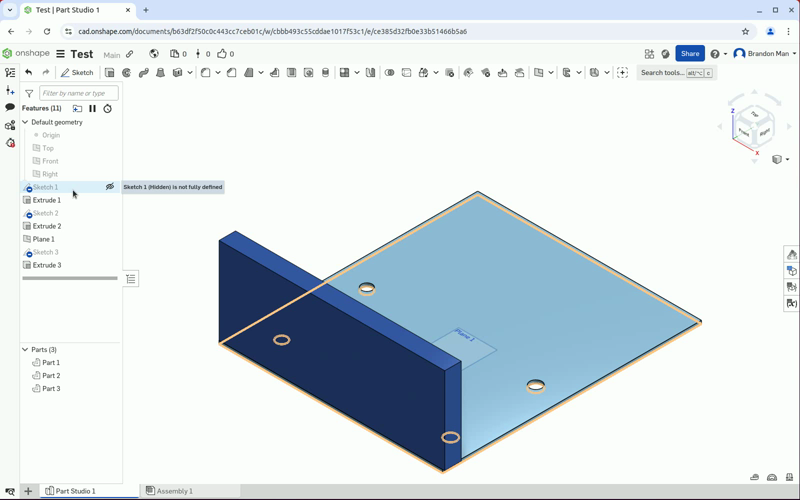
click(73, 189)